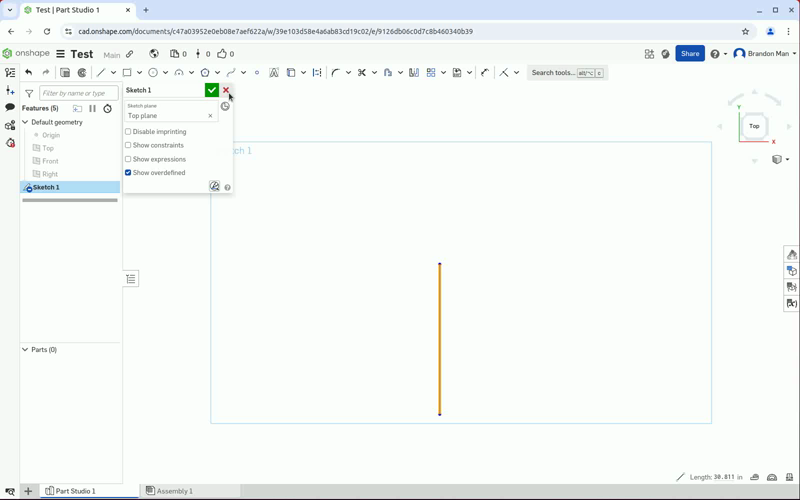
key(shift+h)
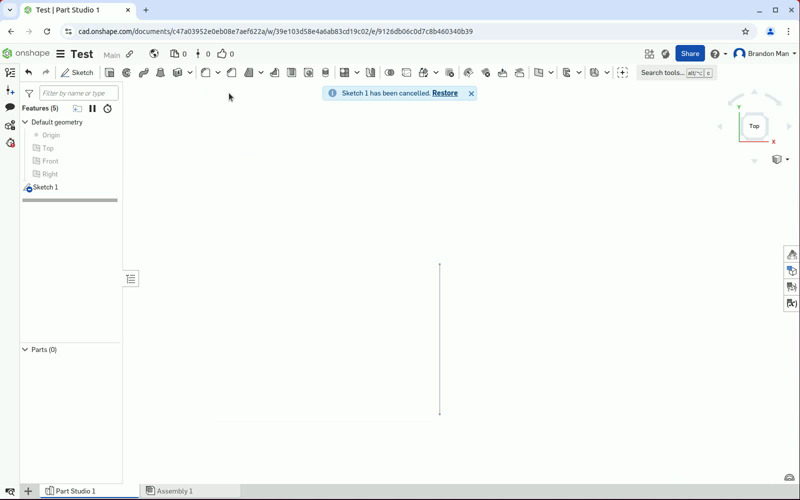
key(shift+s)
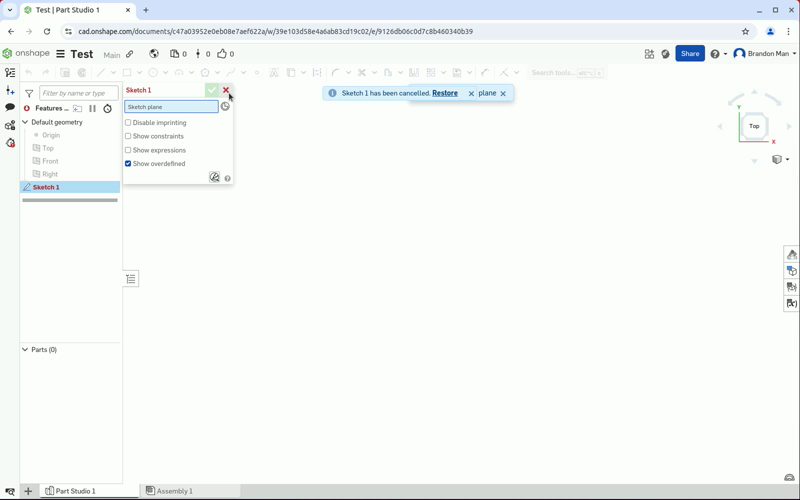
mouse_move(73, 150)
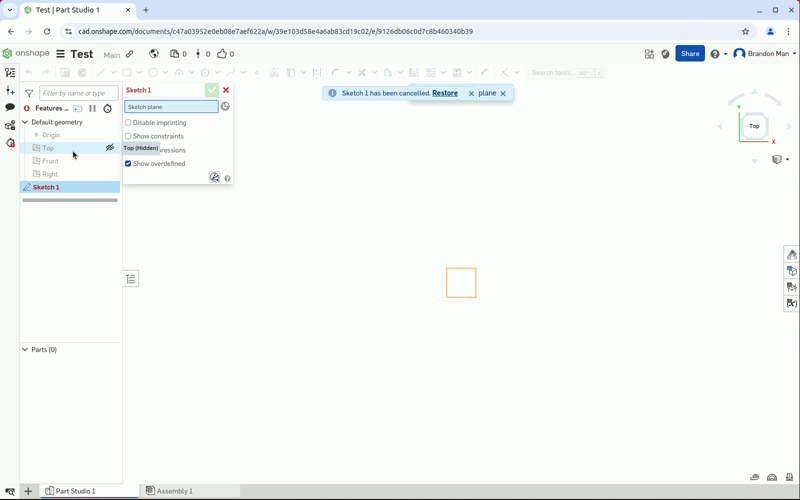
click(73, 150)
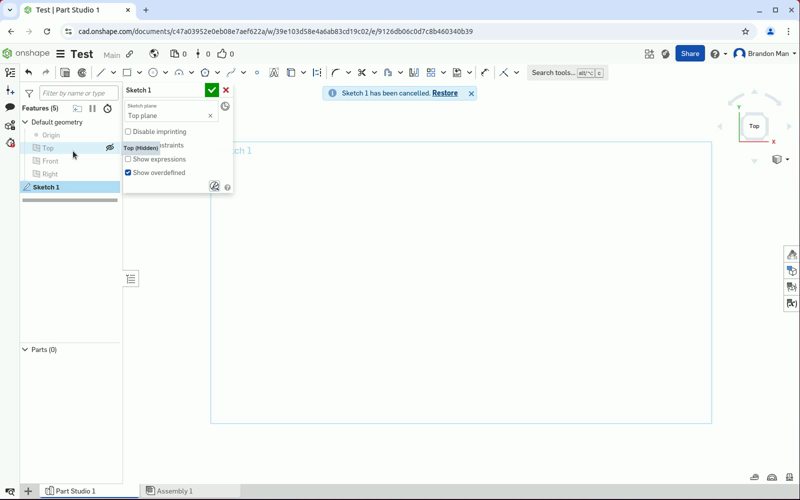
mouse_move(73, 352)
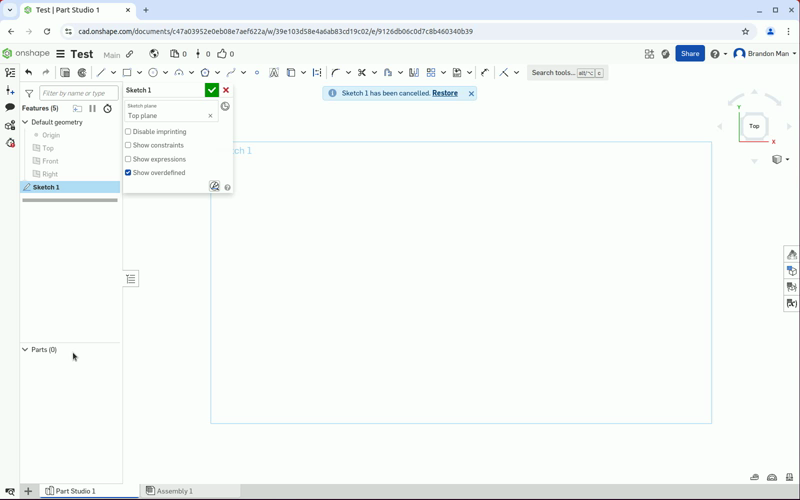
key(y)
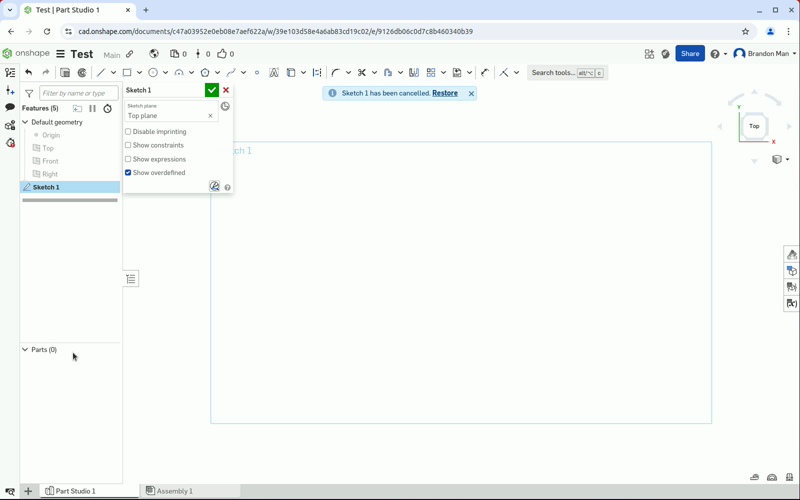
key(l)
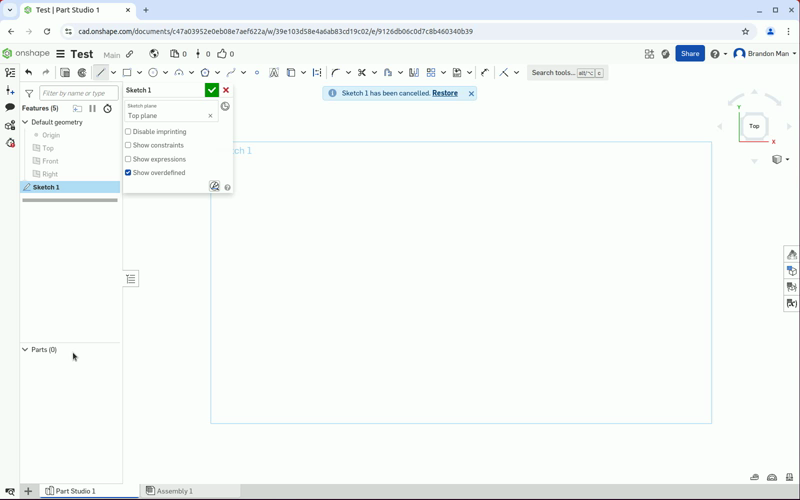
key_down(shift)
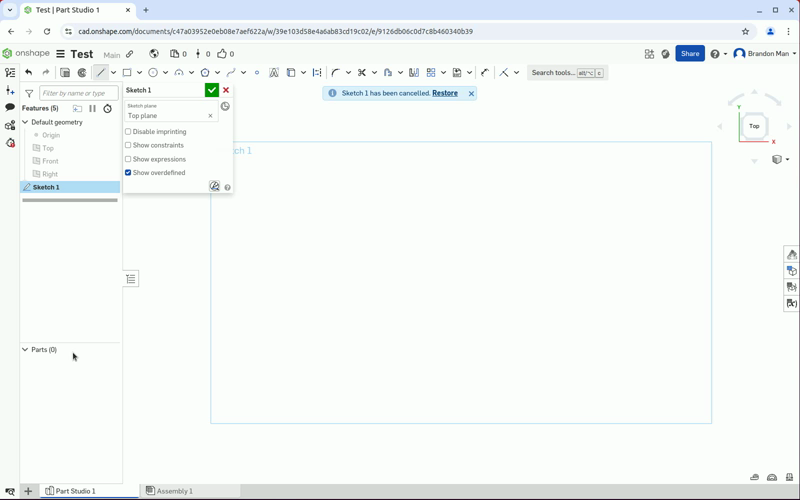
mouse_move(404, 352)
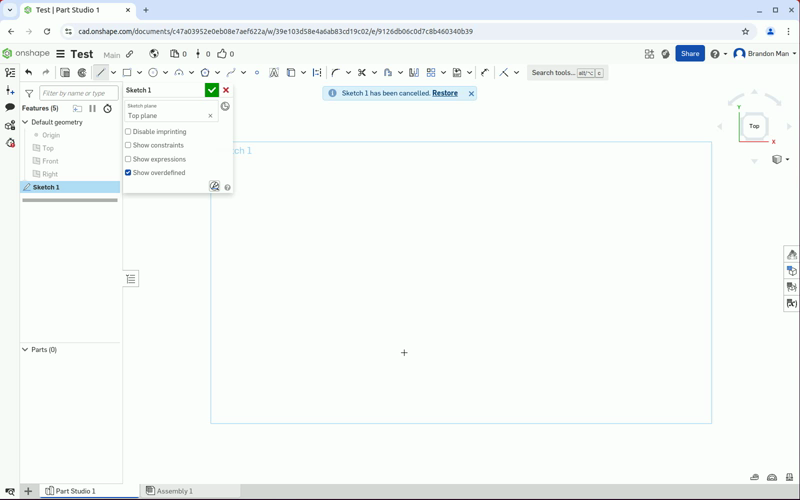
click(404, 352)
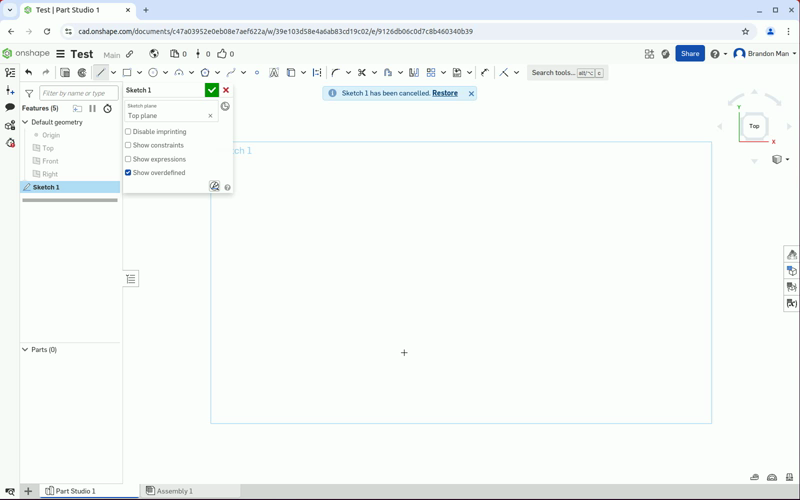
key_up(shift)
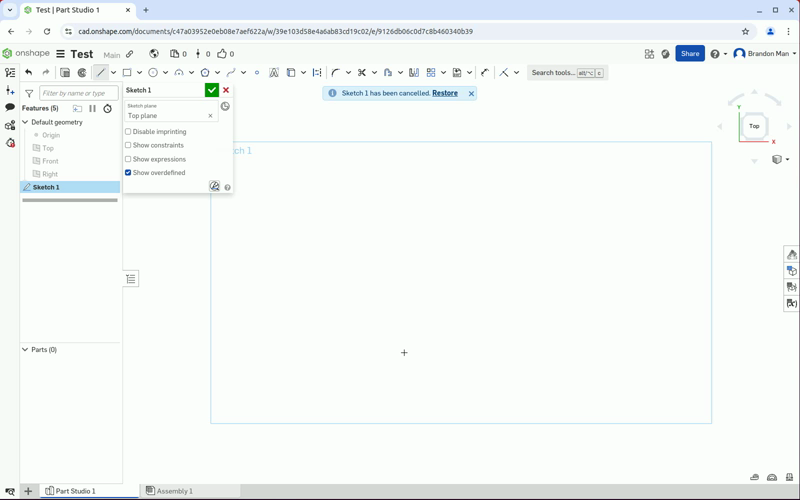
key_down(shift)
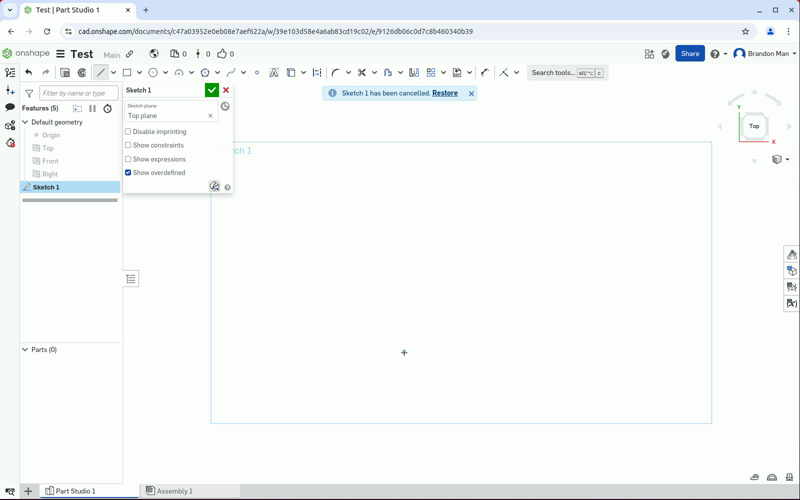
mouse_move(572, 352)
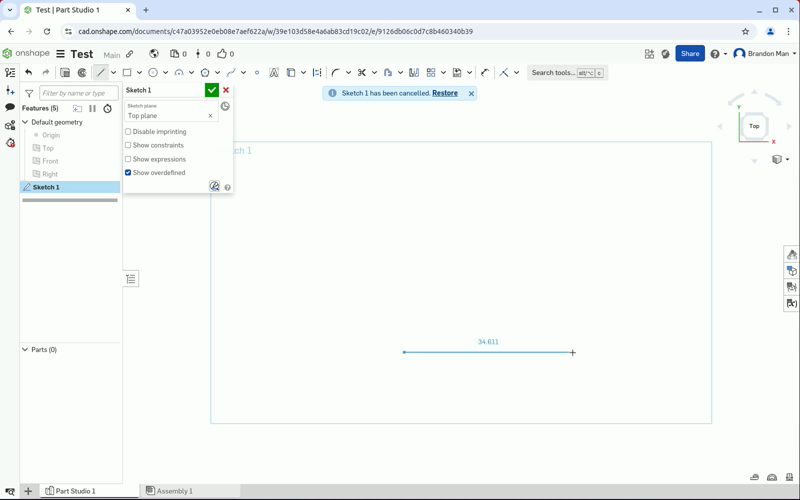
click(572, 352)
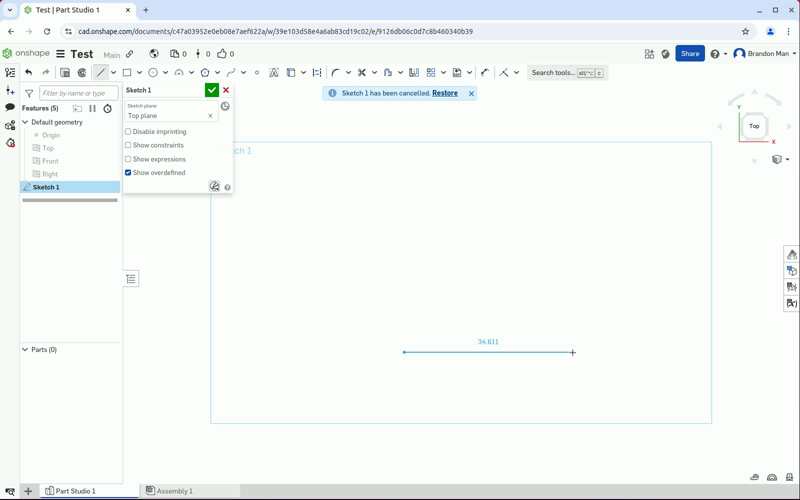
key_up(shift)
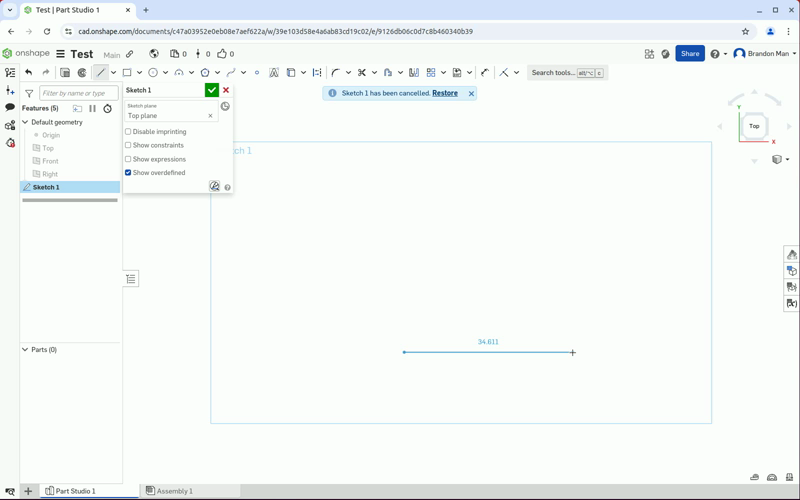
key_down(shift)
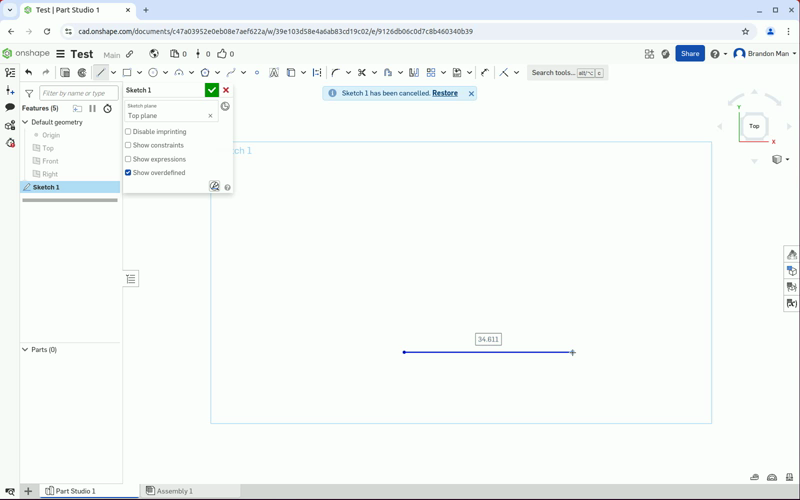
mouse_move(572, 212)
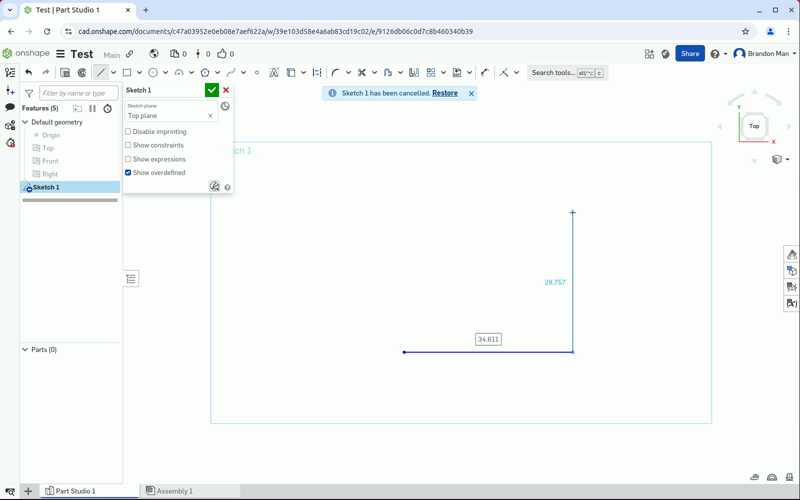
click(572, 212)
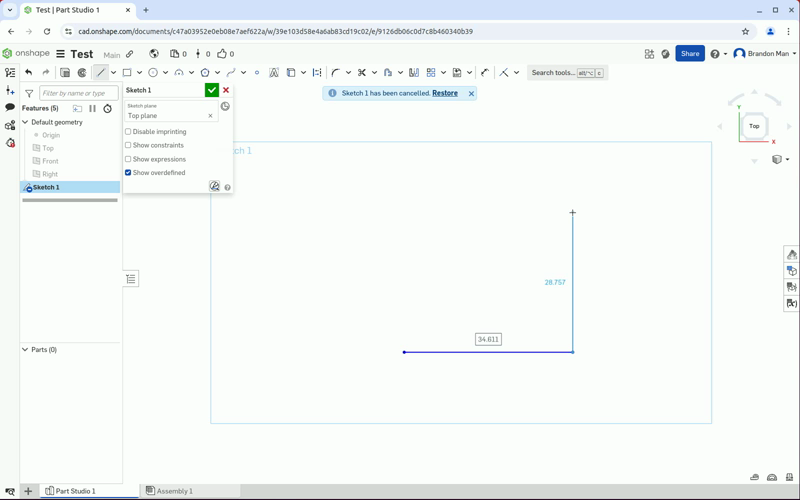
key_up(shift)
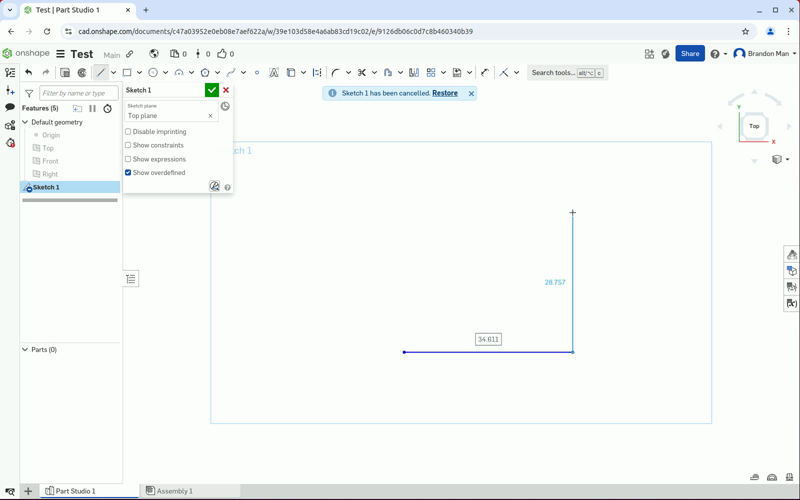
key_down(shift)
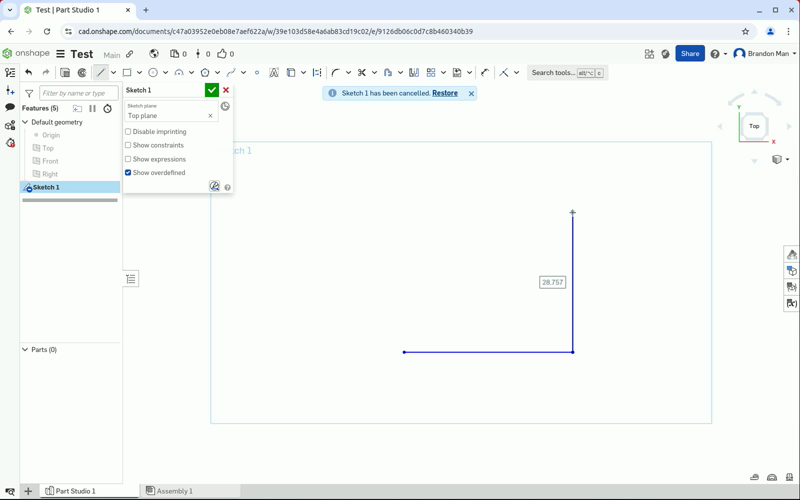
mouse_move(404, 212)
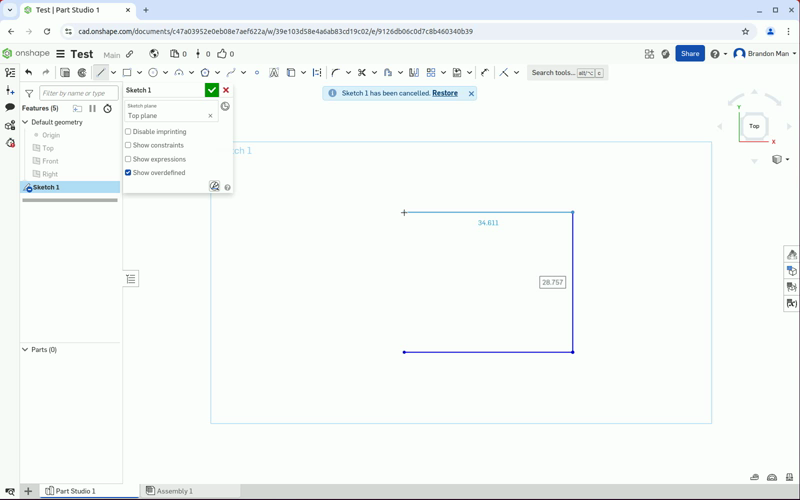
click(404, 212)
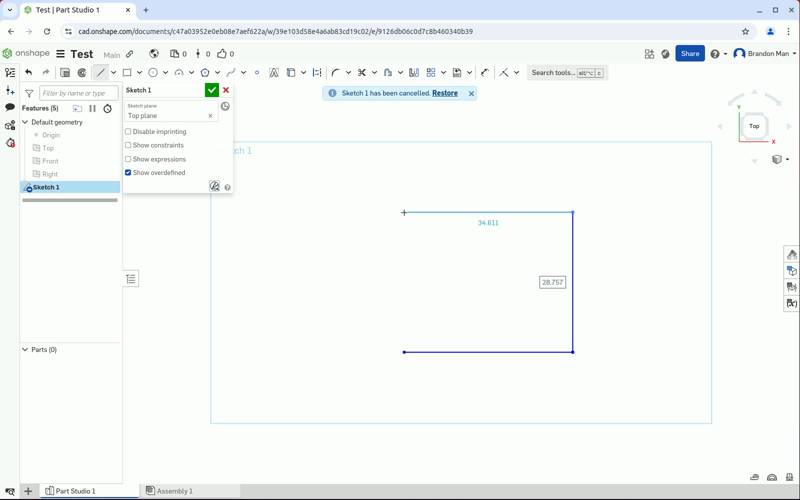
key_up(shift)
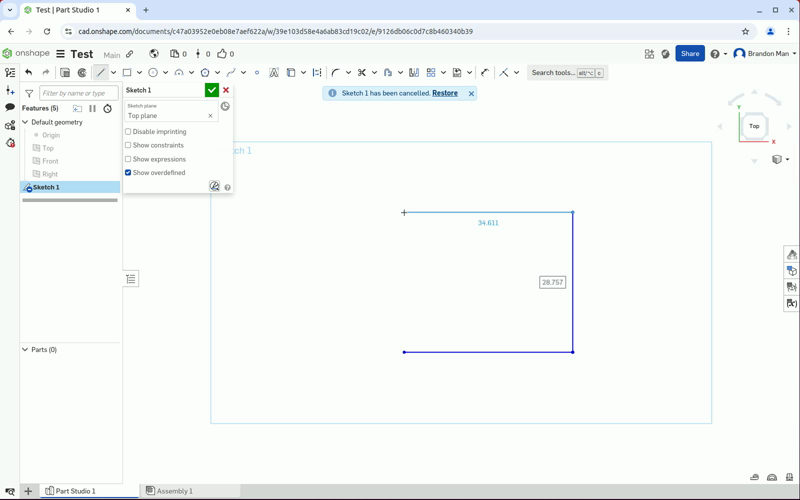
key_down(shift)
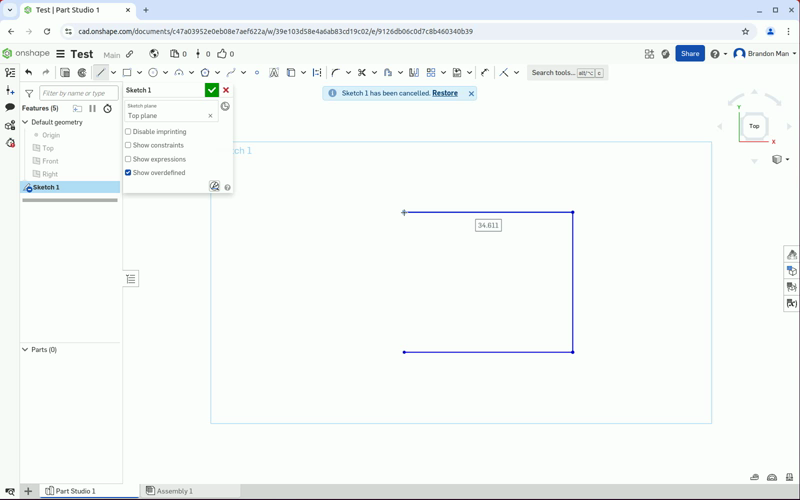
mouse_move(404, 352)
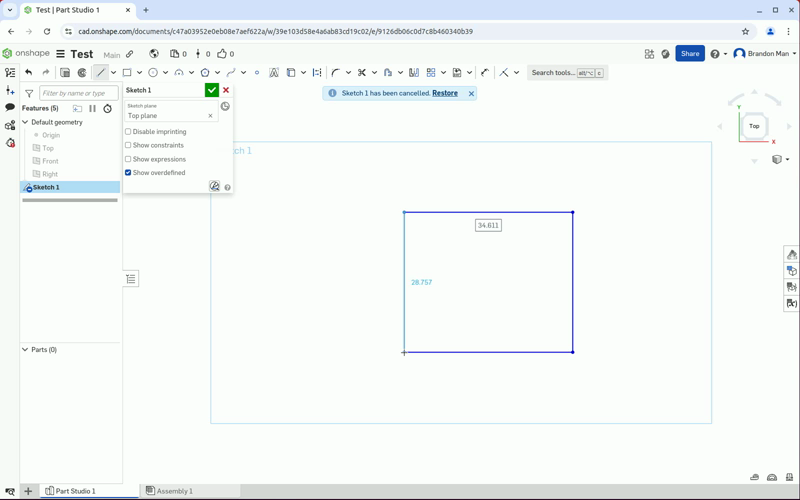
key_up(shift)
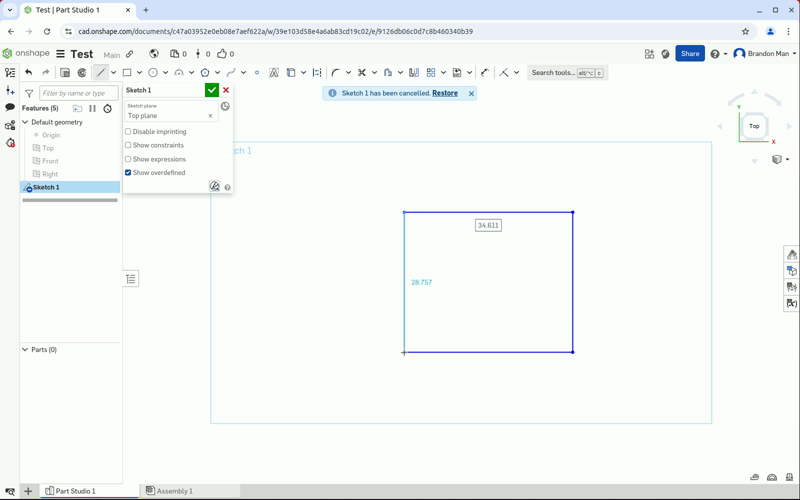
click(404, 352)
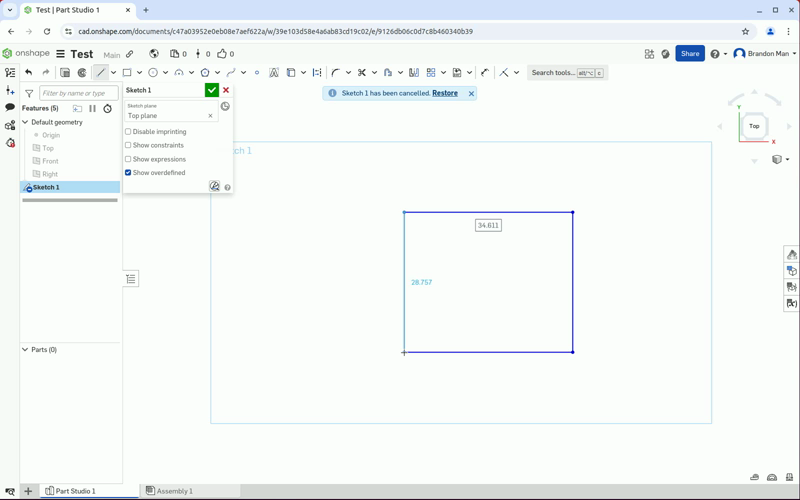
key(esc)
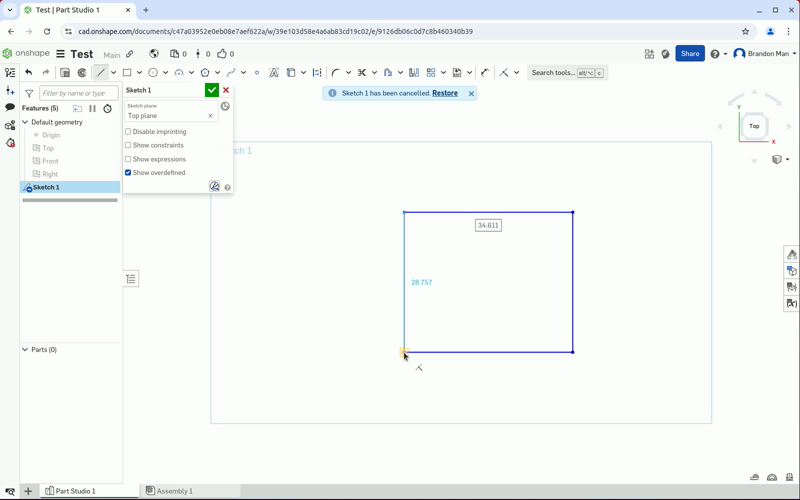
key(l)
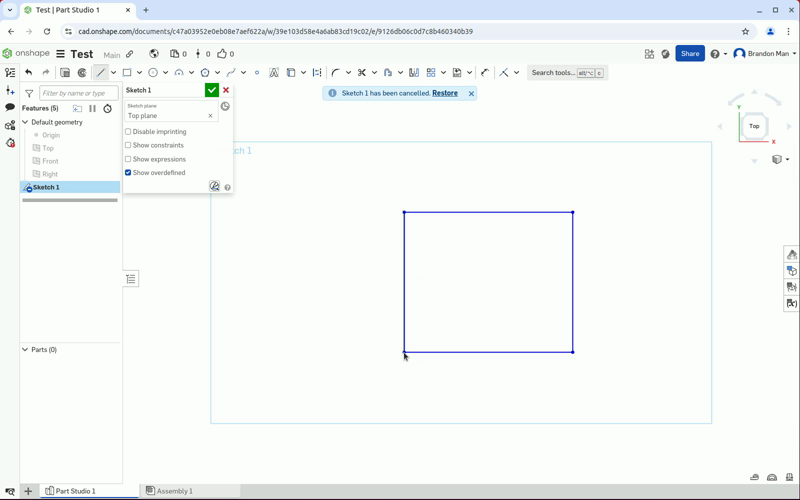
key_down(shift)
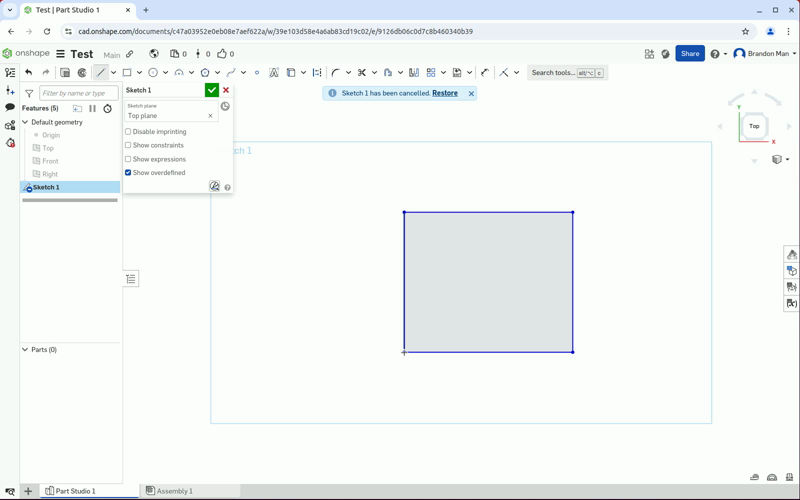
mouse_move(409, 346)
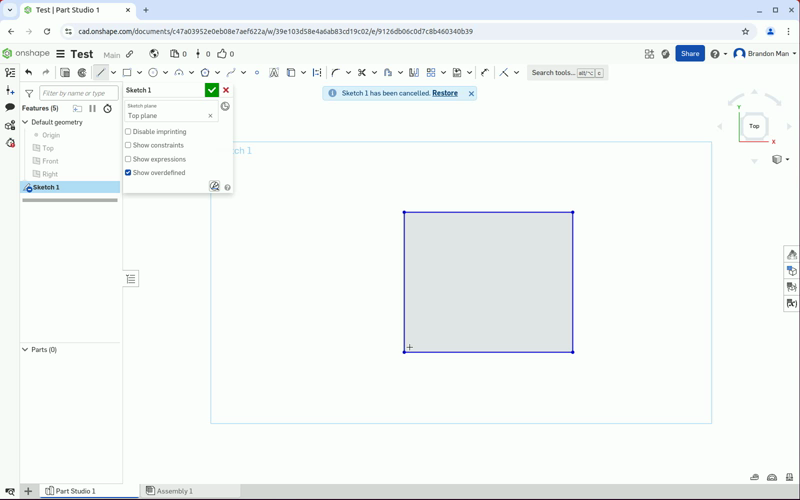
click(409, 346)
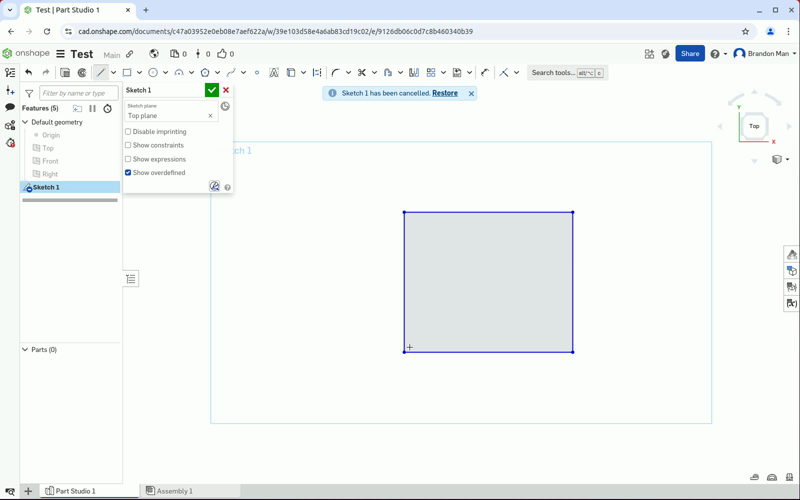
key_up(shift)
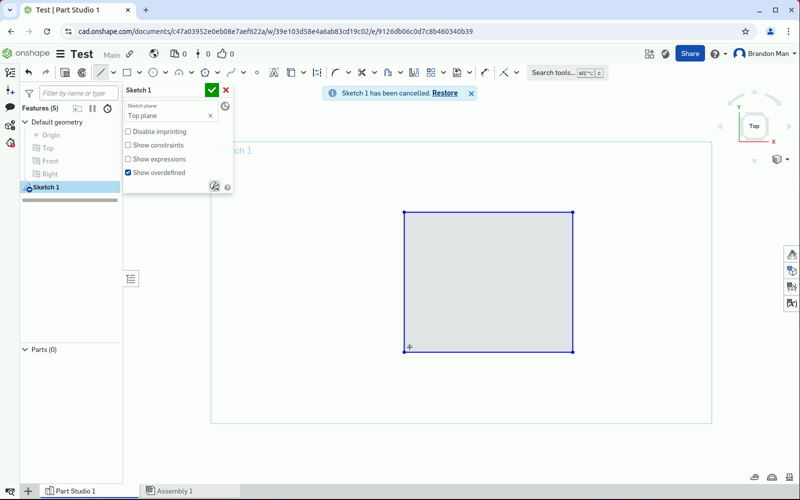
key_down(shift)
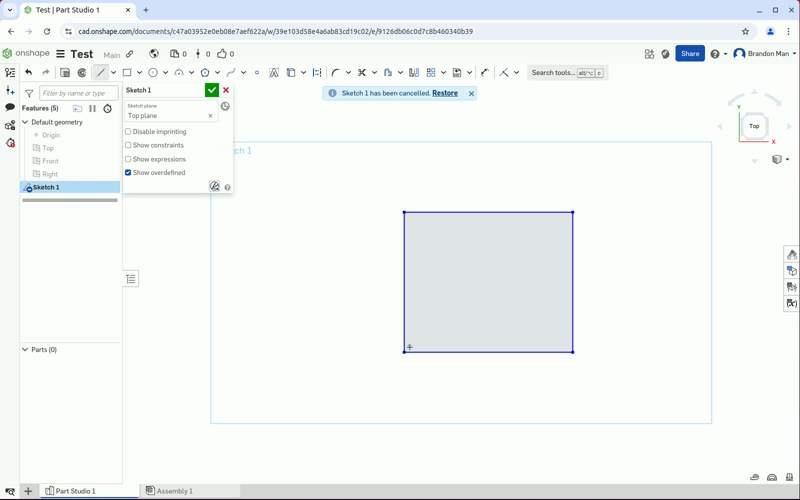
mouse_move(567, 346)
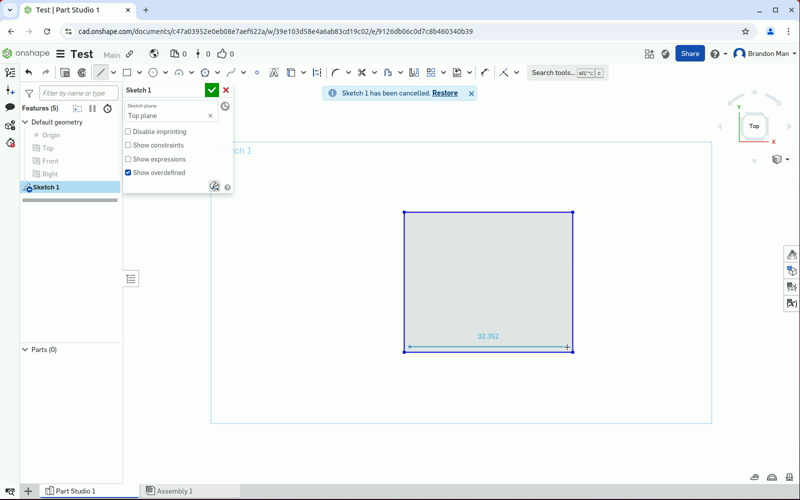
click(567, 346)
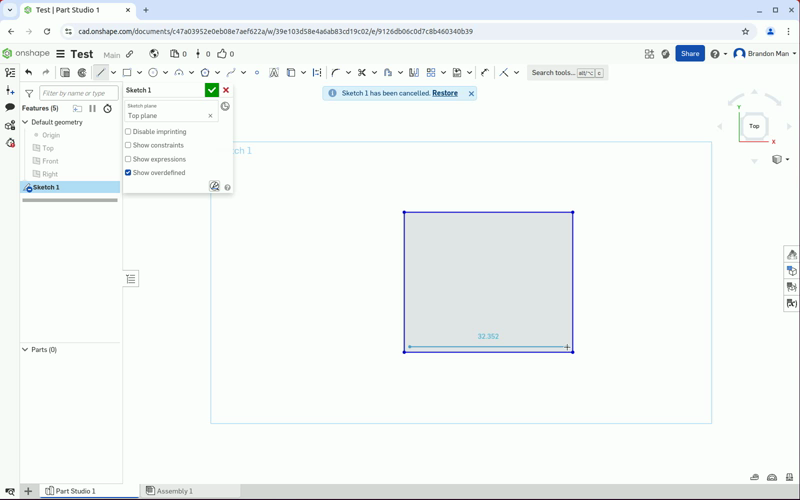
key_up(shift)
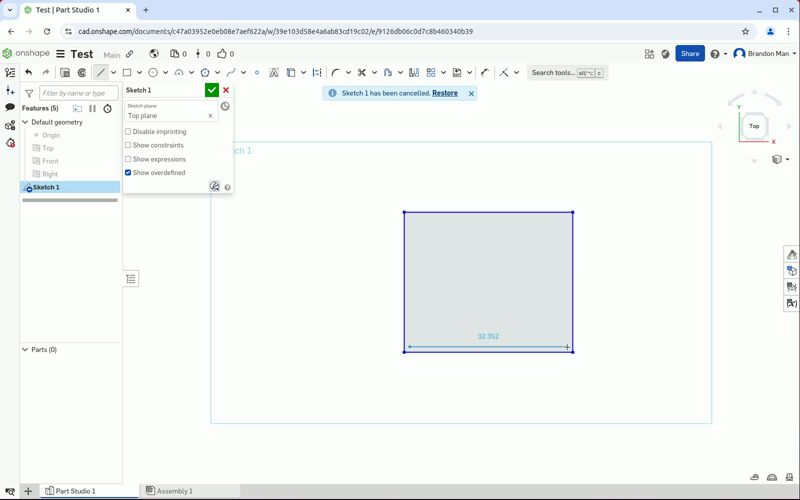
key_down(shift)
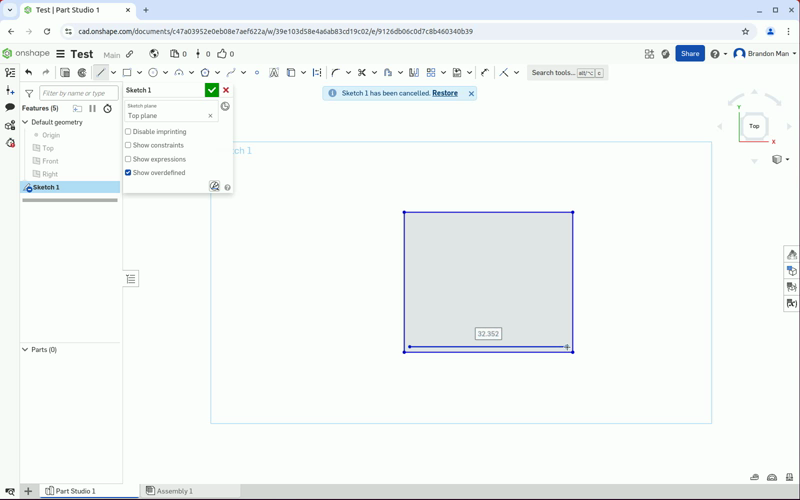
mouse_move(567, 215)
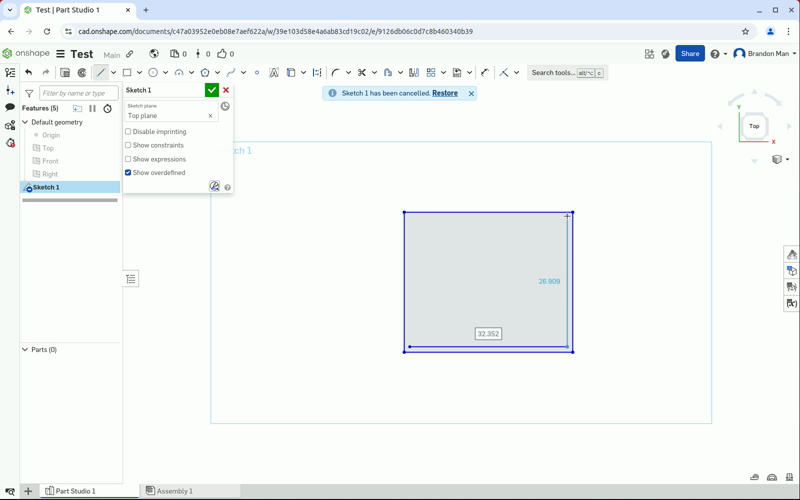
click(567, 215)
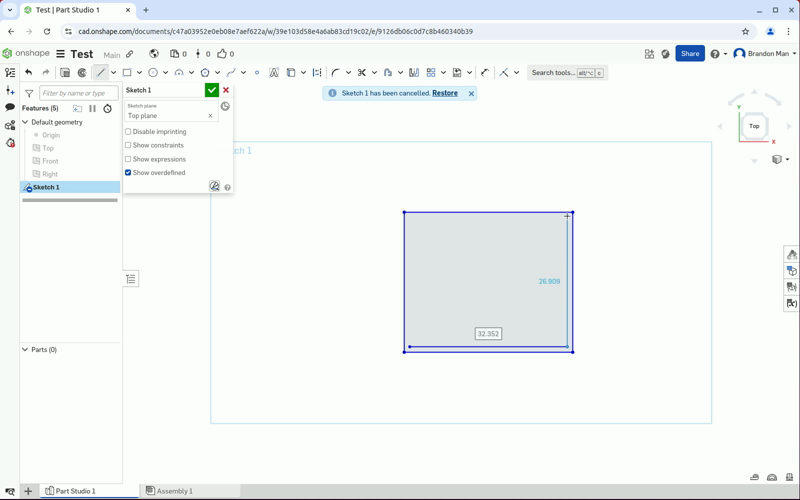
key_up(shift)
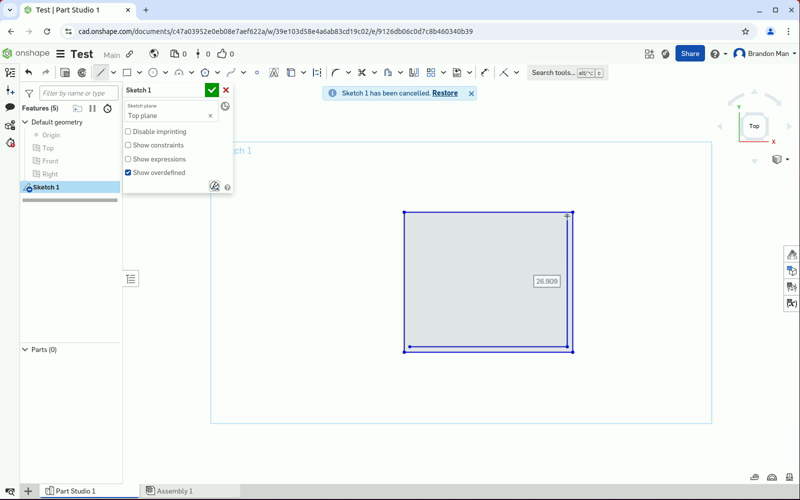
key_down(shift)
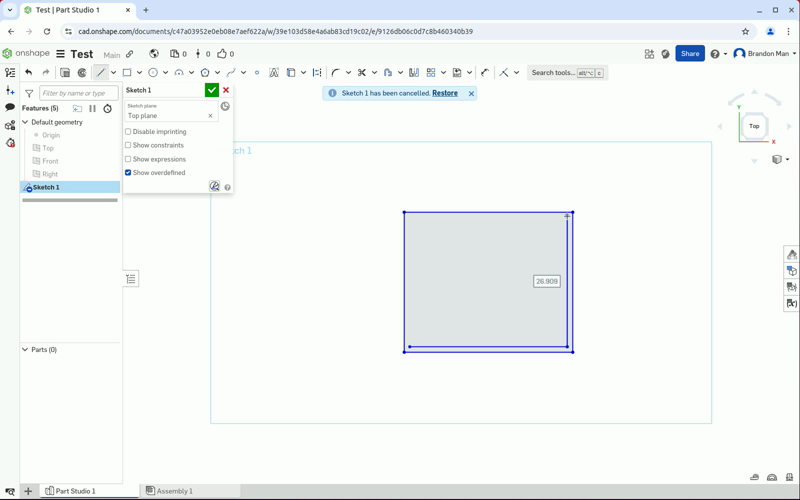
mouse_move(409, 215)
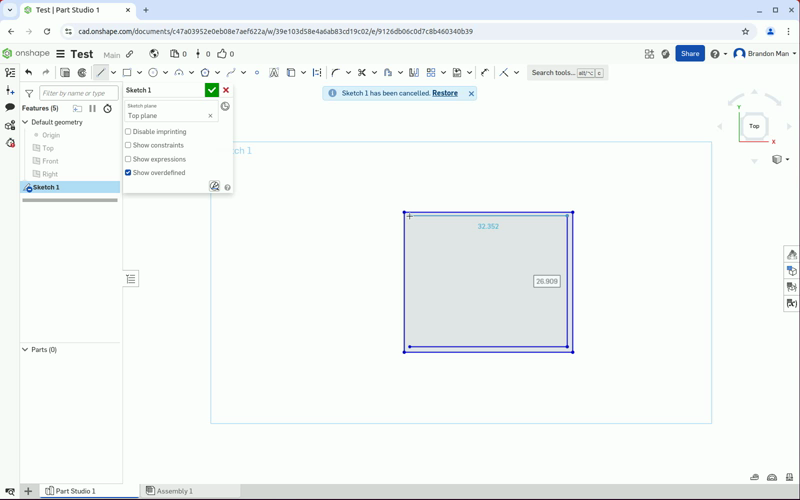
click(409, 215)
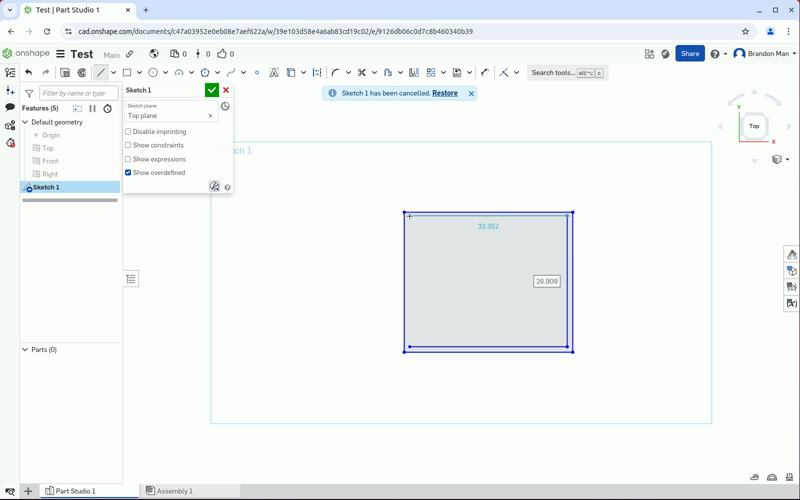
key_up(shift)
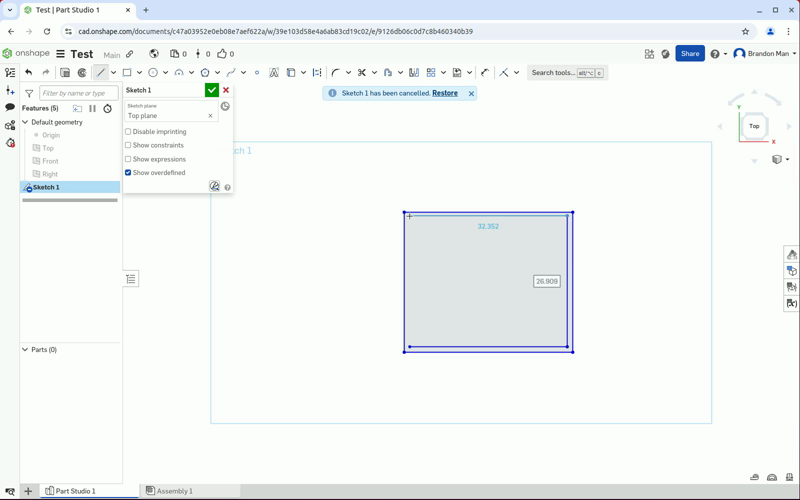
key_down(shift)
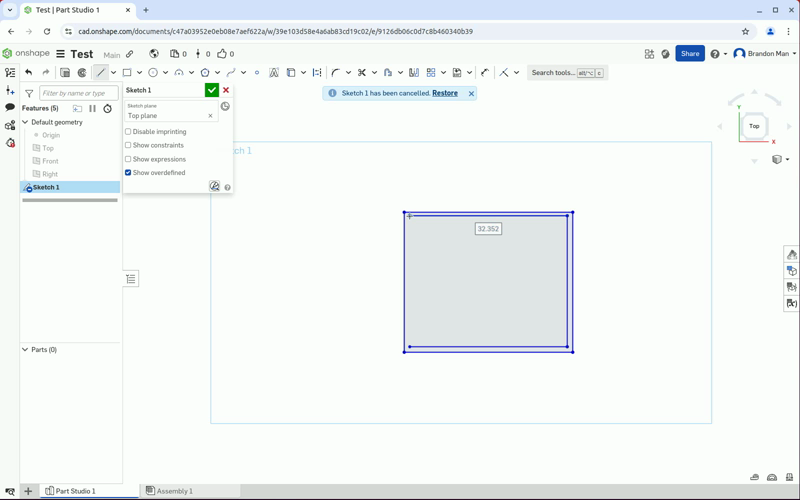
mouse_move(409, 346)
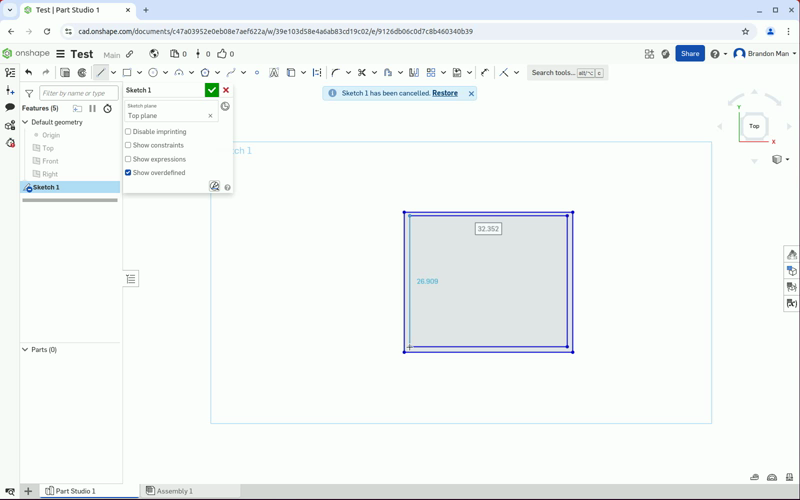
key_up(shift)
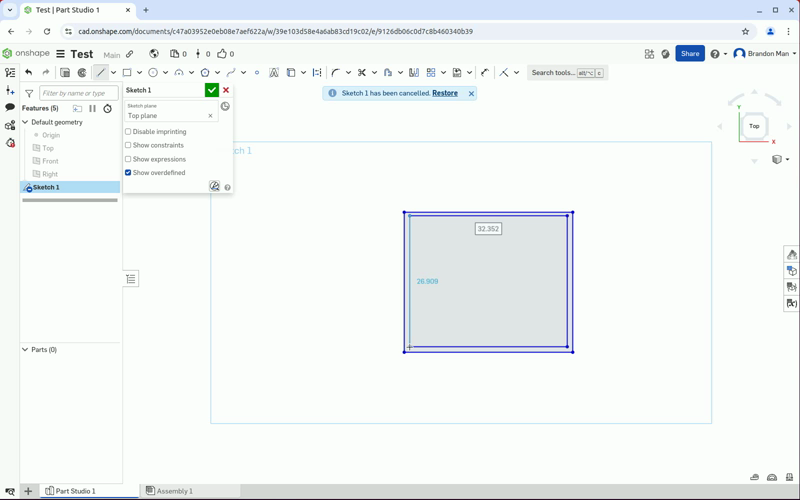
click(409, 346)
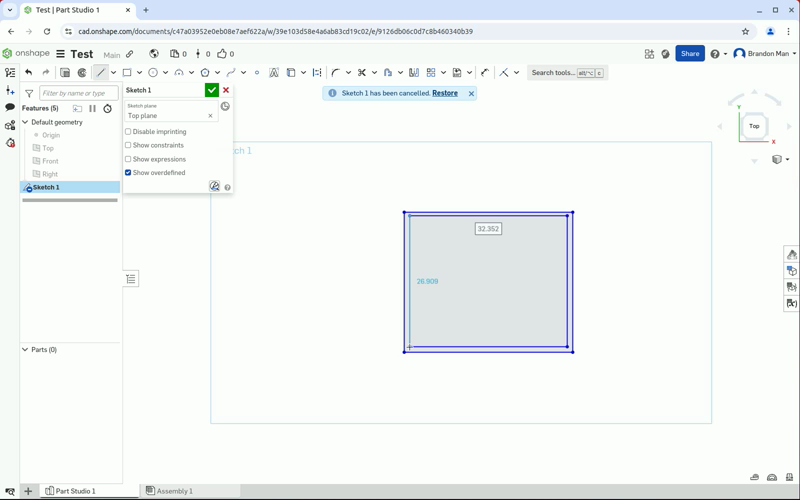
key(esc)
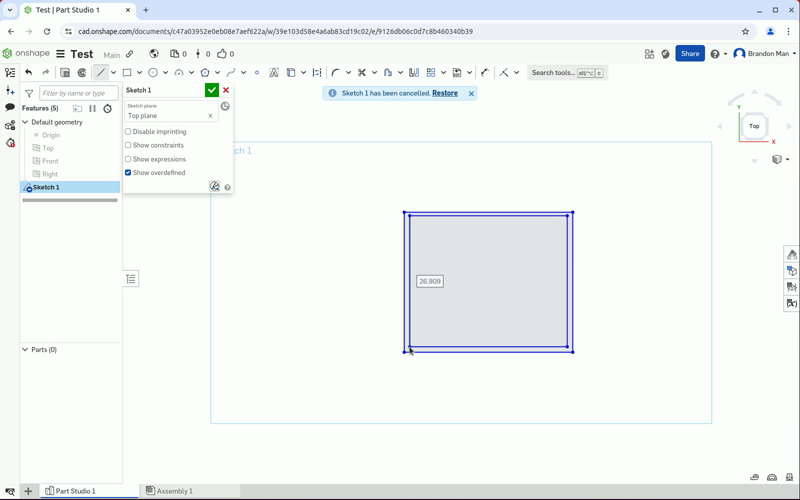
mouse_move(407, 268)
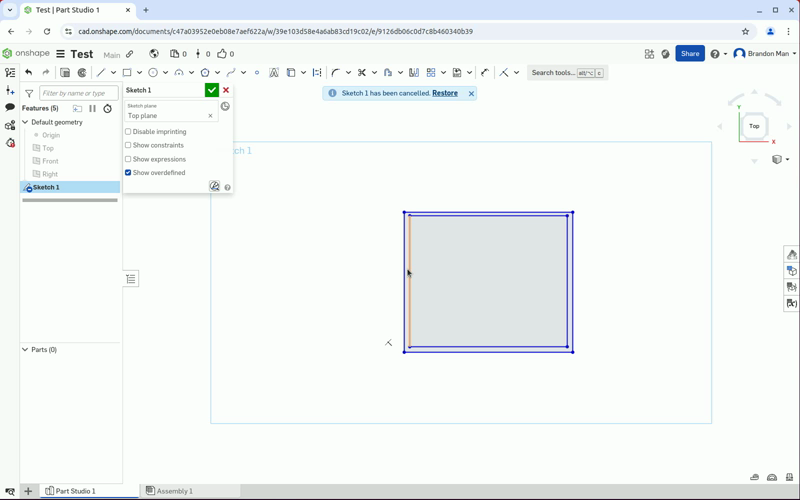
click(407, 268)
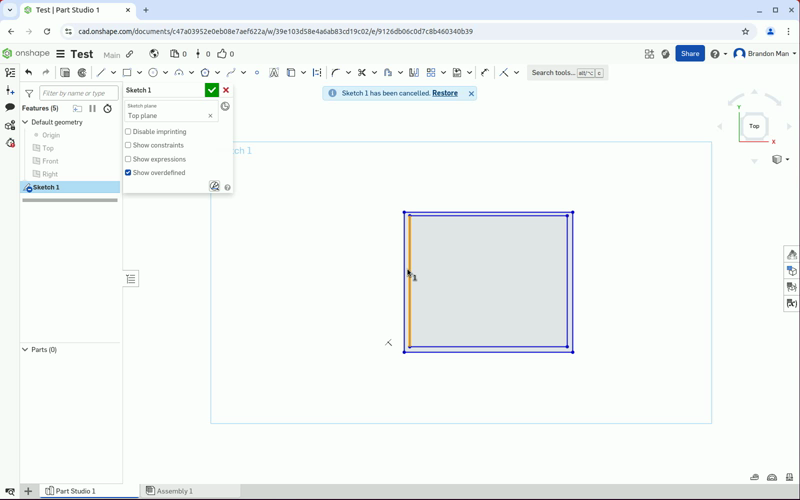
mouse_move(73, 352)
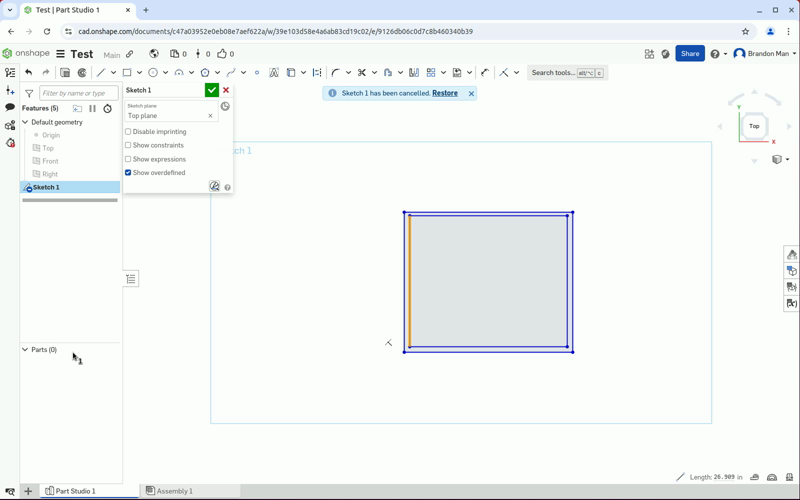
key(shift+y)
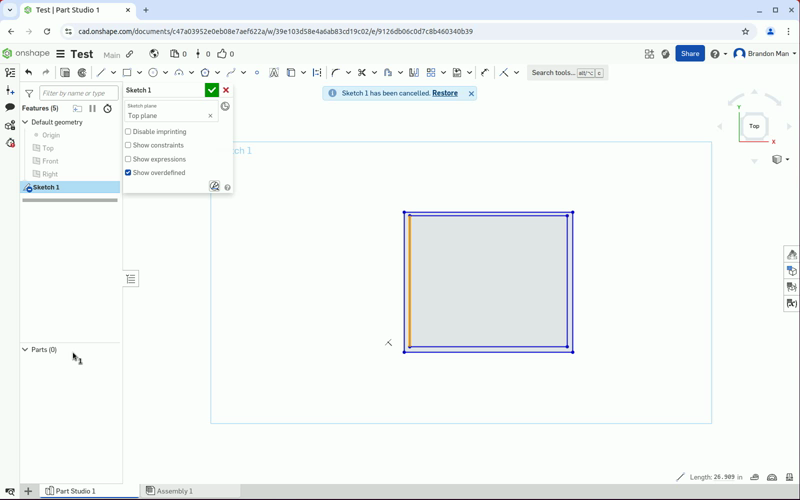
key(shift+e)
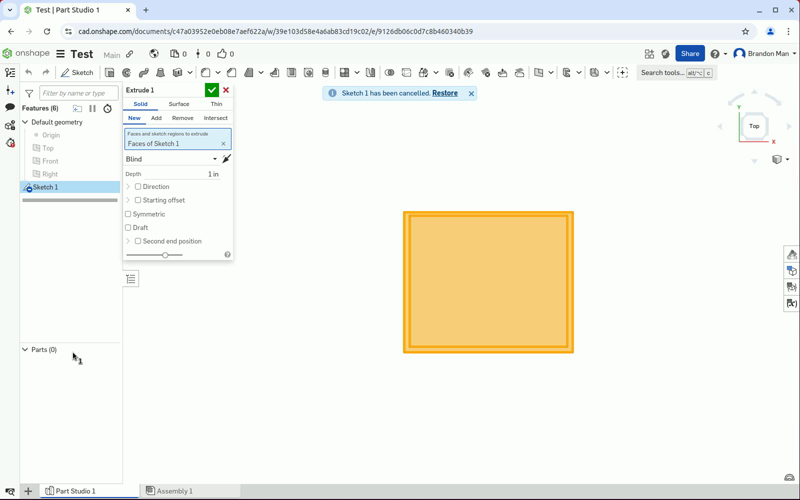
mouse_move(143, 106)
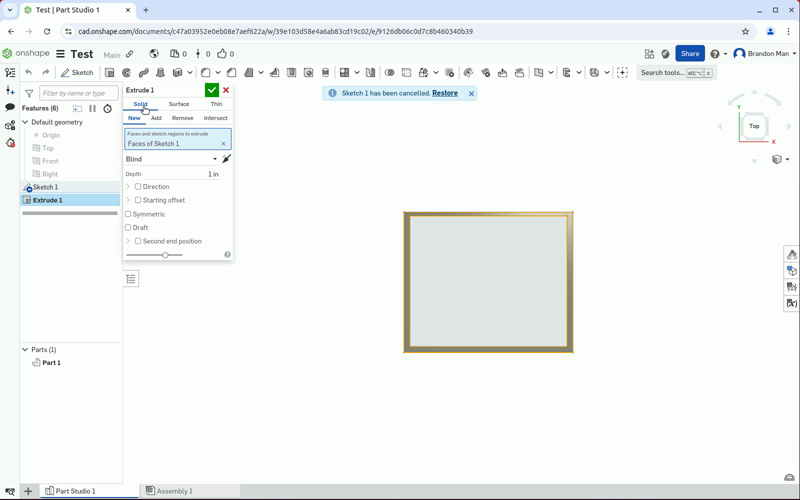
click(143, 106)
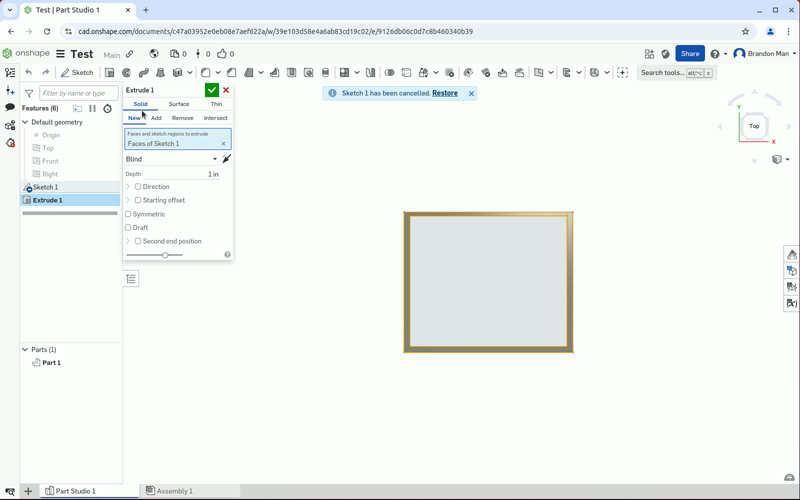
mouse_move(137, 120)
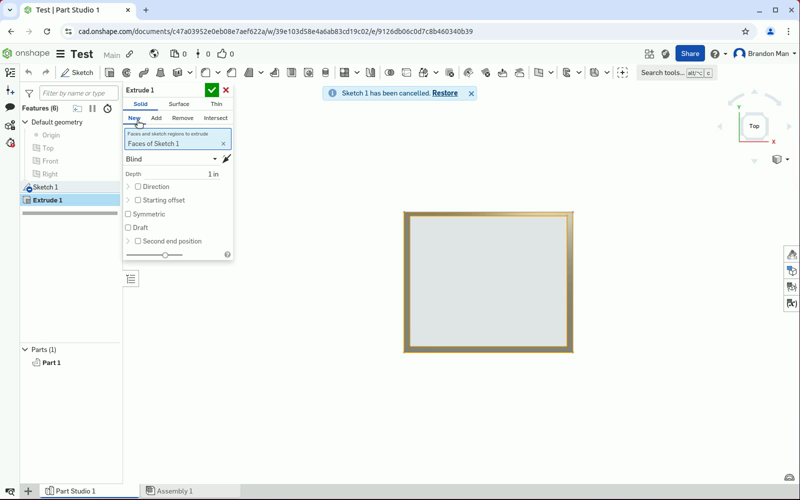
click(137, 120)
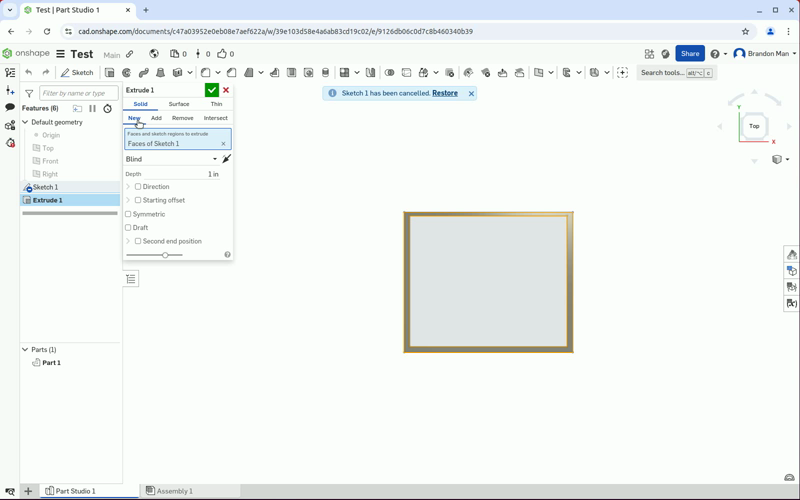
key(tab, 4)
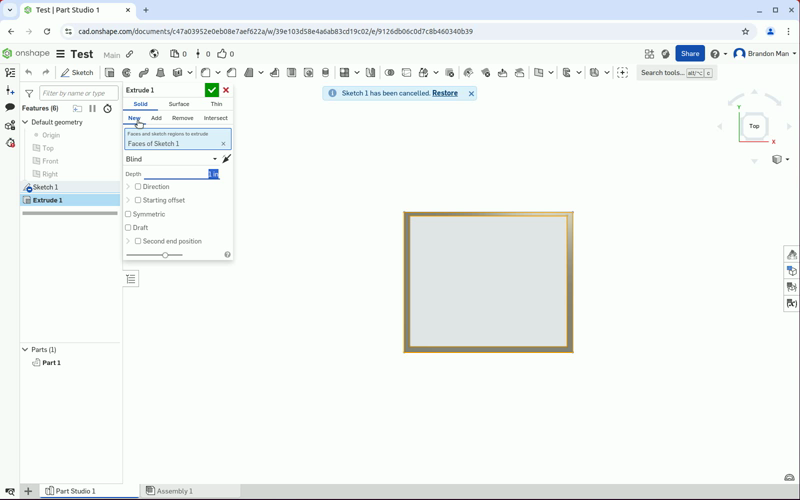
text(14.443)
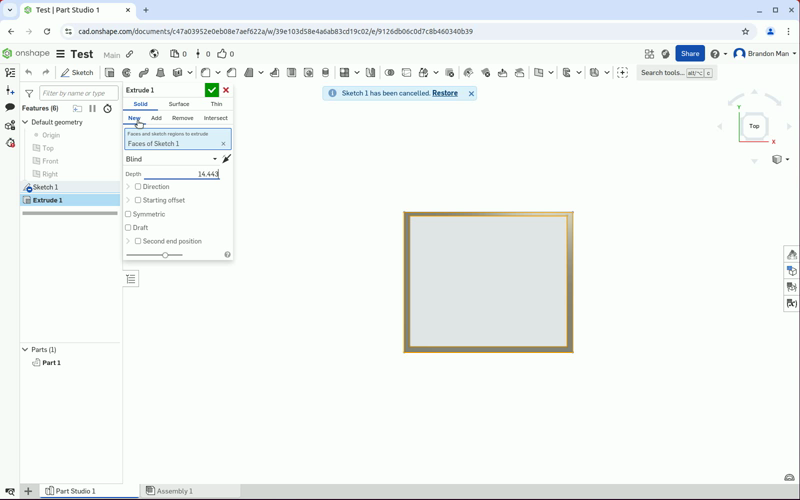
key(enter)
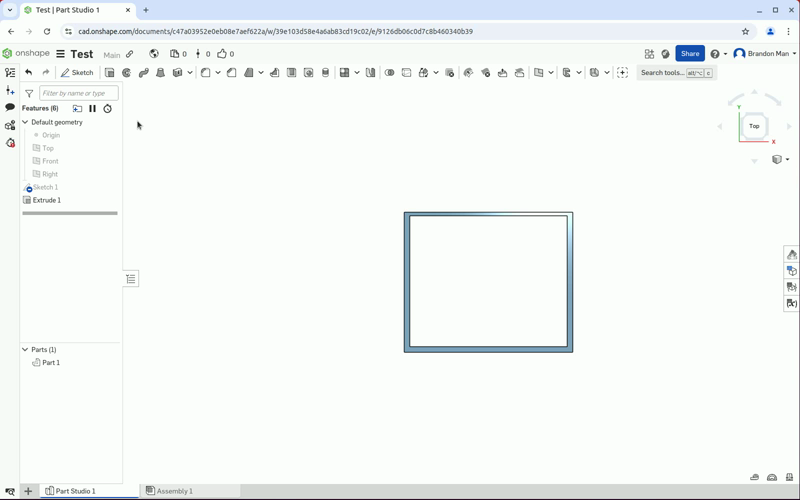
key(shift+h)
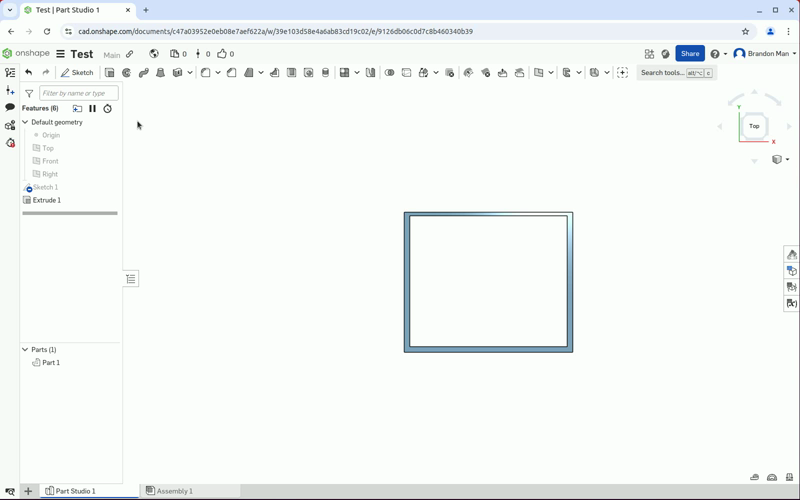
key(shift+h)
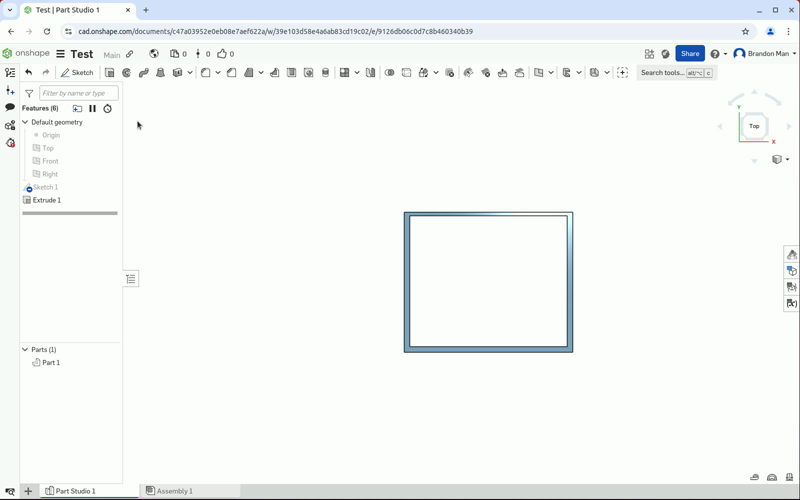
mouse_move(73, 189)
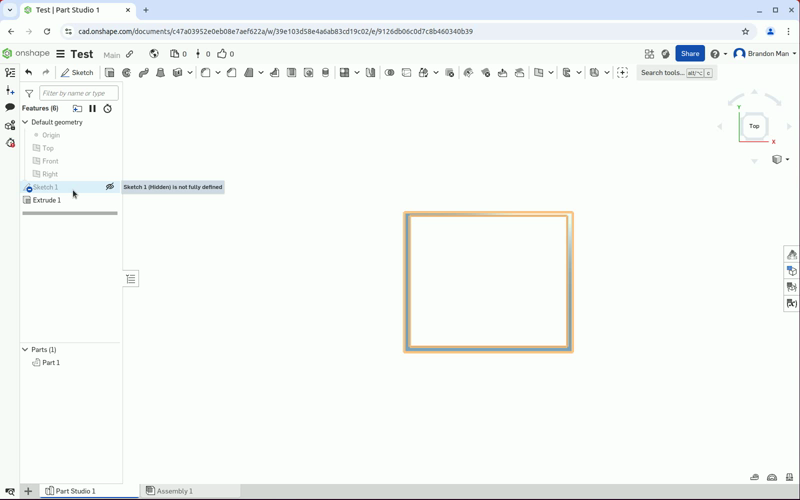
click(73, 189)
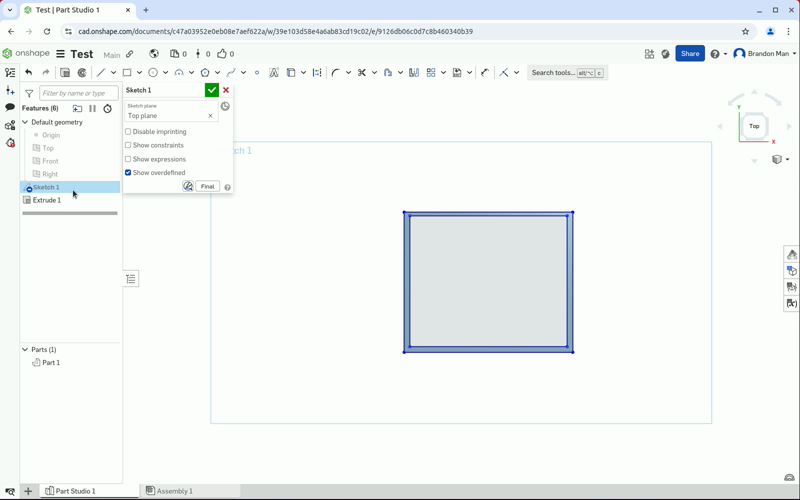
mouse_move(229, 92)
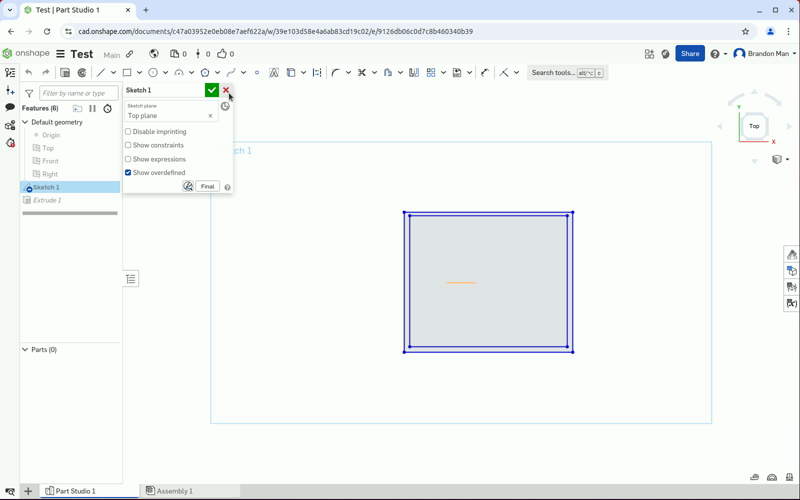
click(229, 92)
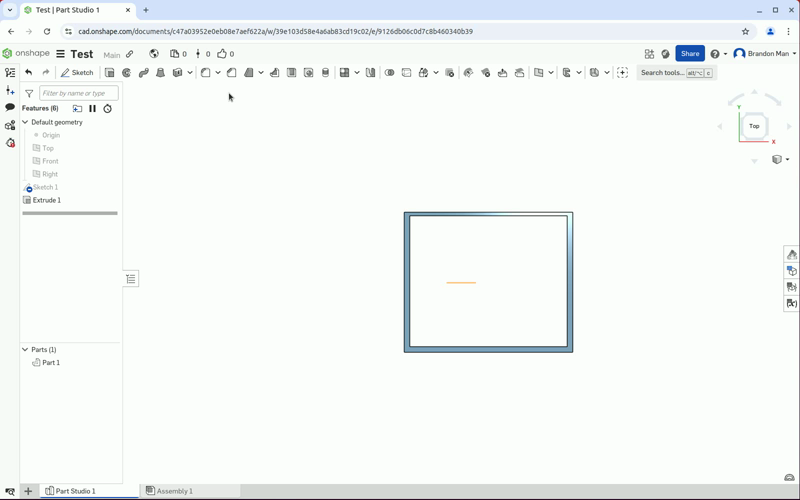
mouse_move(541, 75)
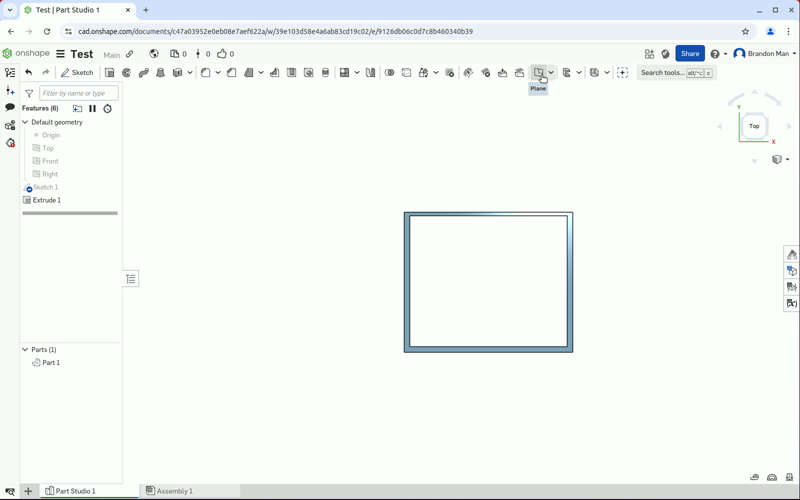
click(541, 75)
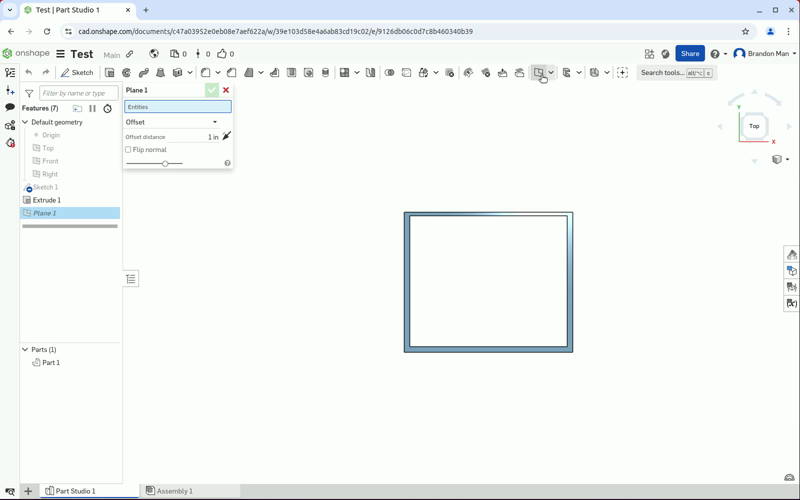
mouse_move(73, 150)
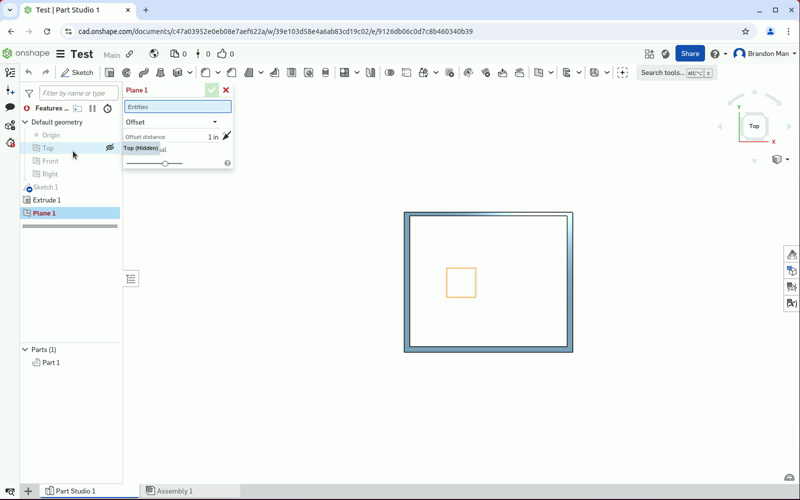
click(73, 150)
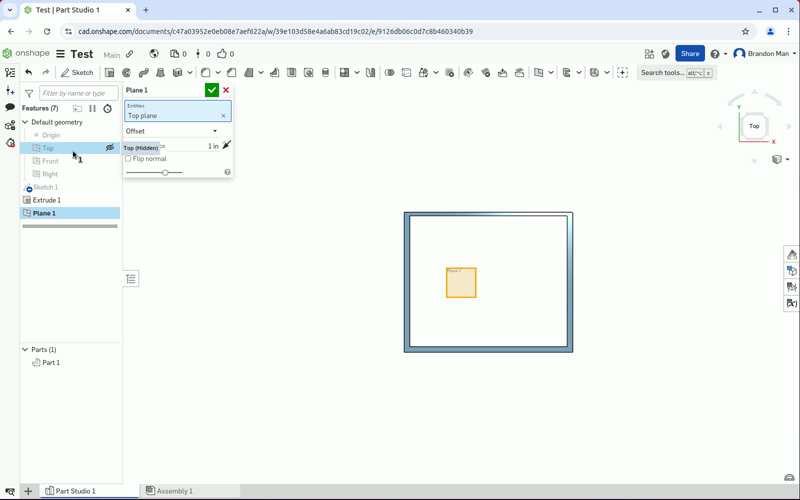
key(tab, 2)
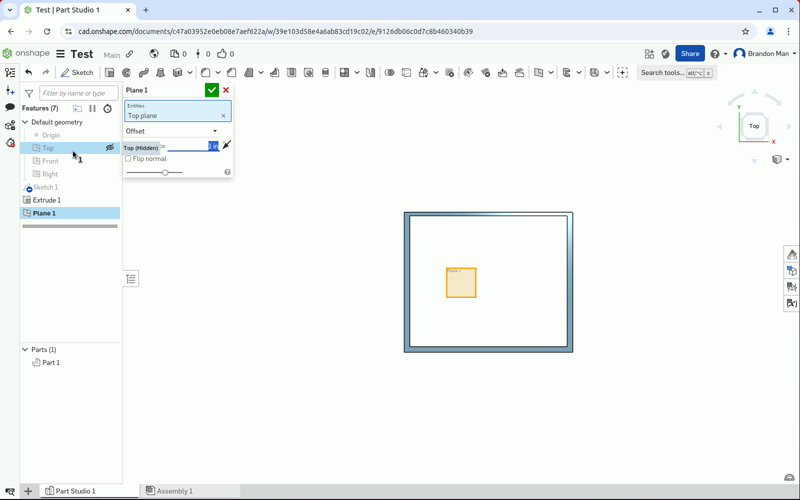
text(14.45)
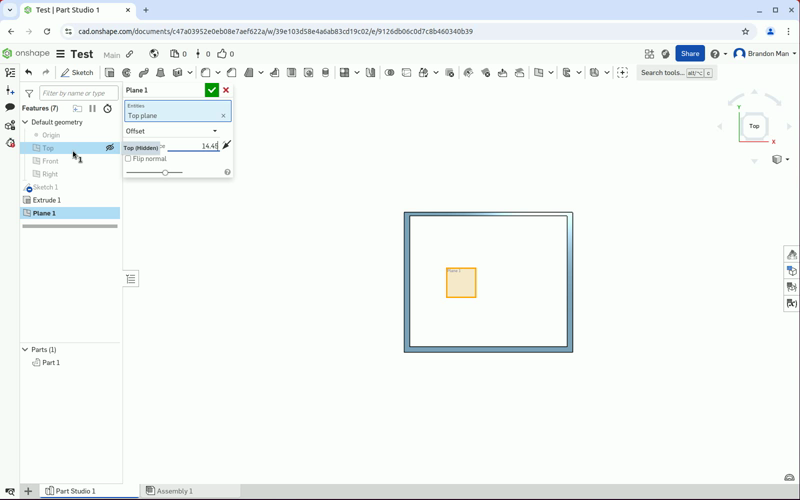
key(enter, 2)
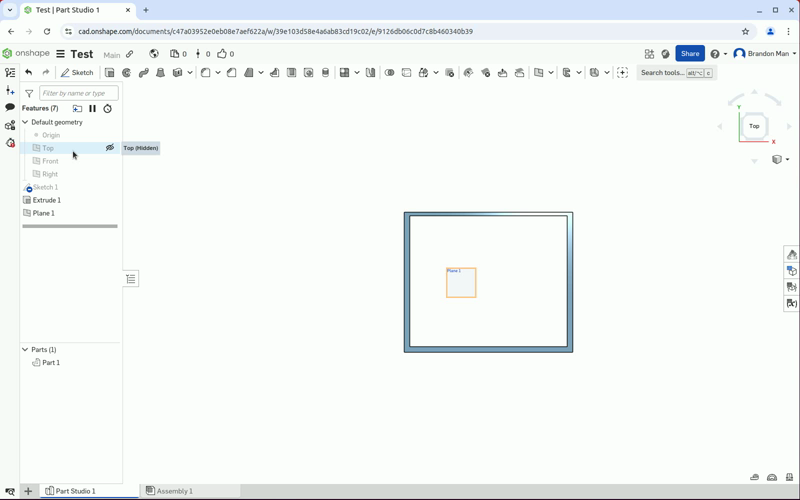
key(shift+s)
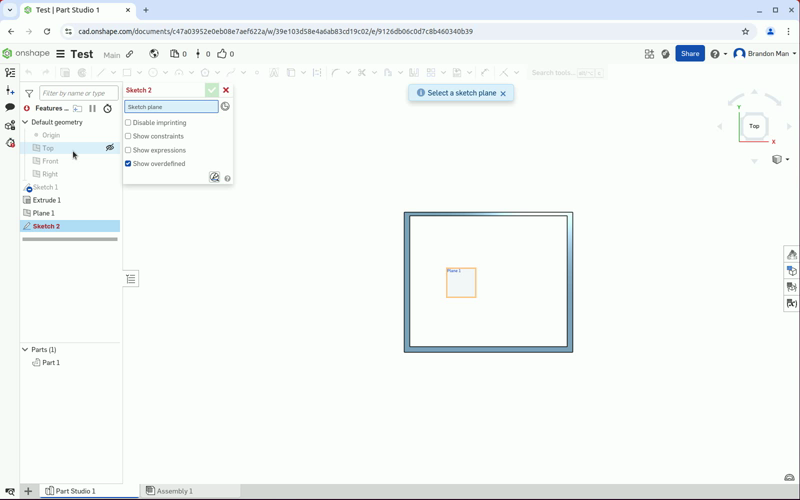
mouse_move(73, 215)
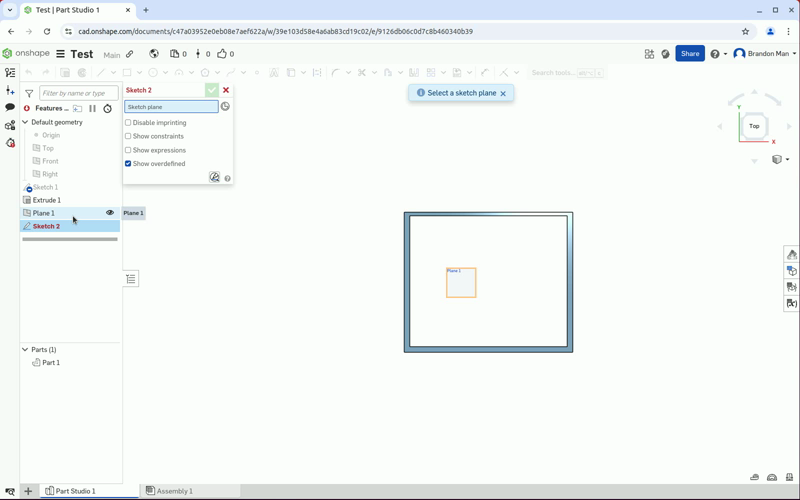
click(73, 215)
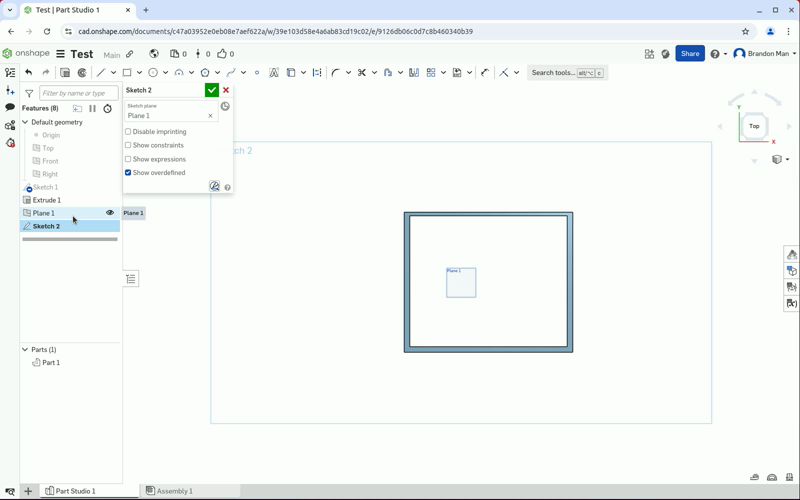
mouse_move(73, 352)
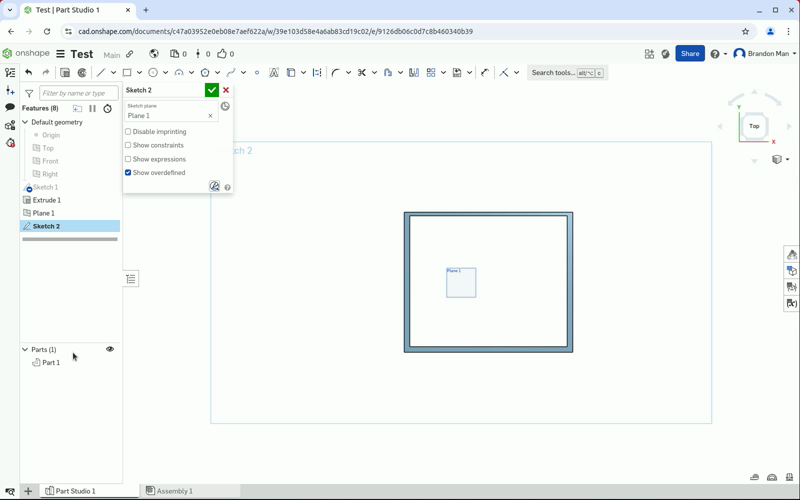
key(y)
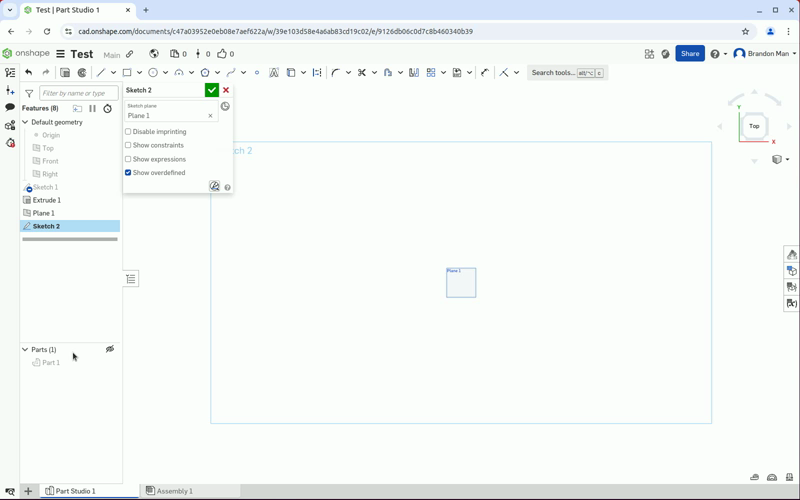
key(l)
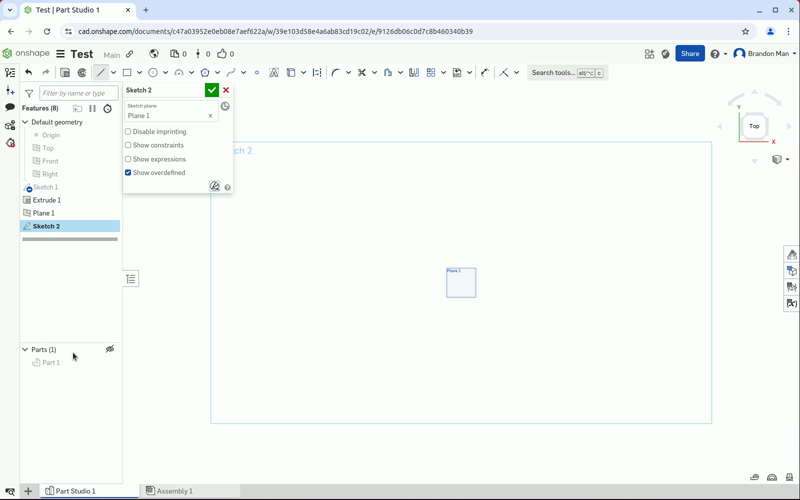
key_down(shift)
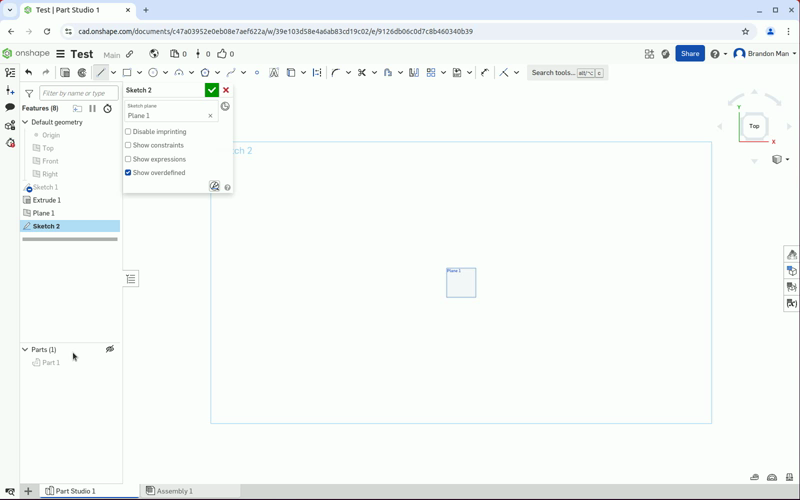
mouse_move(404, 286)
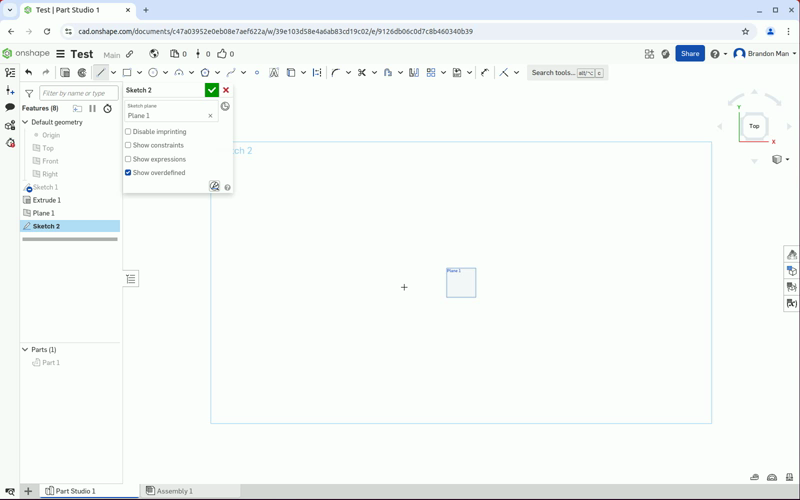
click(404, 286)
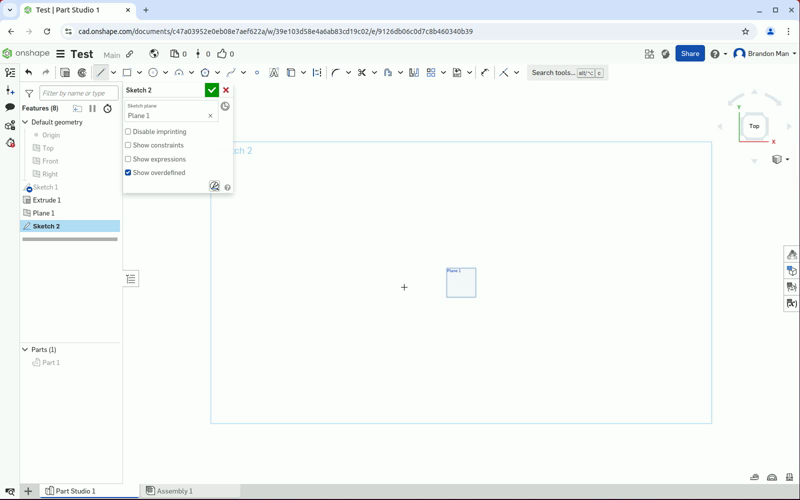
key_up(shift)
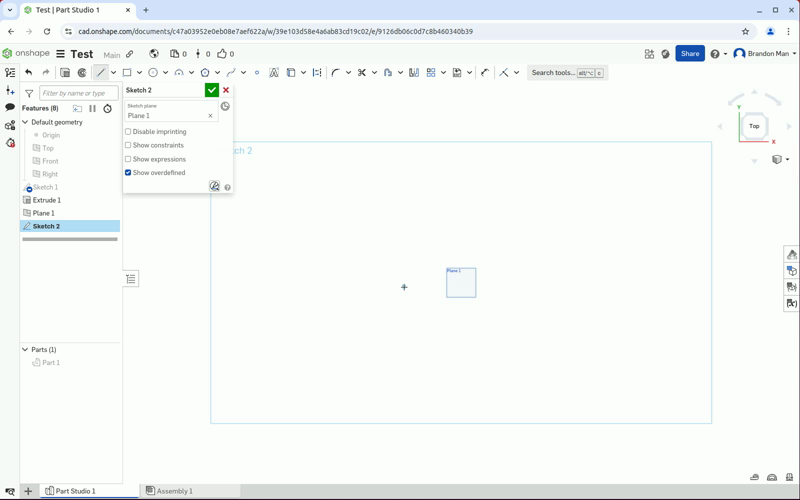
key_down(shift)
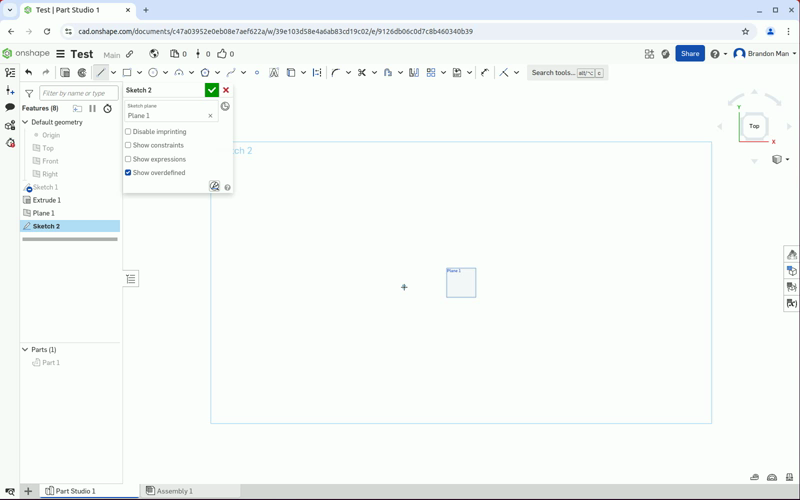
mouse_move(434, 286)
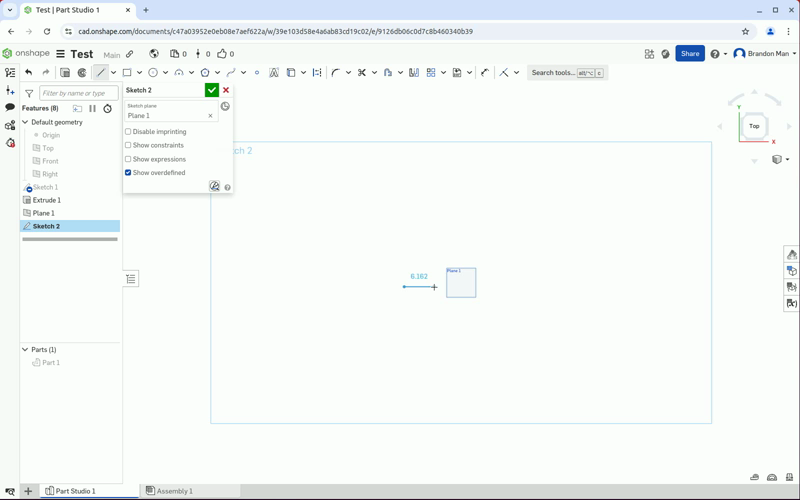
mouse_move(409, 286)
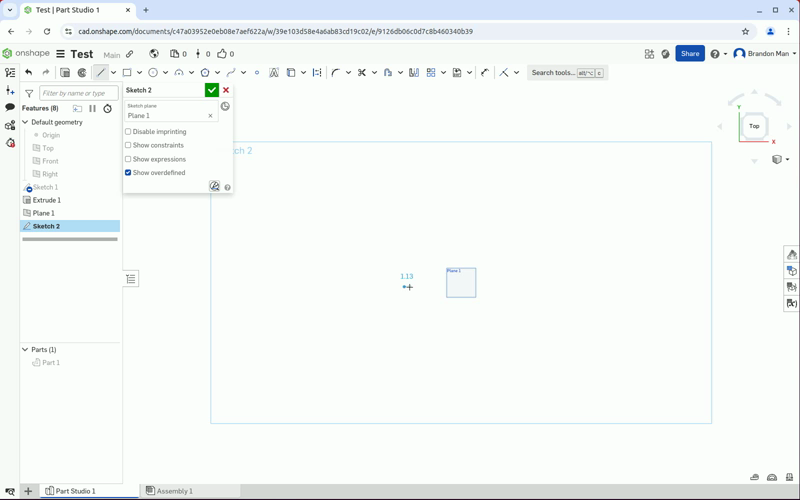
scroll(6)
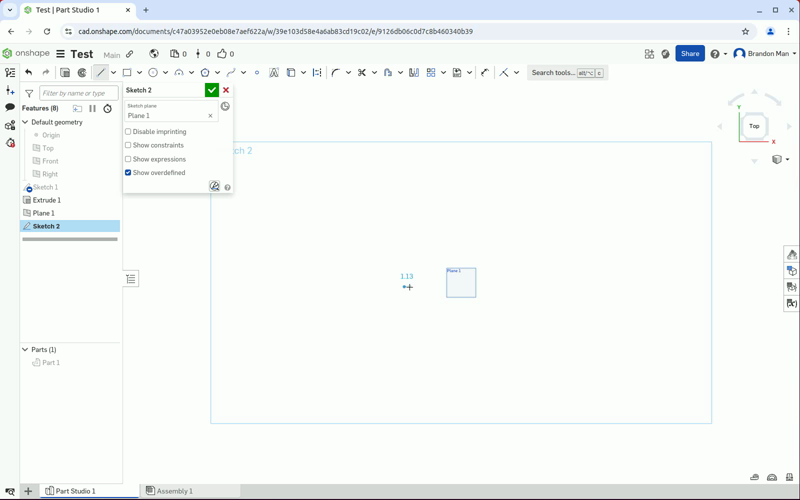
scroll(6)
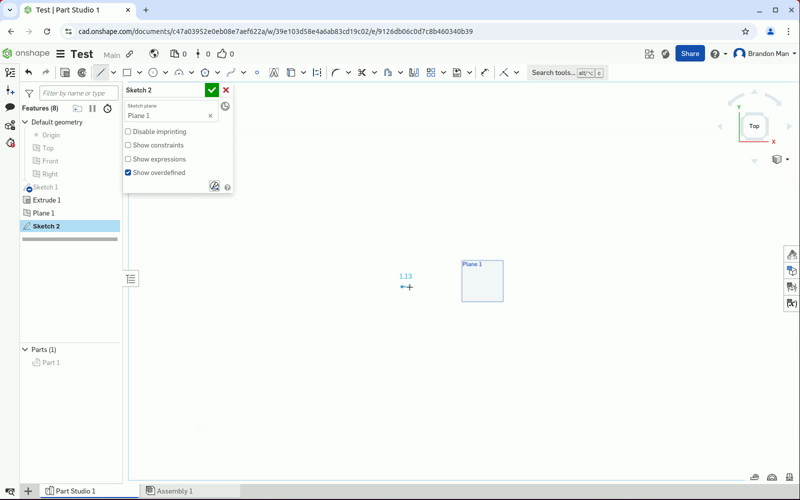
scroll(6)
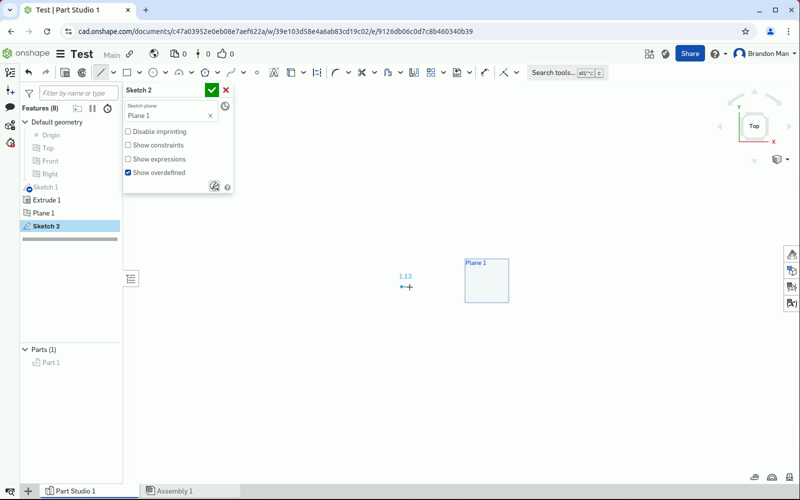
scroll(6)
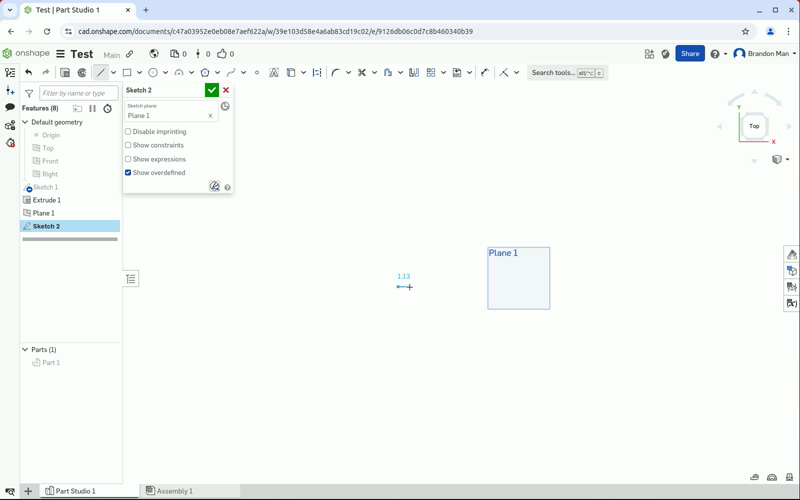
scroll(6)
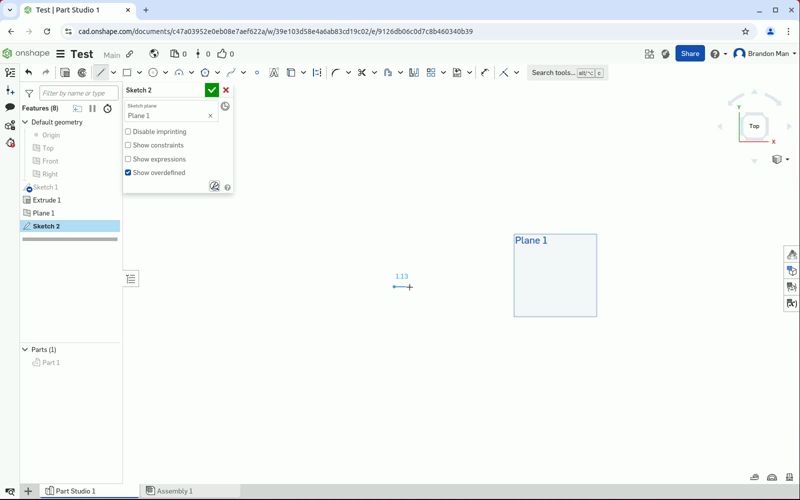
scroll(6)
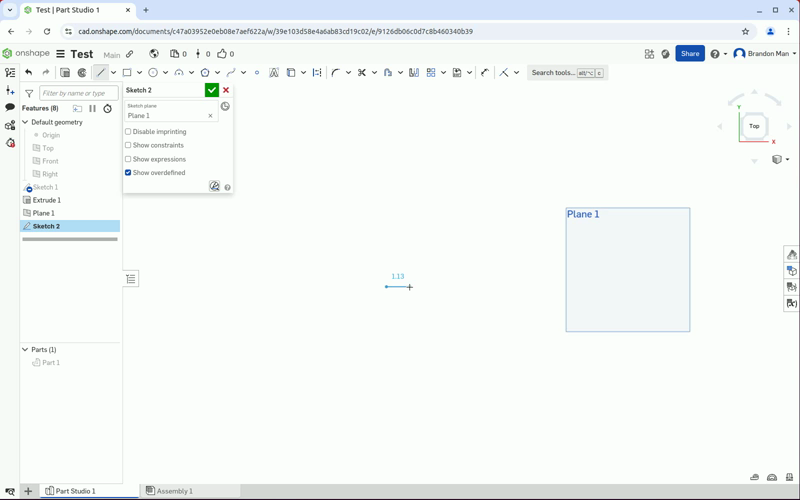
scroll(6)
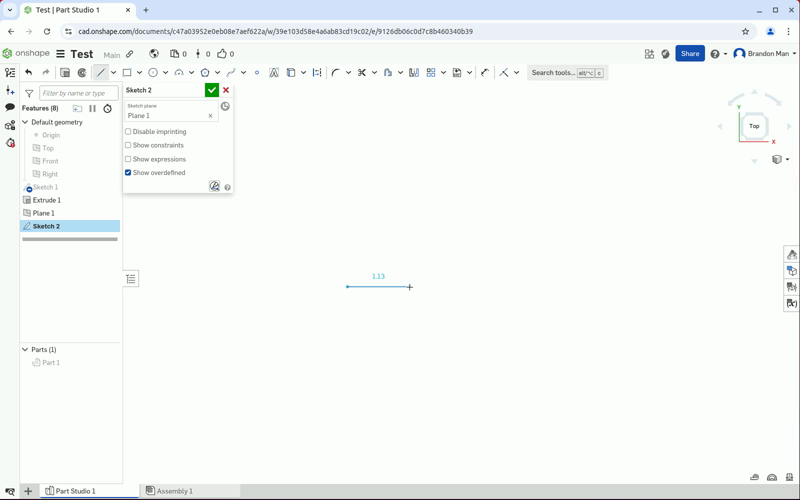
click(409, 286)
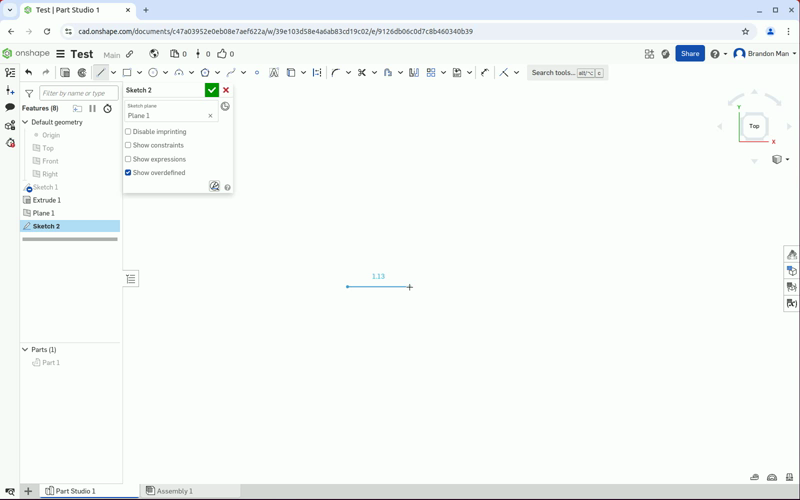
scroll(-6)
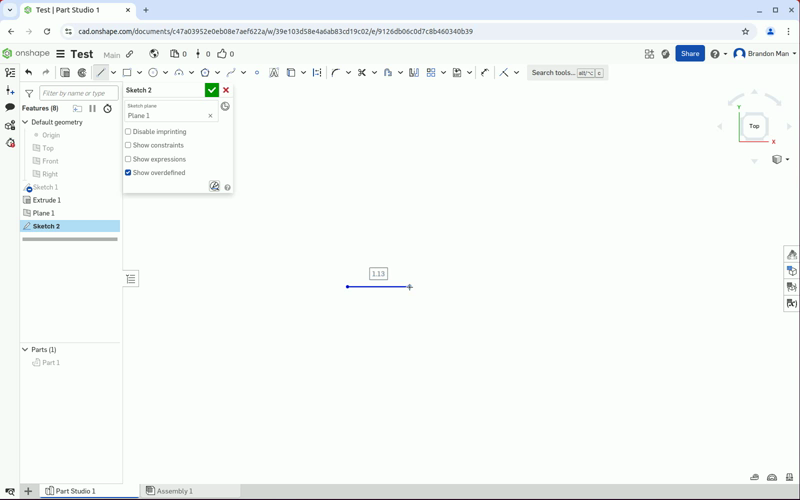
scroll(-6)
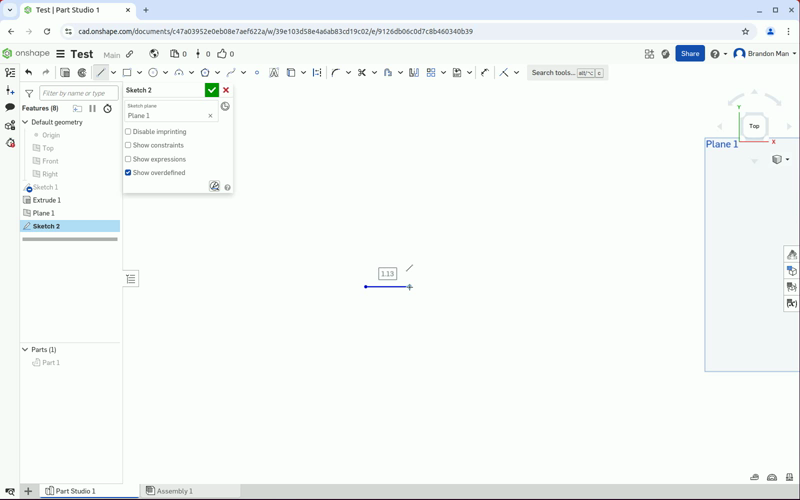
scroll(-6)
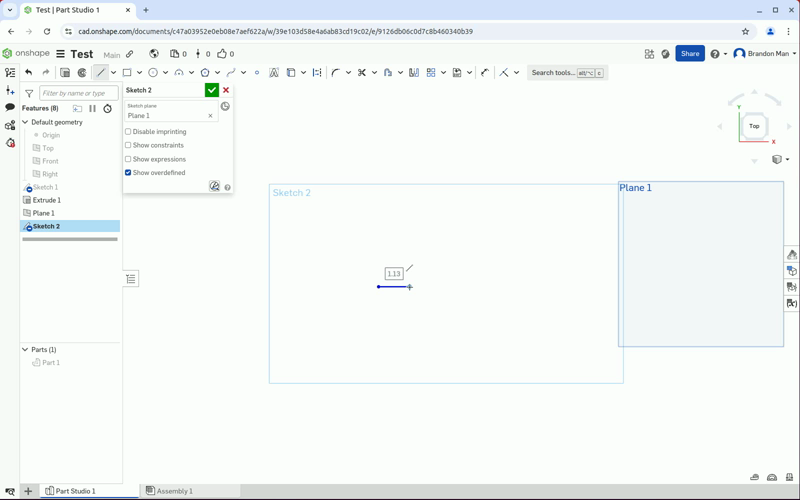
scroll(-6)
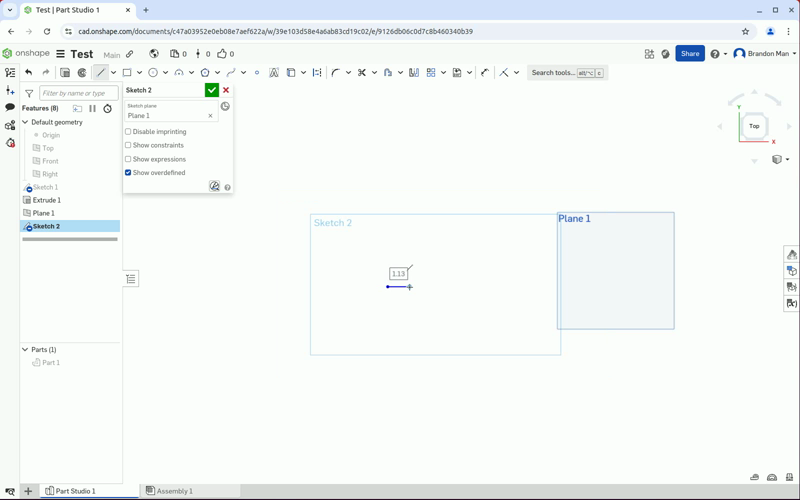
scroll(-6)
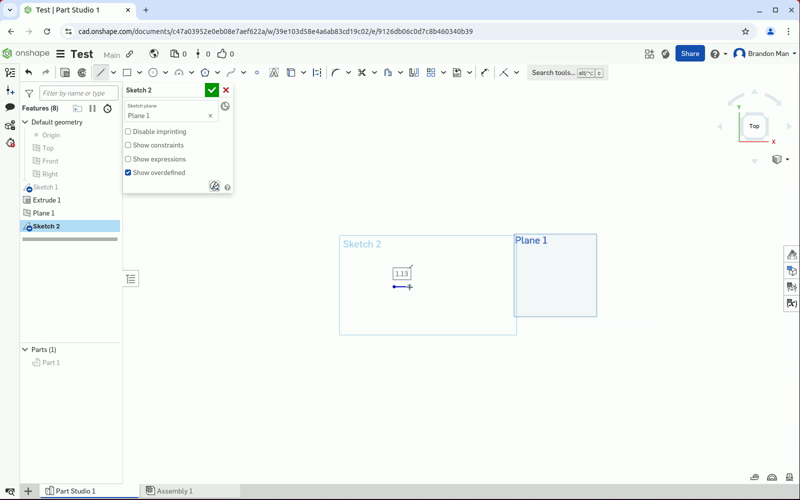
scroll(-6)
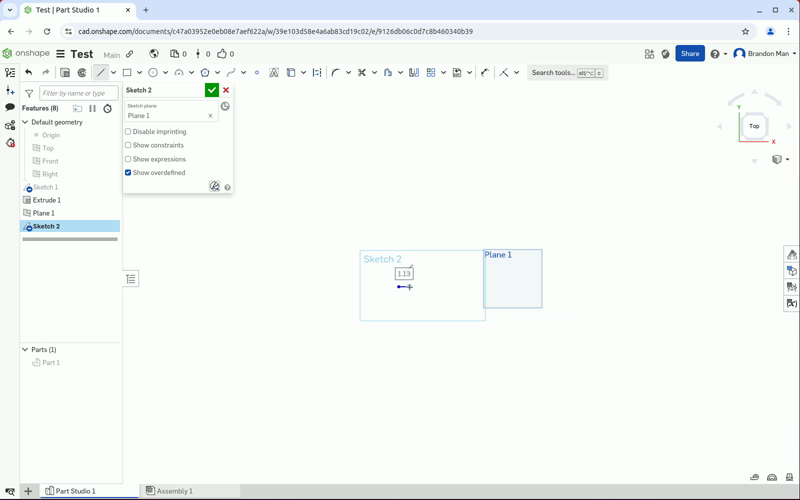
scroll(-6)
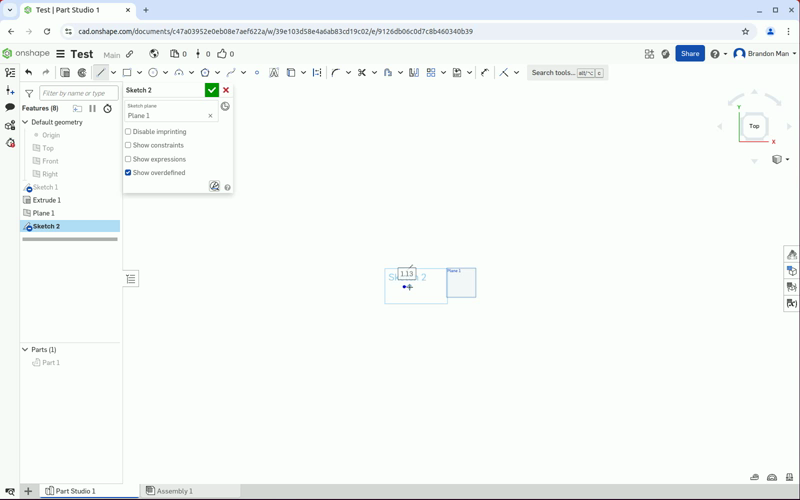
key_up(shift)
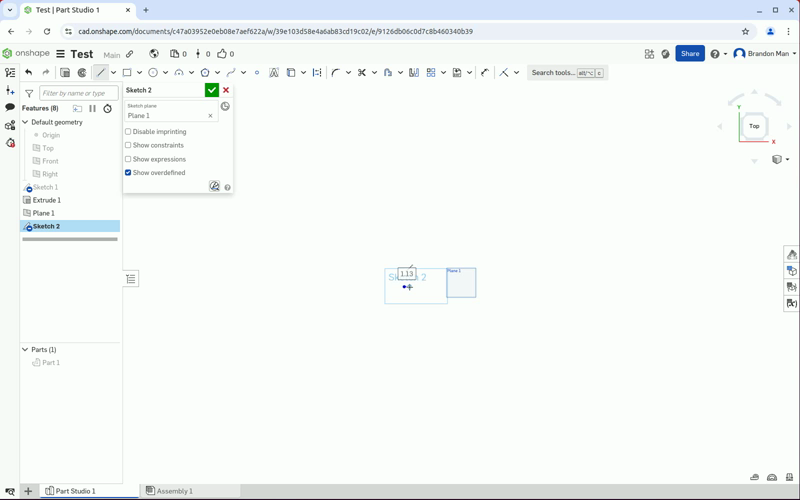
key_down(shift)
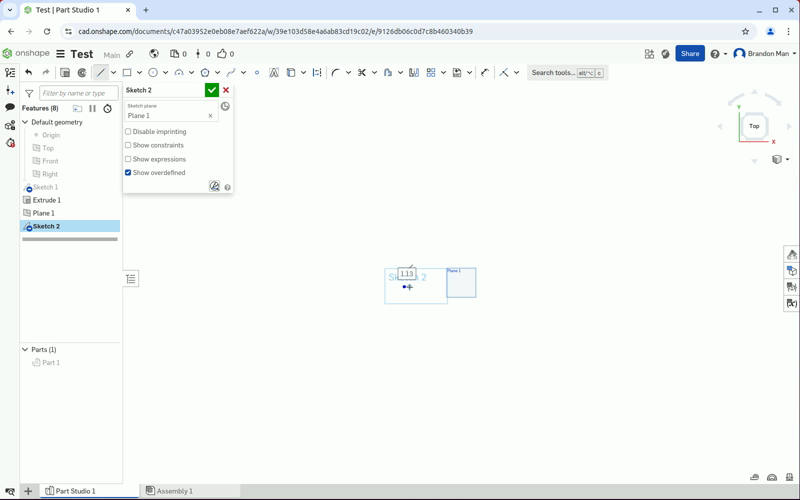
mouse_move(439, 286)
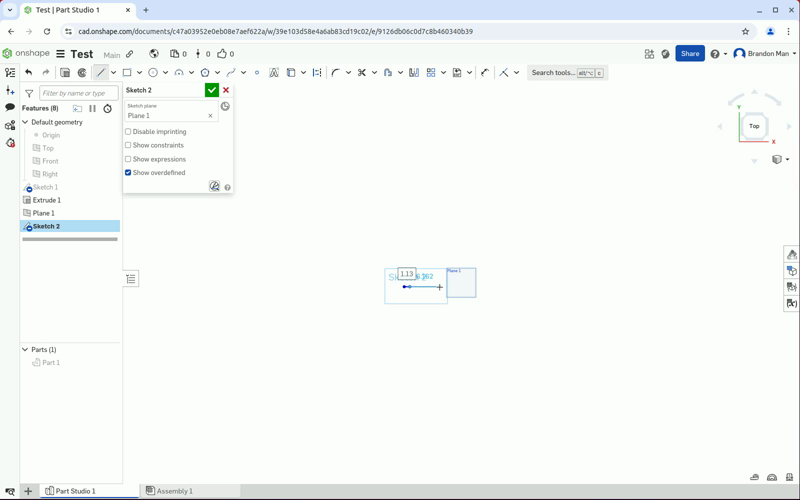
mouse_move(409, 276)
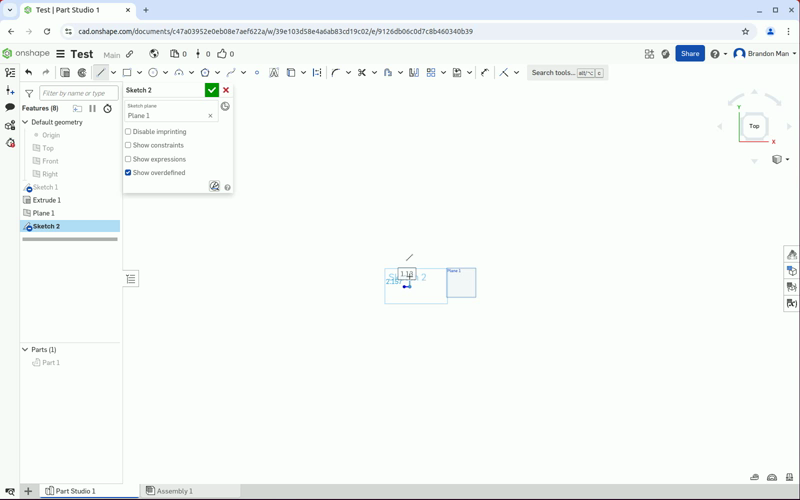
click(409, 276)
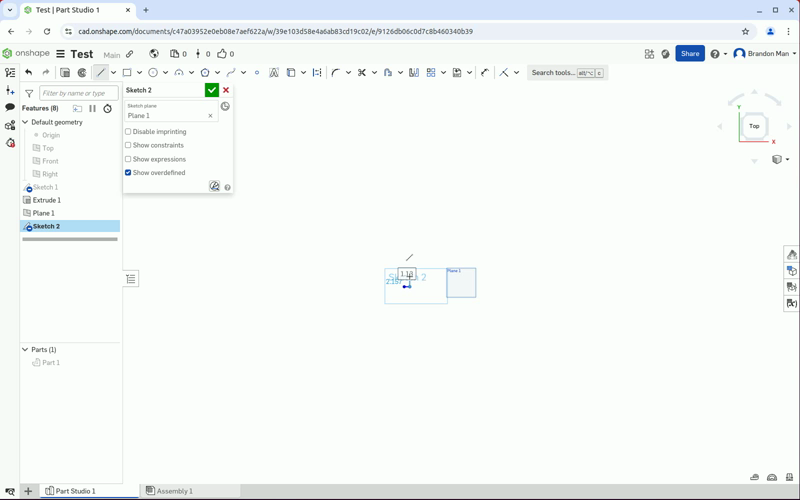
key_up(shift)
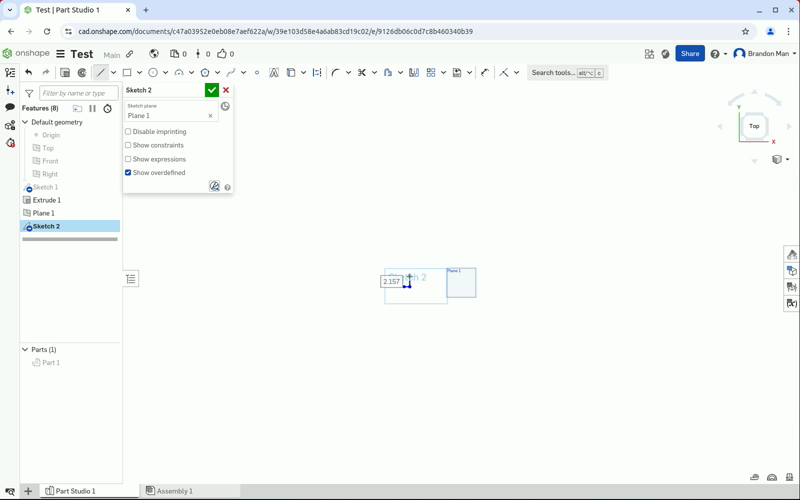
key_down(shift)
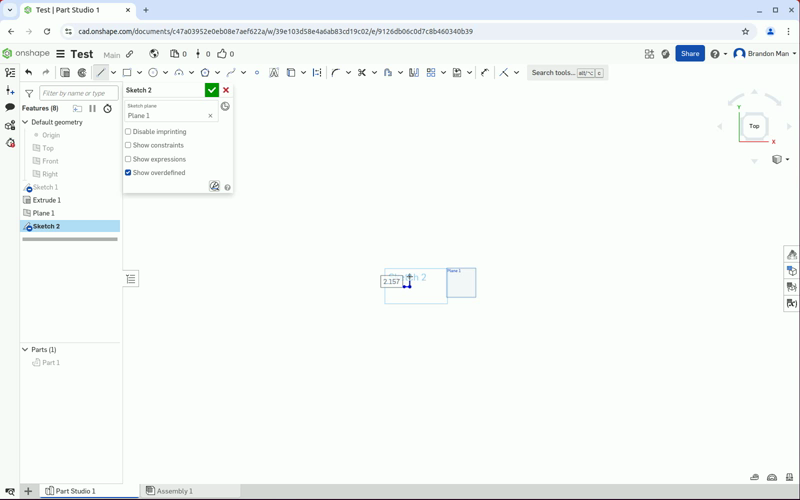
mouse_move(439, 276)
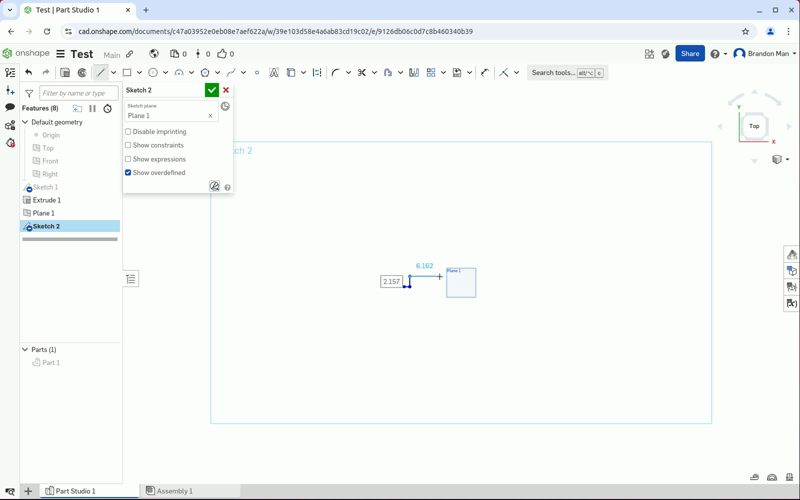
mouse_move(404, 276)
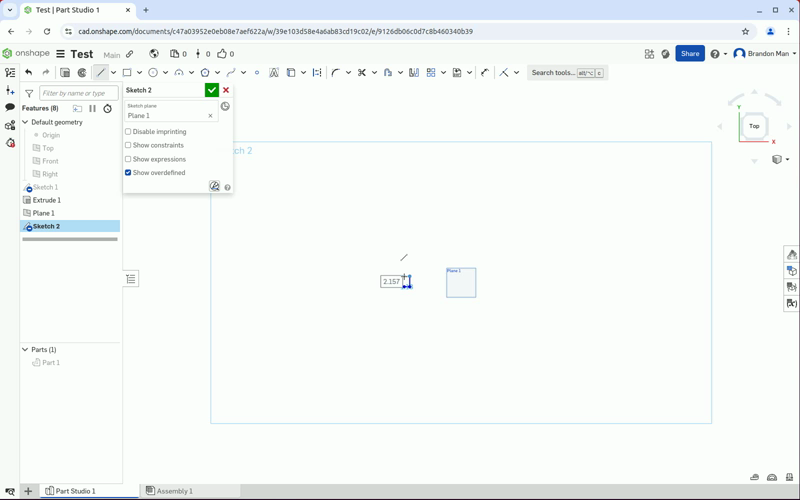
scroll(6)
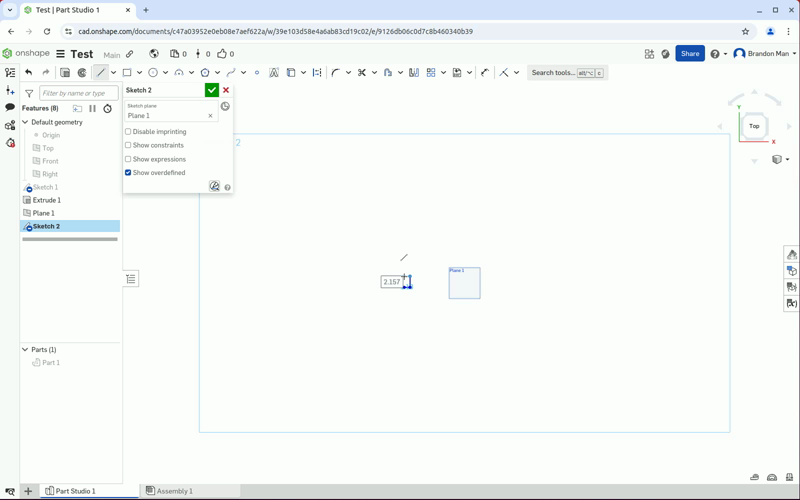
scroll(6)
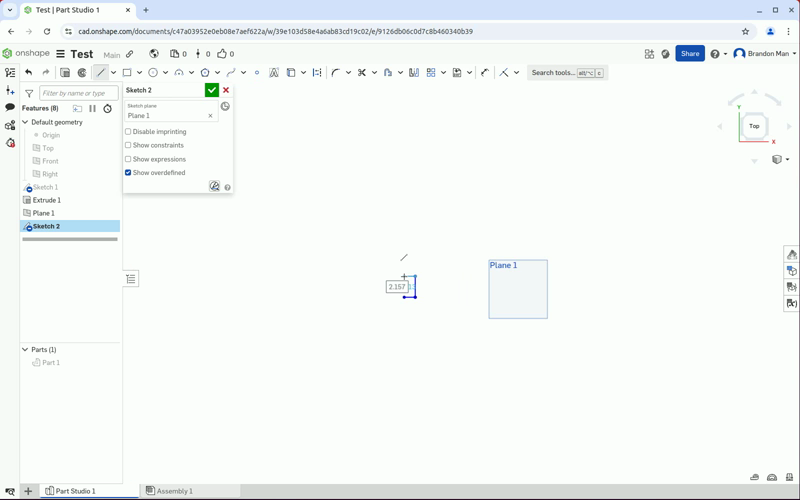
scroll(6)
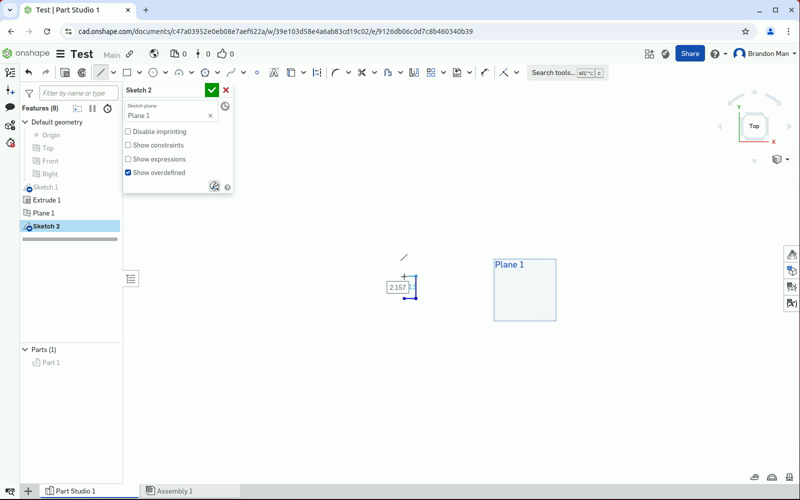
scroll(6)
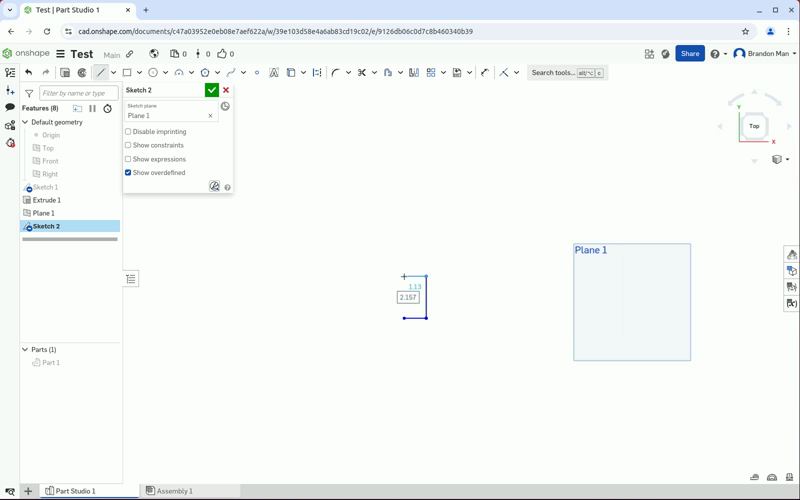
scroll(6)
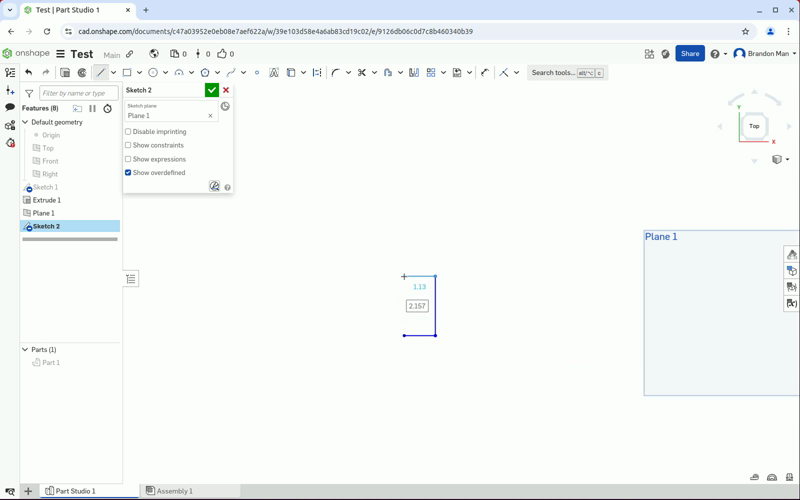
scroll(6)
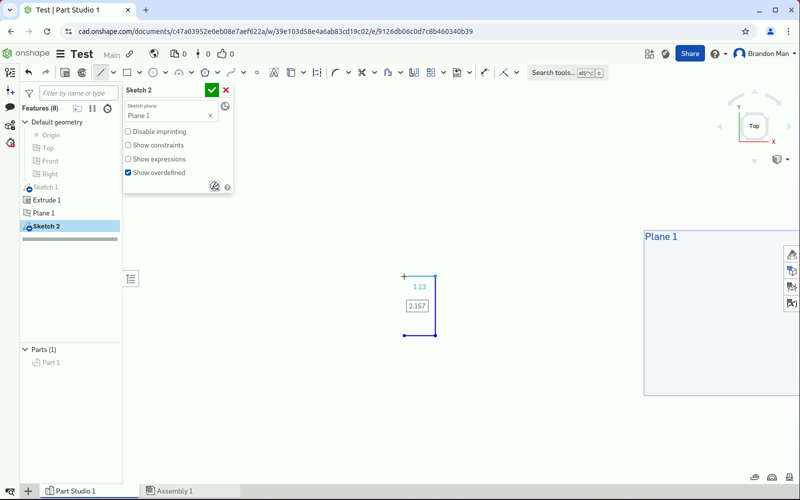
scroll(6)
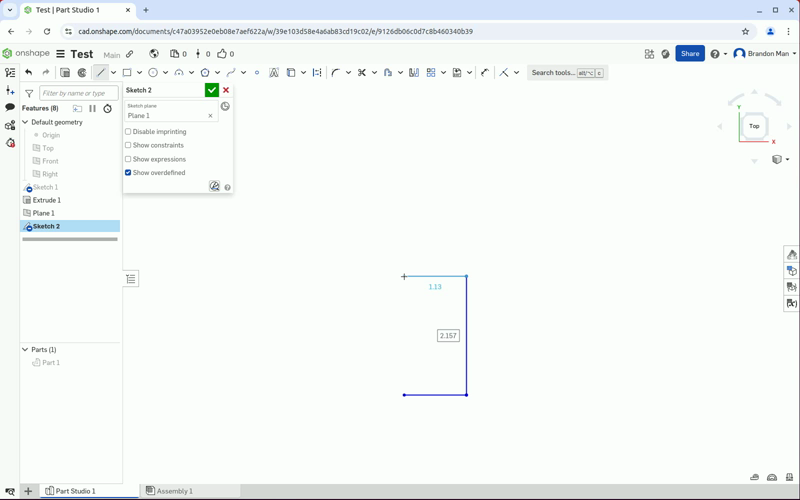
click(404, 276)
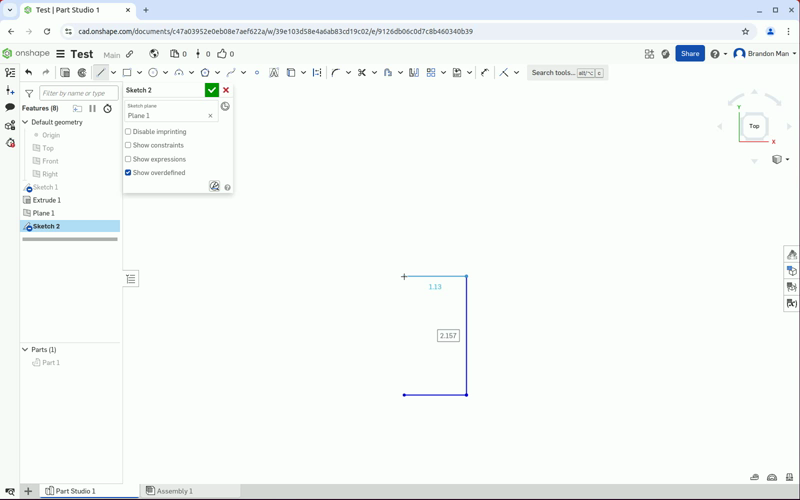
scroll(-6)
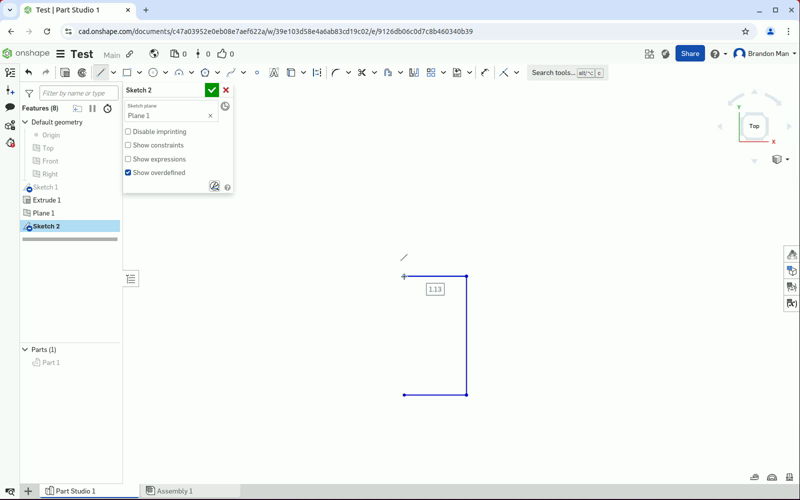
scroll(-6)
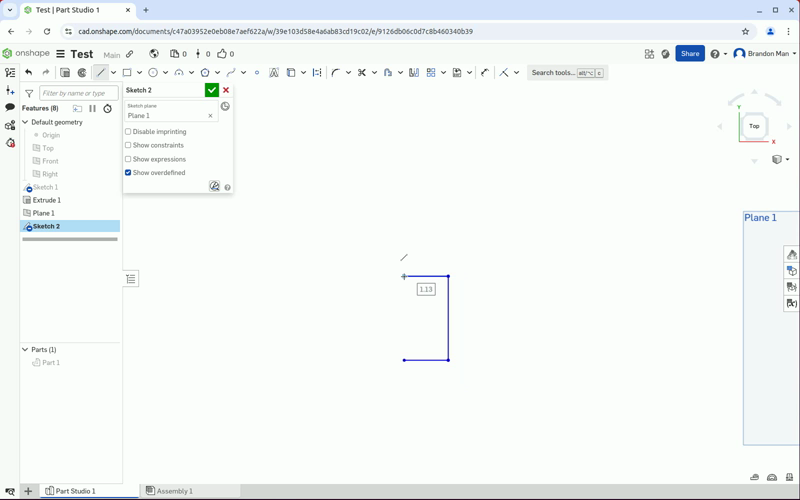
scroll(-6)
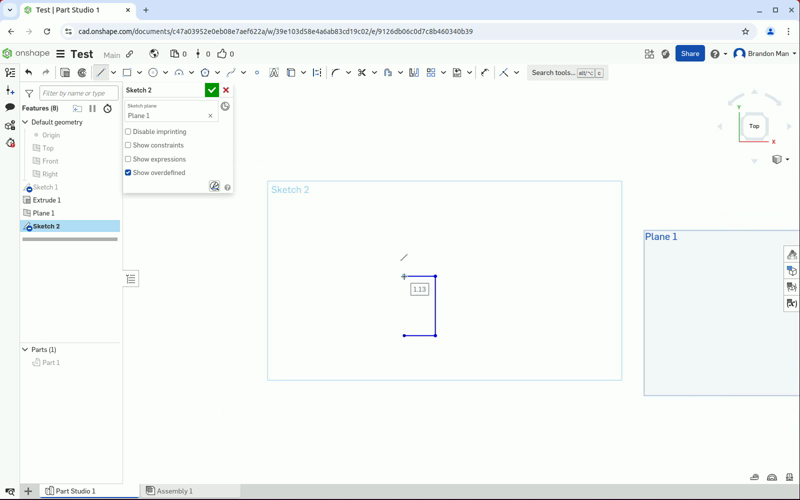
scroll(-6)
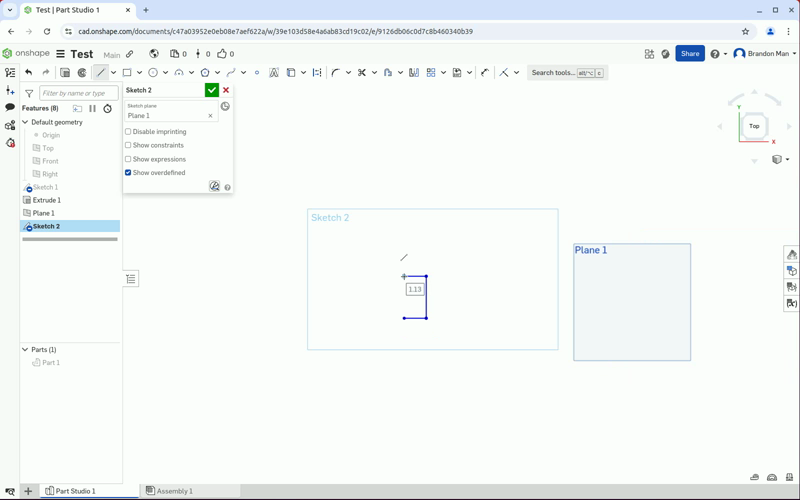
scroll(-6)
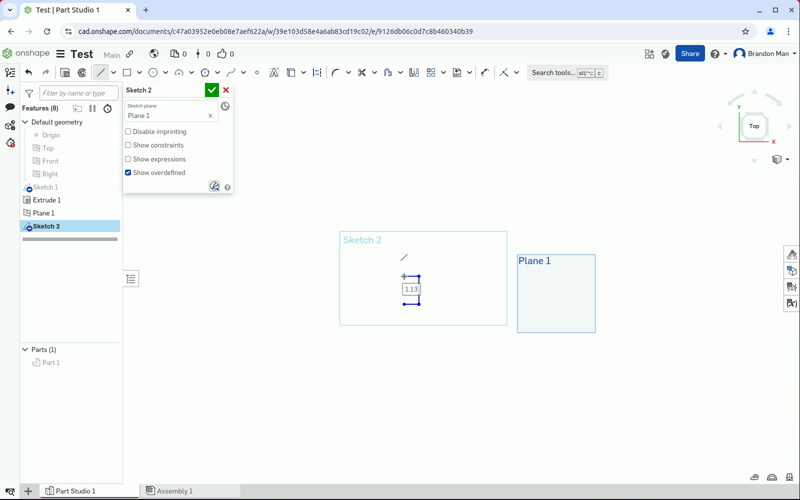
scroll(-6)
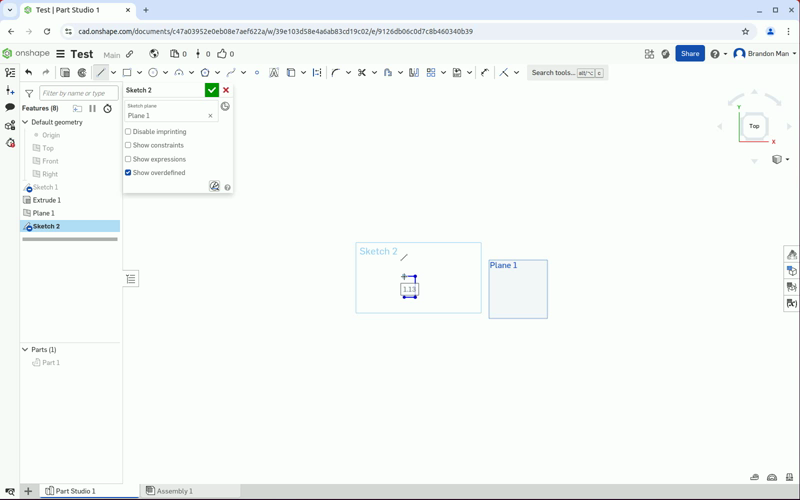
scroll(-6)
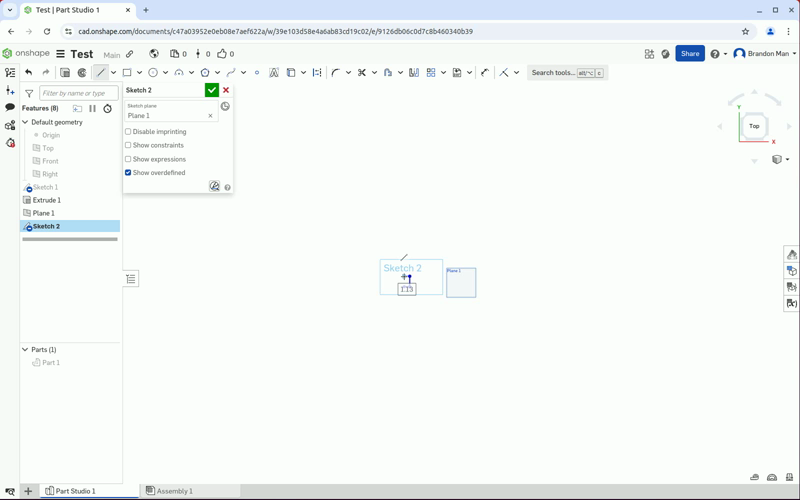
key_up(shift)
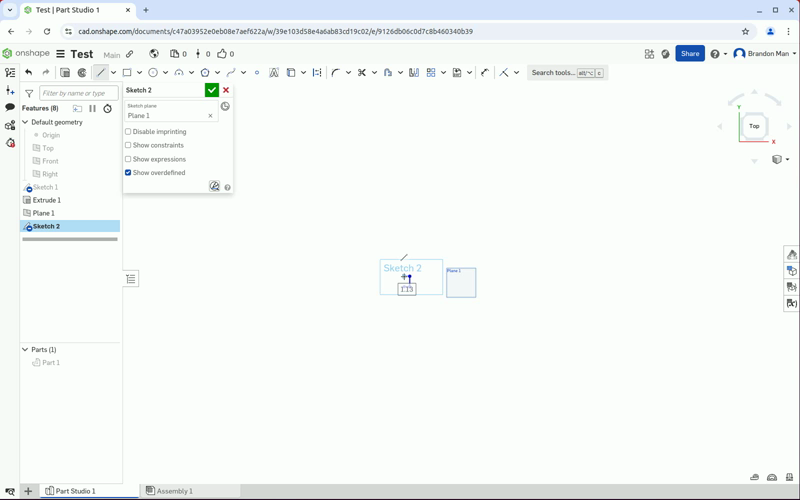
mouse_move(434, 276)
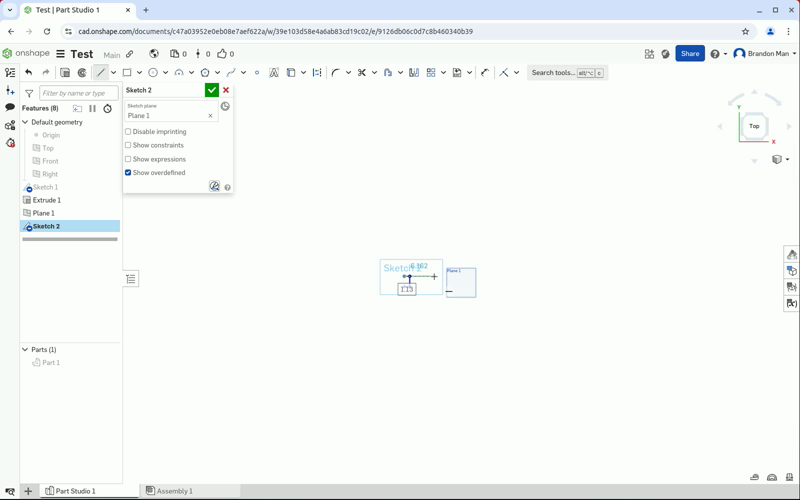
key_down(shift)
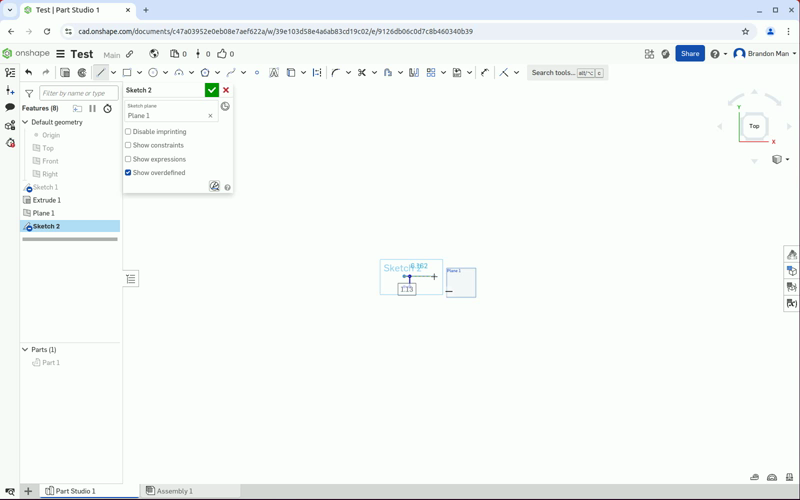
mouse_move(404, 286)
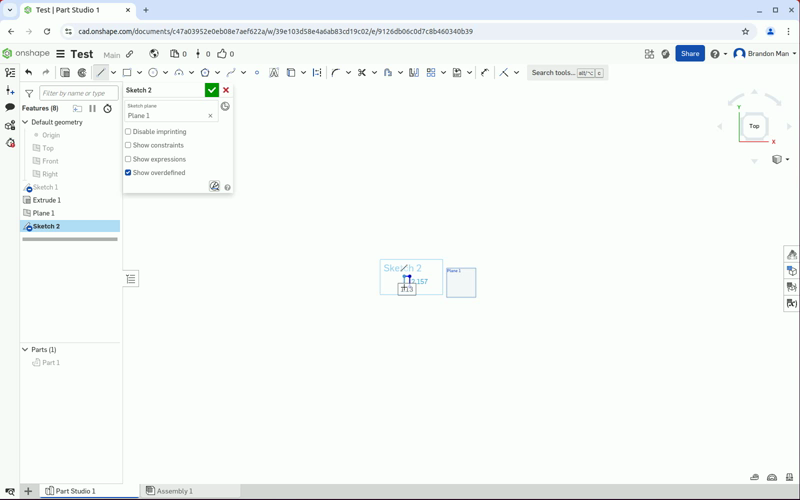
key_up(shift)
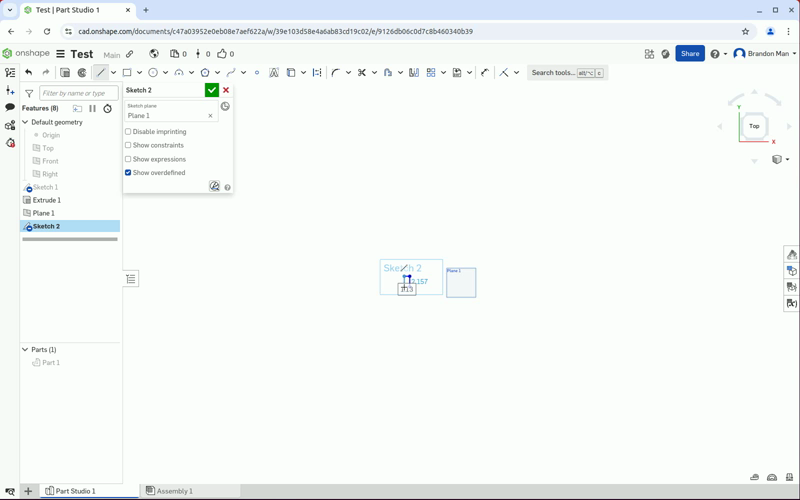
click(404, 286)
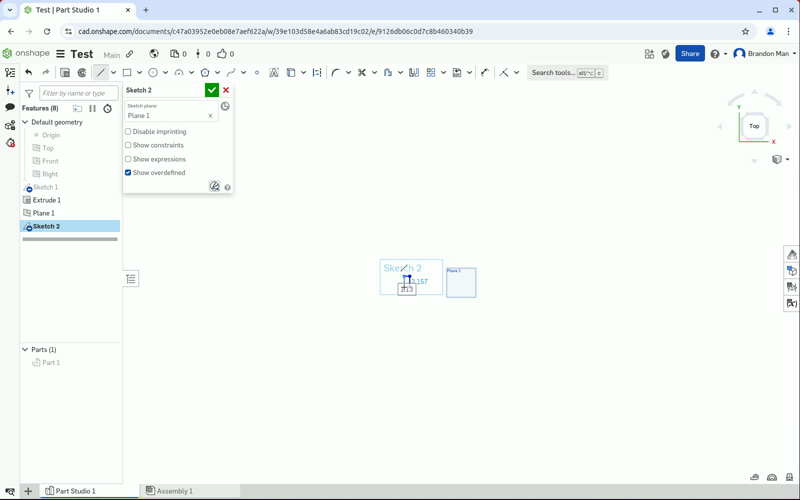
key(esc)
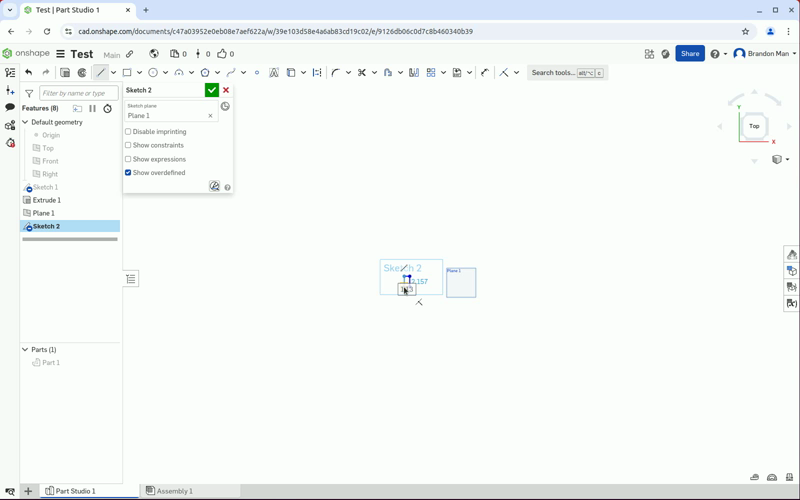
mouse_move(404, 278)
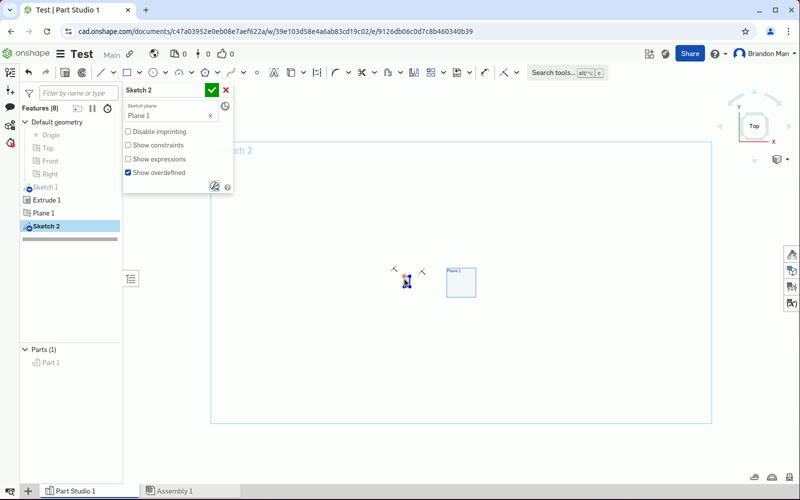
scroll(6)
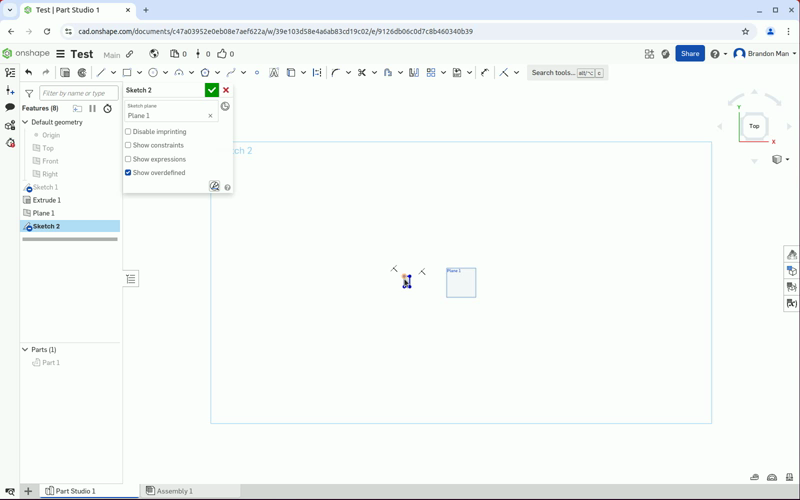
scroll(6)
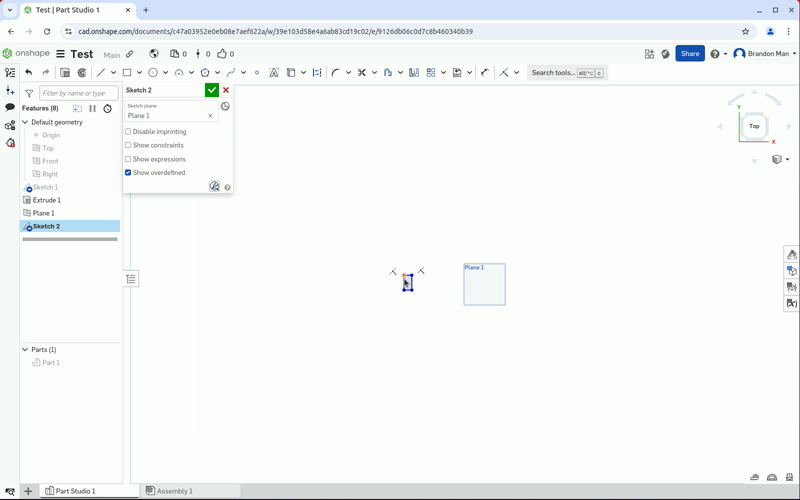
scroll(6)
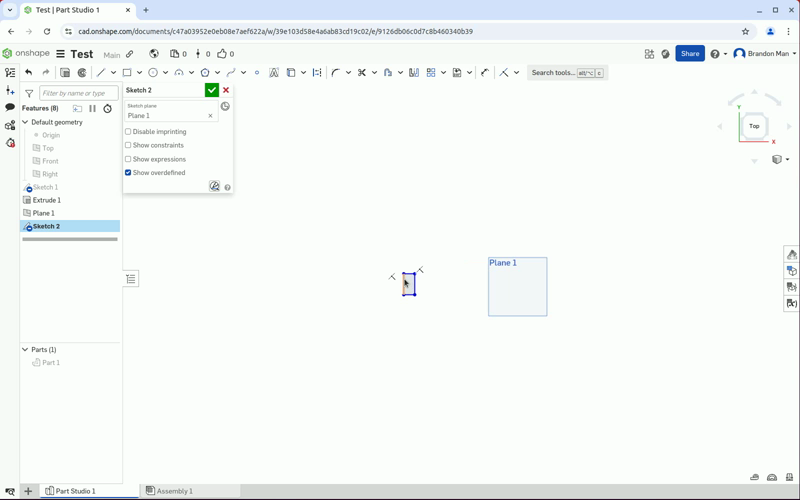
scroll(6)
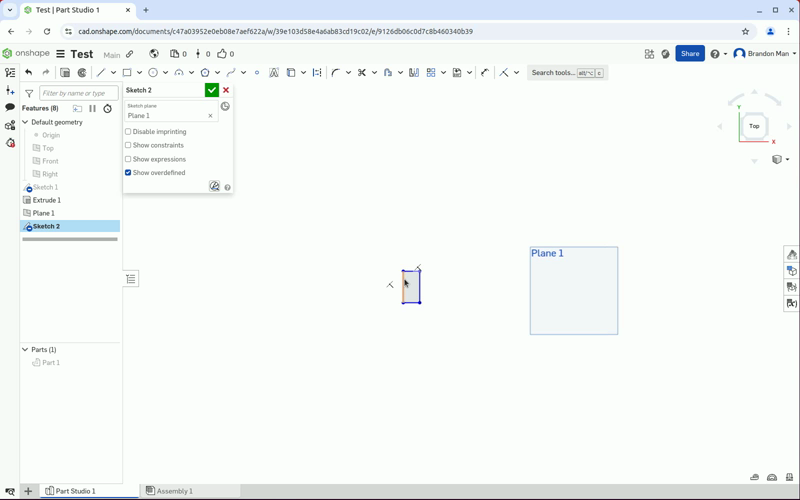
scroll(6)
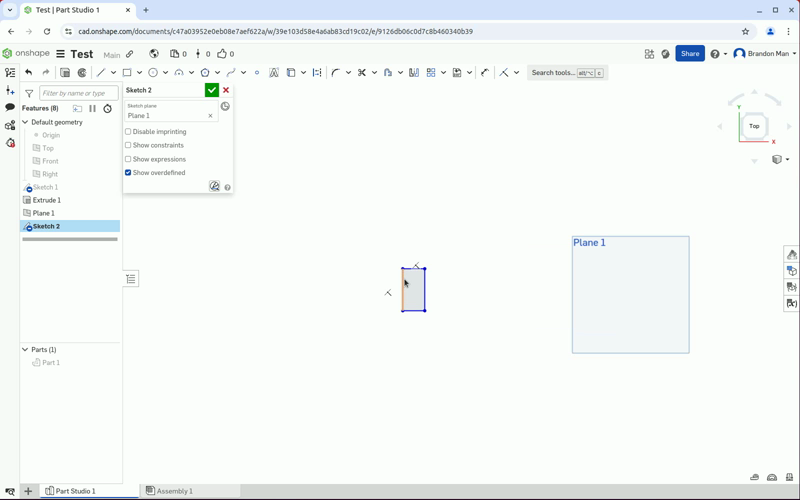
scroll(6)
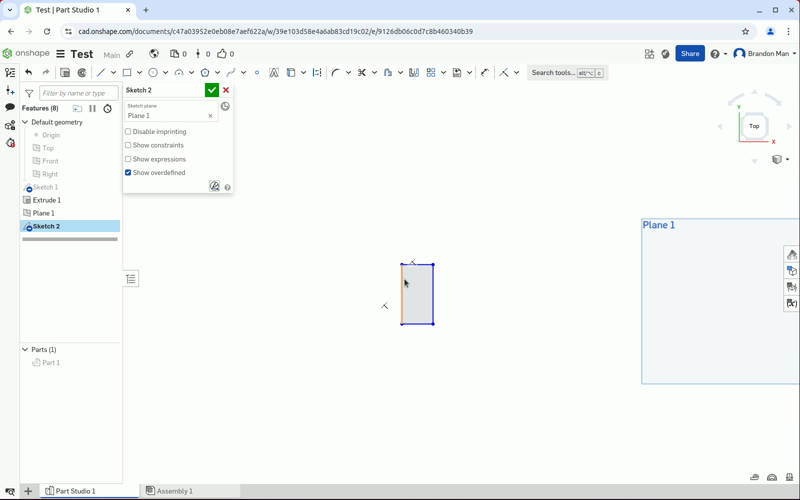
scroll(6)
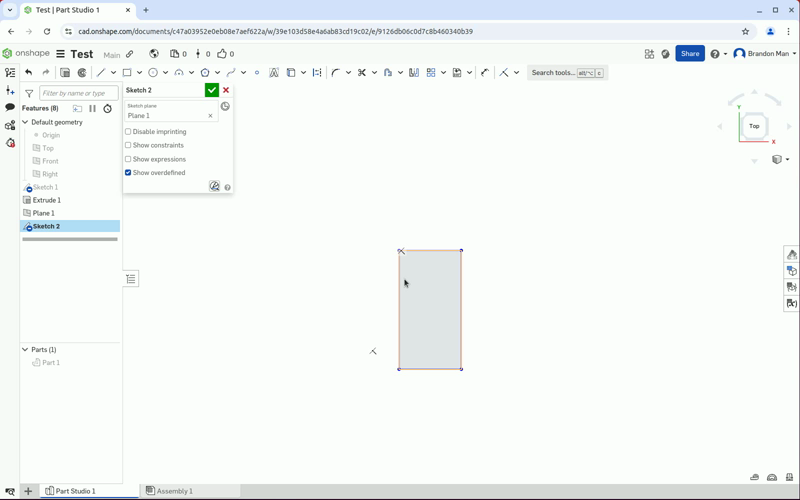
click(404, 278)
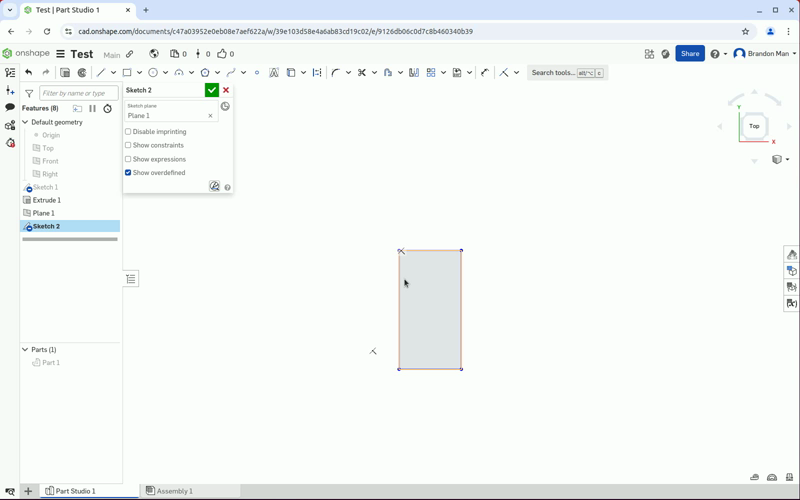
scroll(-6)
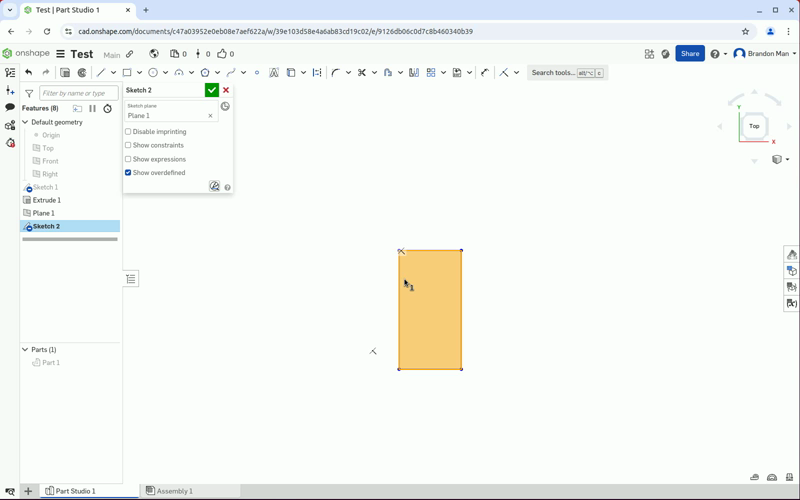
scroll(-6)
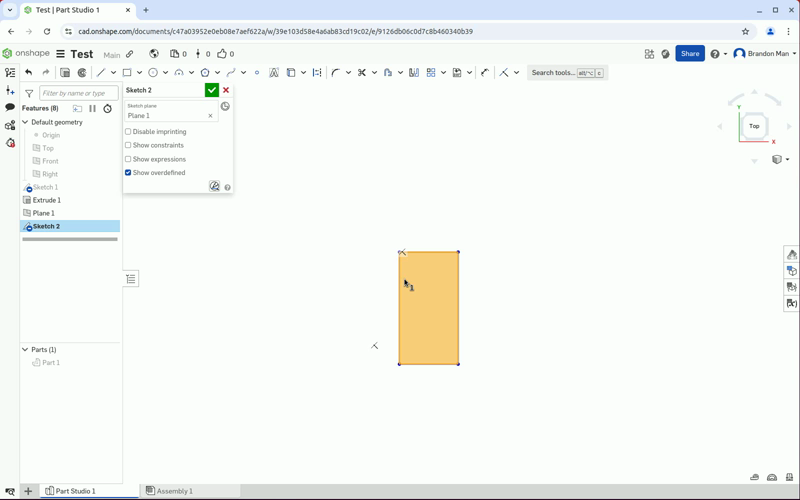
scroll(-6)
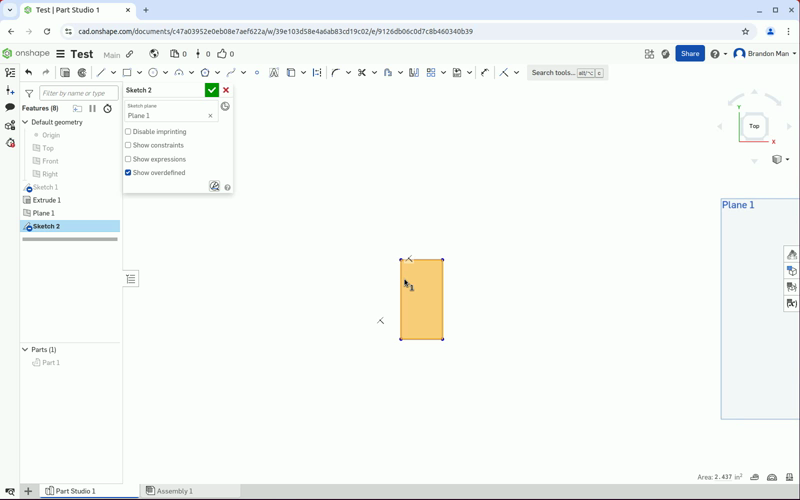
scroll(-6)
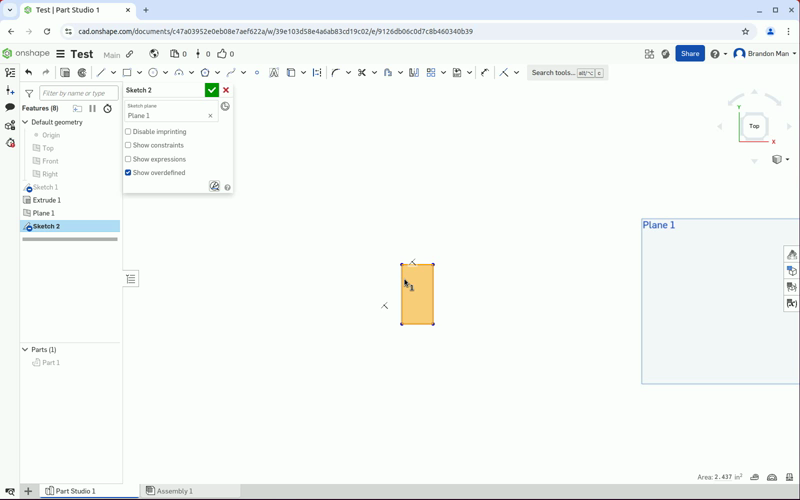
scroll(-6)
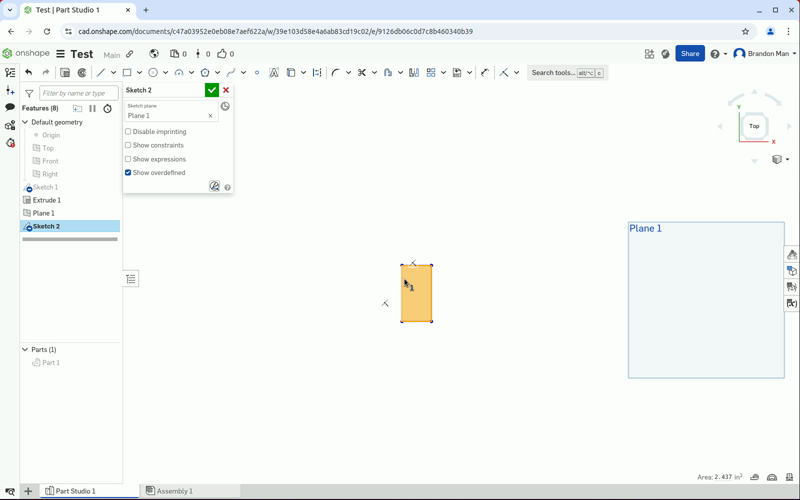
scroll(-6)
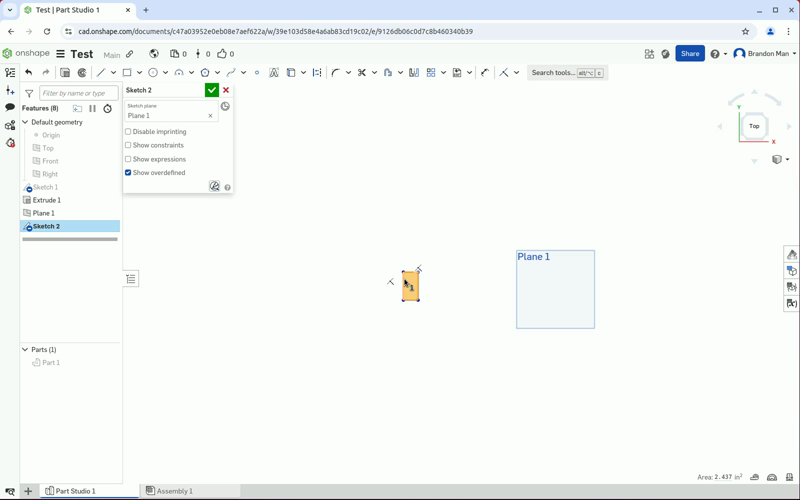
scroll(-6)
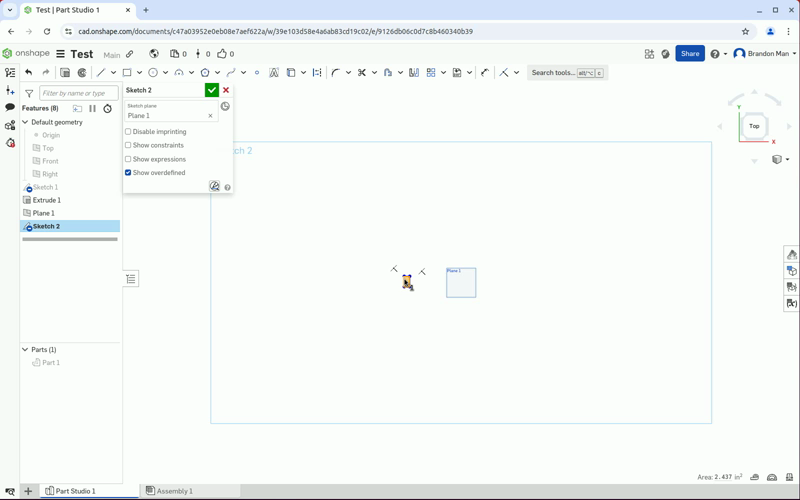
mouse_move(73, 352)
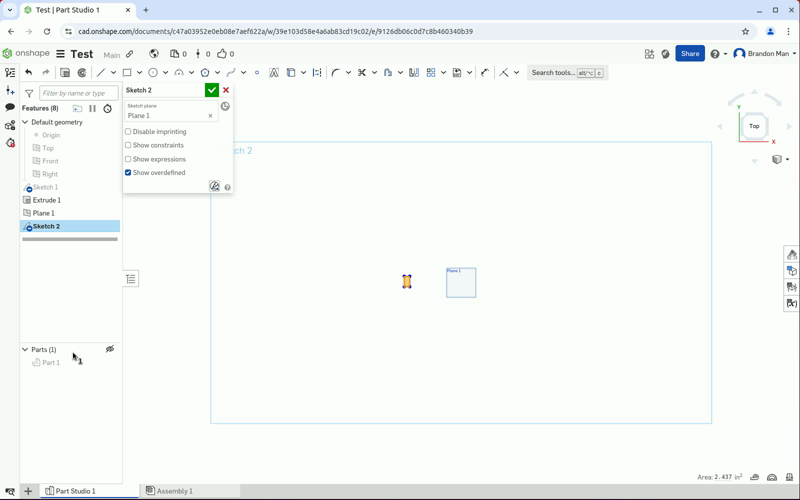
key(shift+y)
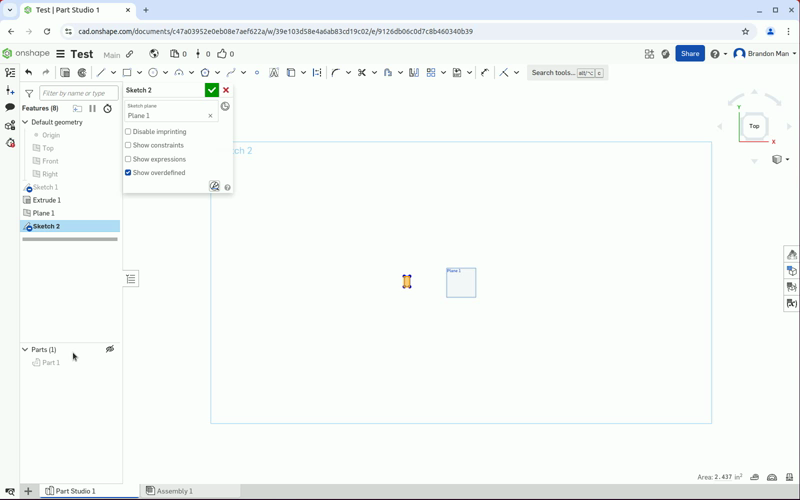
key(shift+e)
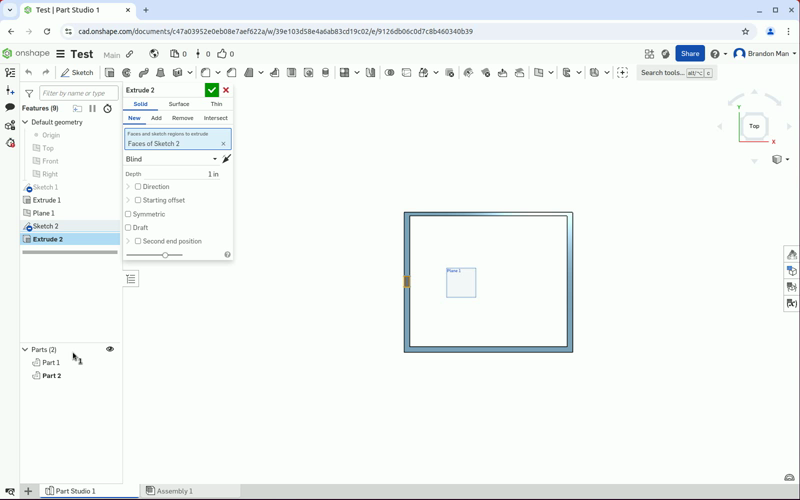
mouse_move(143, 106)
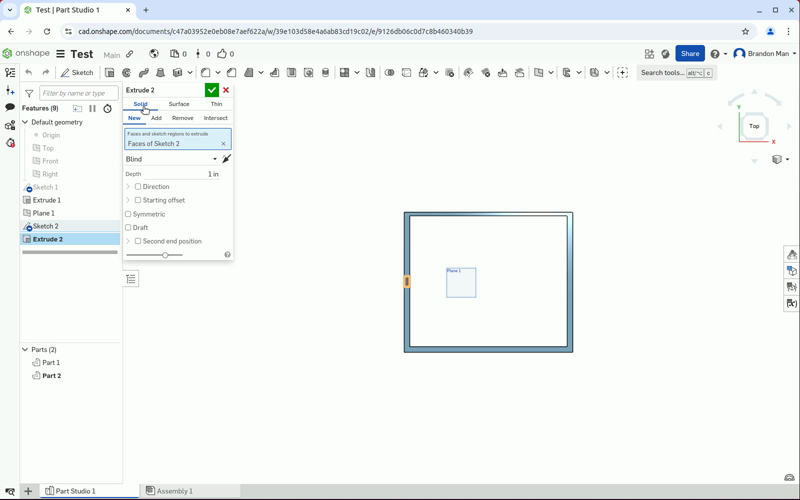
click(143, 106)
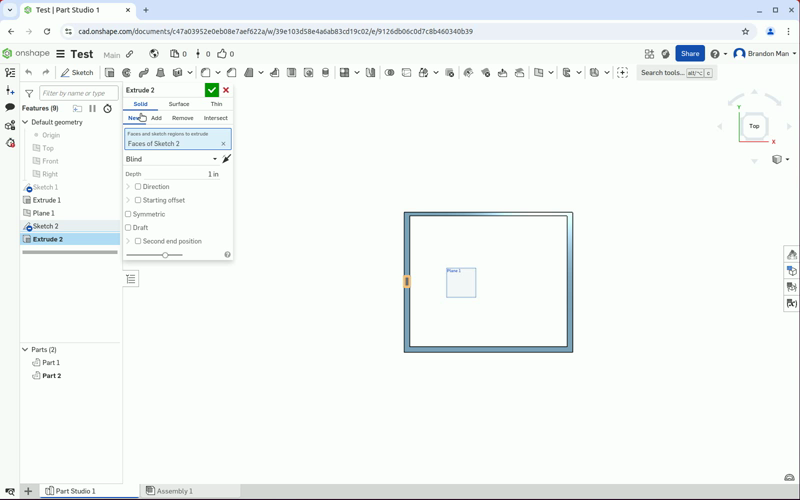
mouse_move(137, 120)
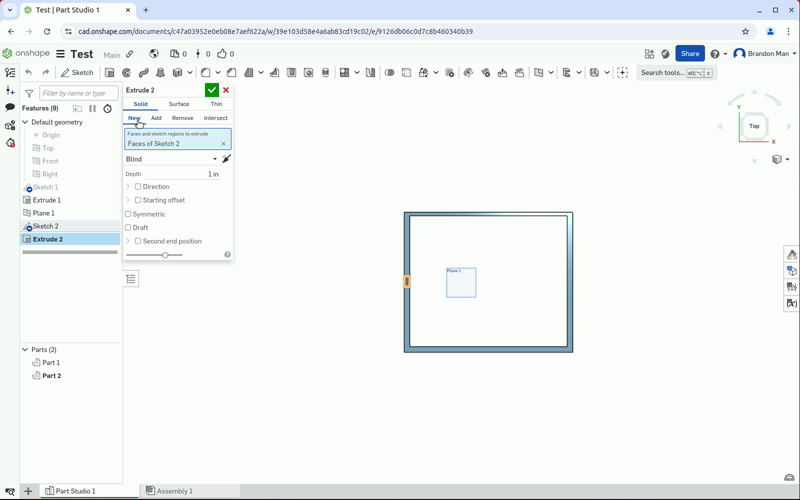
click(137, 120)
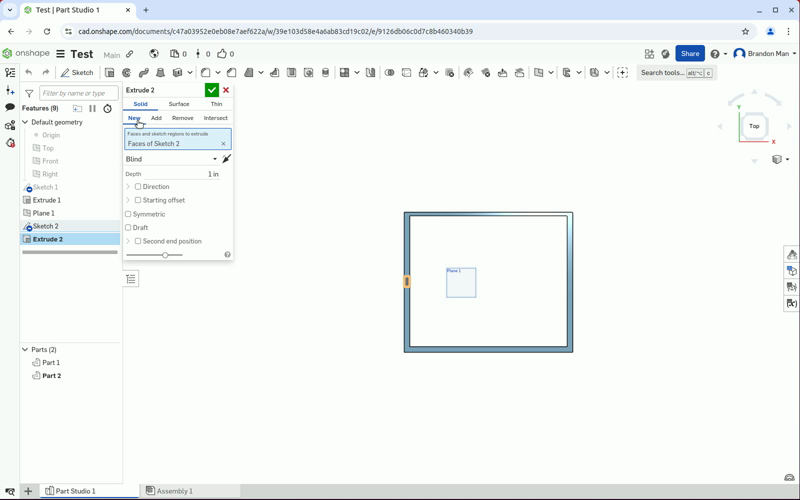
key(tab, 4)
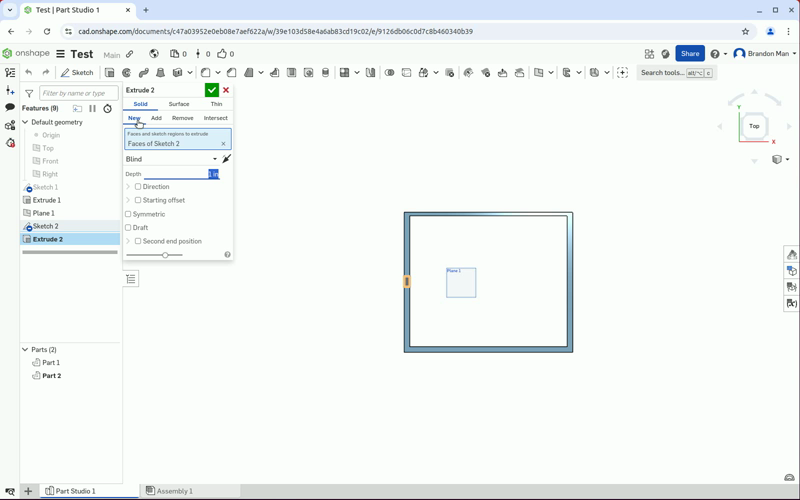
text(8.666)
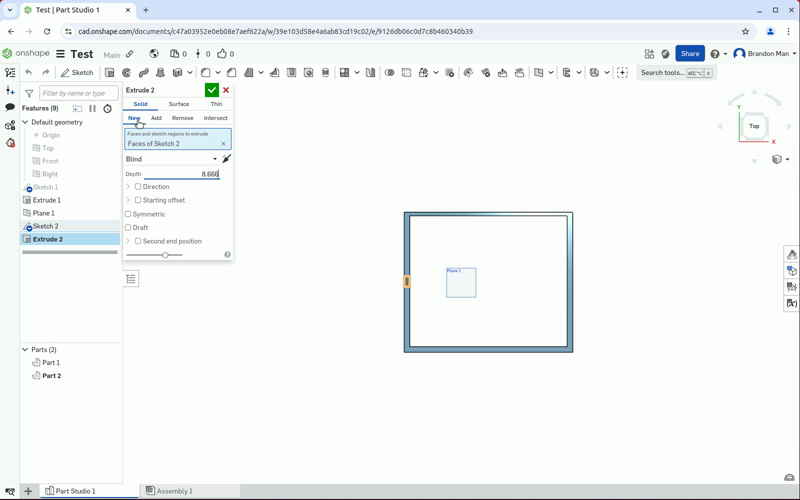
key(enter)
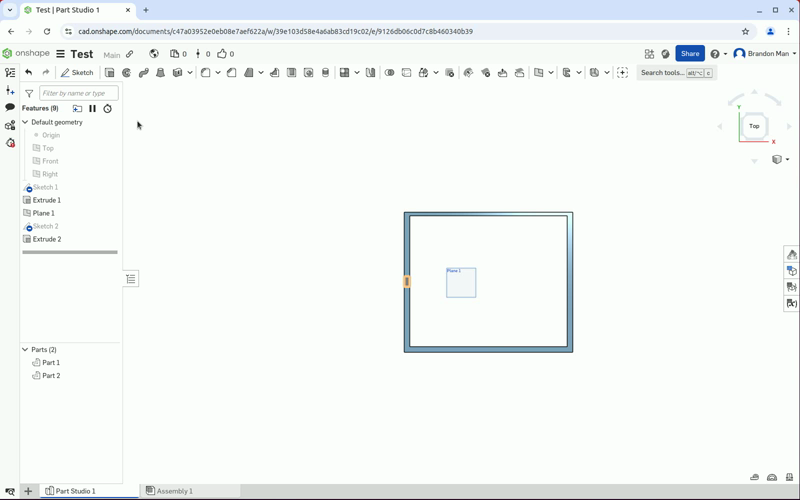
key(shift+h)
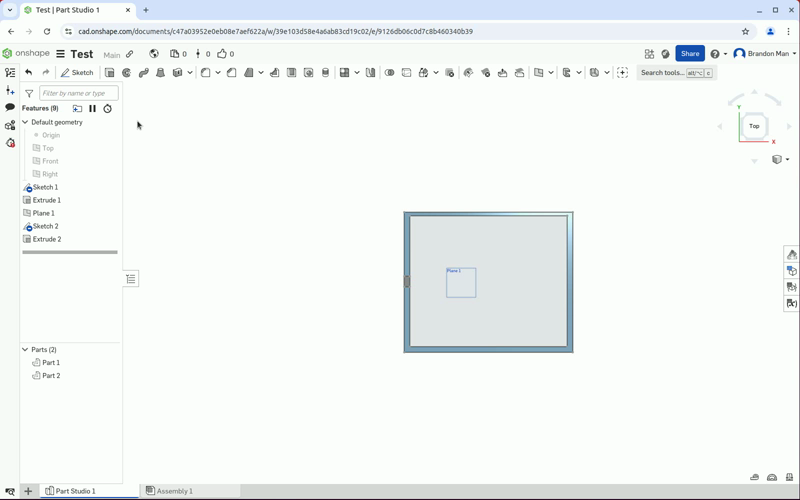
key(shift+h)
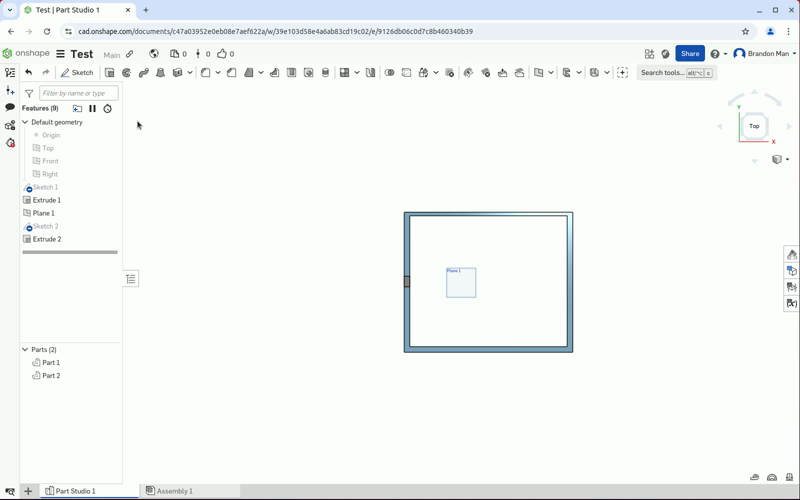
mouse_move(73, 189)
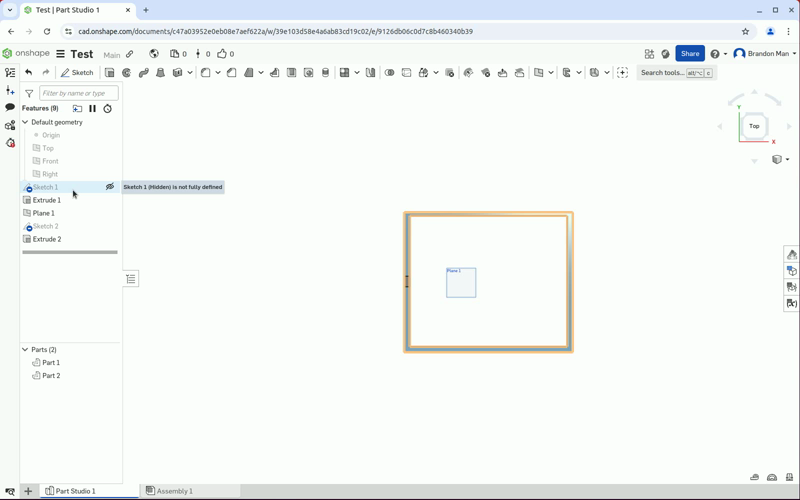
click(73, 189)
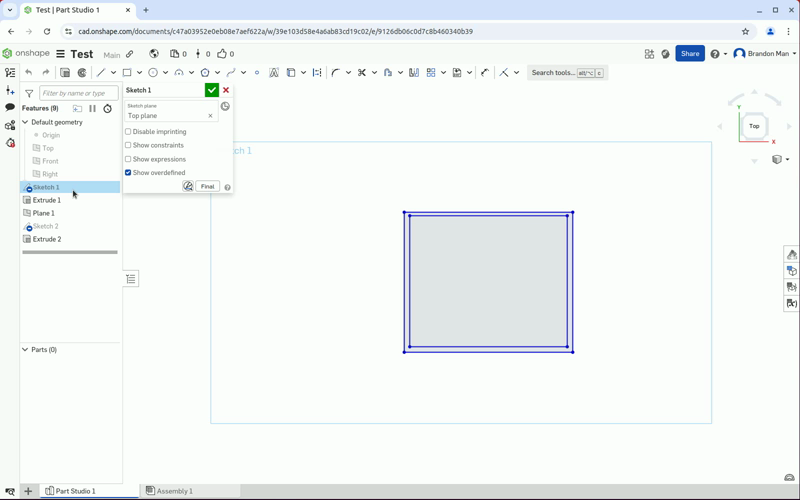
mouse_move(229, 92)
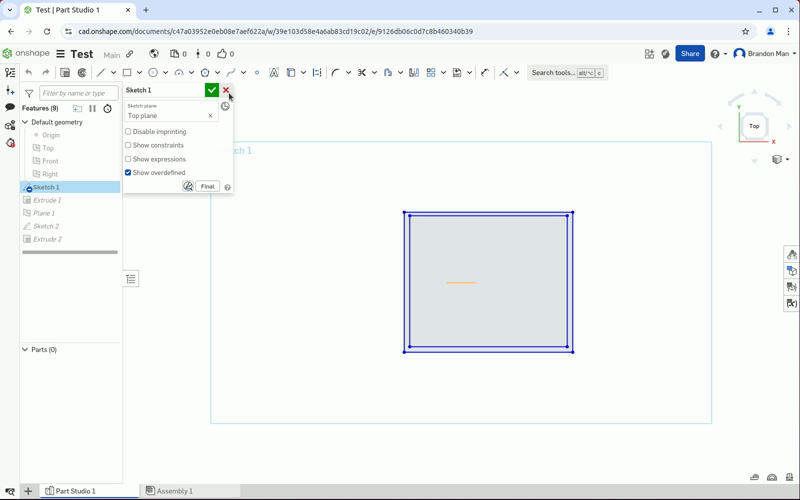
click(229, 92)
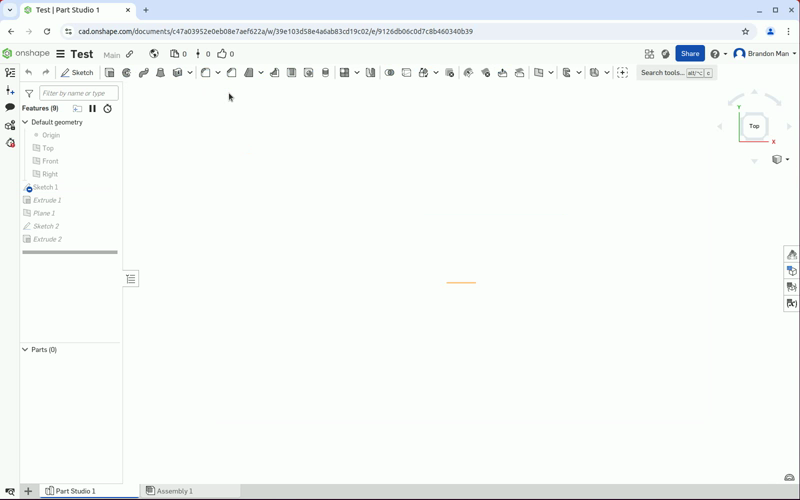
key(shift+s)
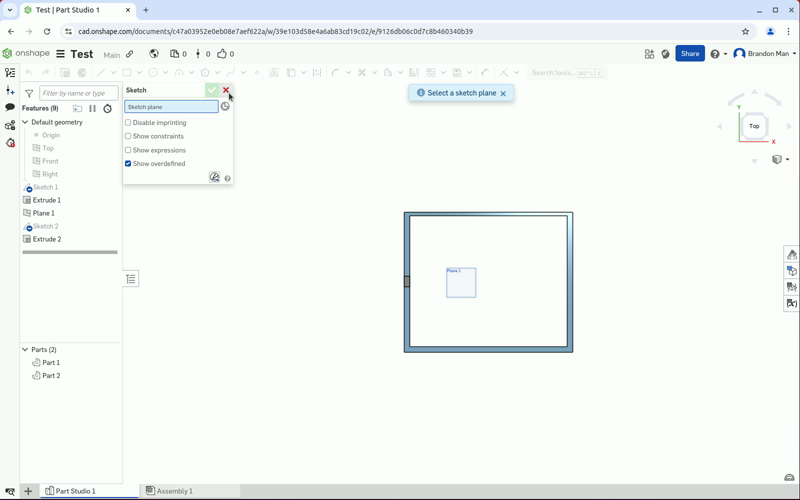
mouse_move(73, 215)
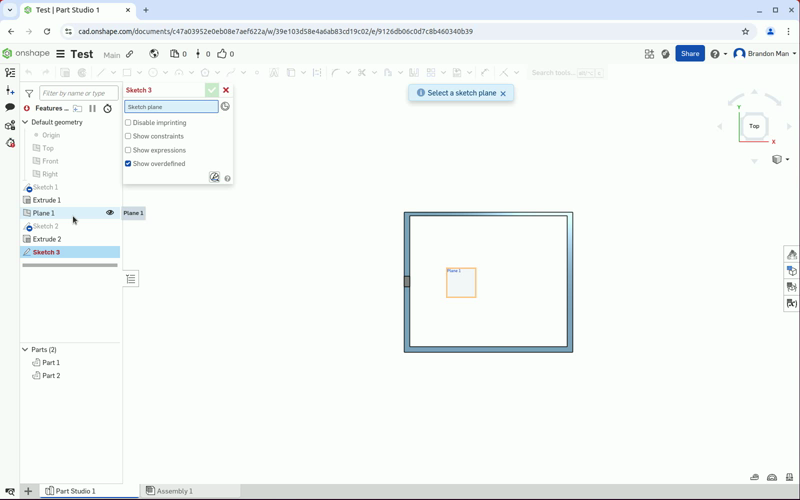
click(73, 215)
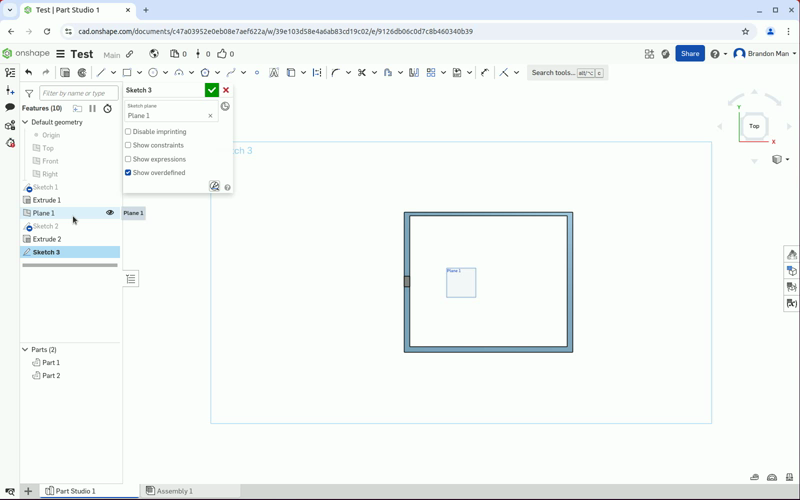
mouse_move(73, 352)
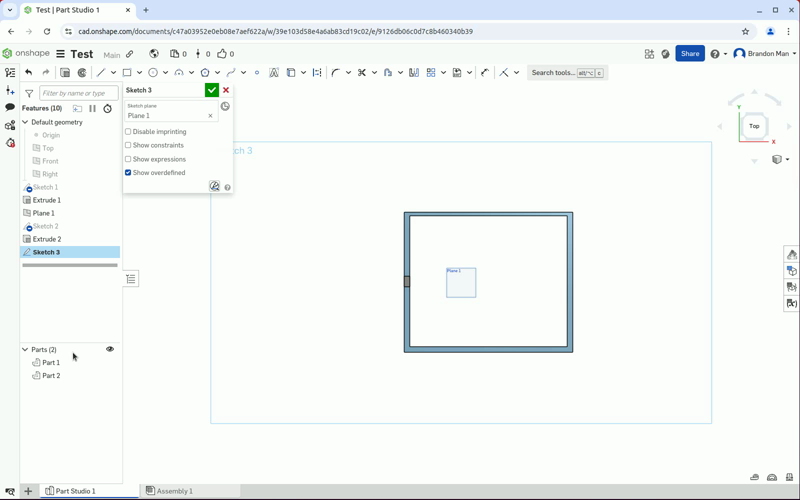
key(y)
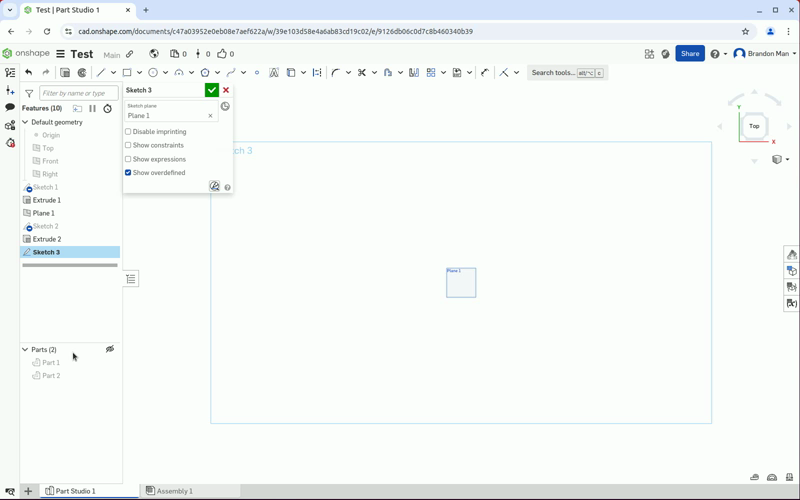
key(l)
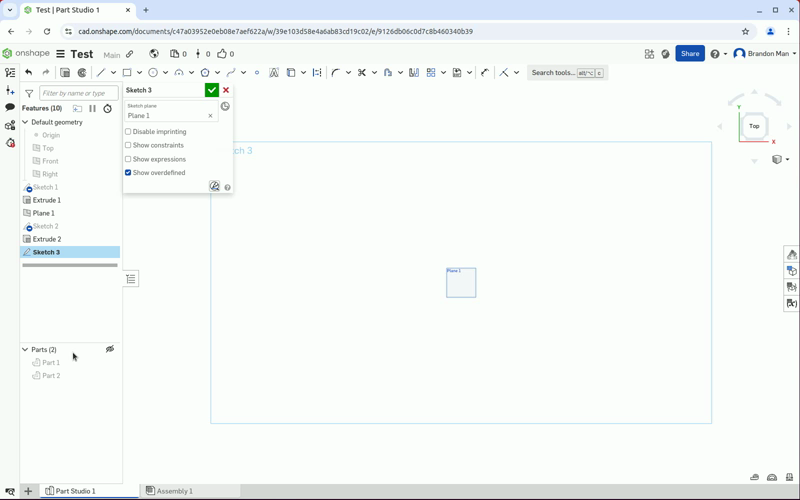
key_down(shift)
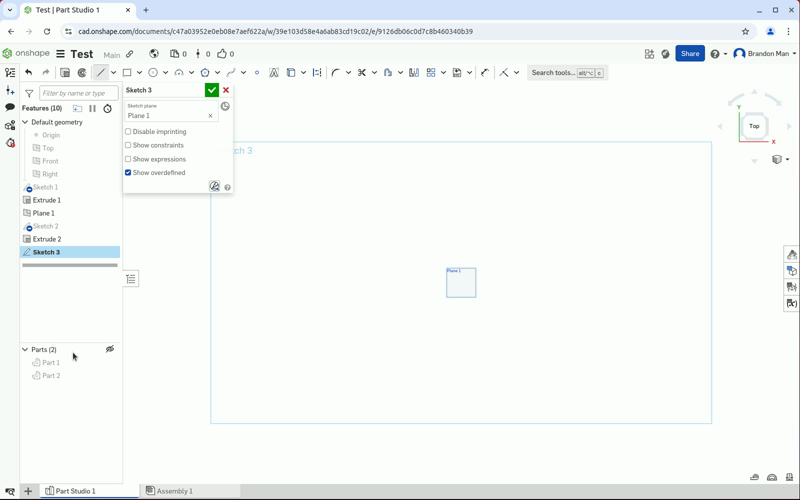
mouse_move(568, 286)
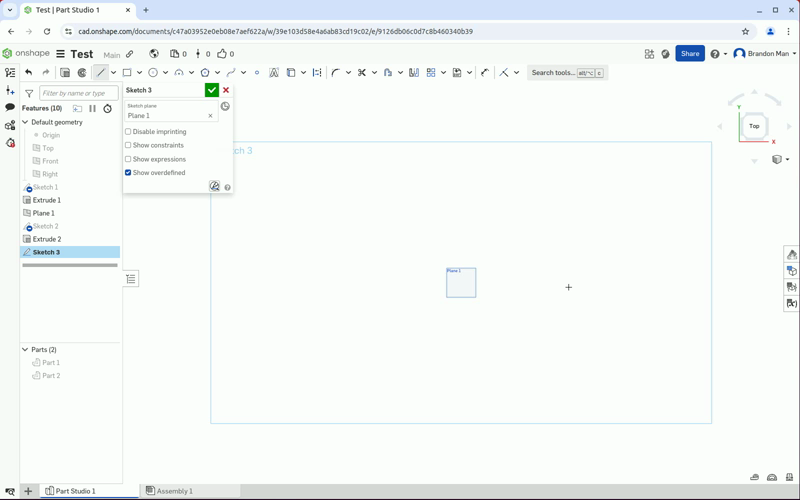
click(568, 286)
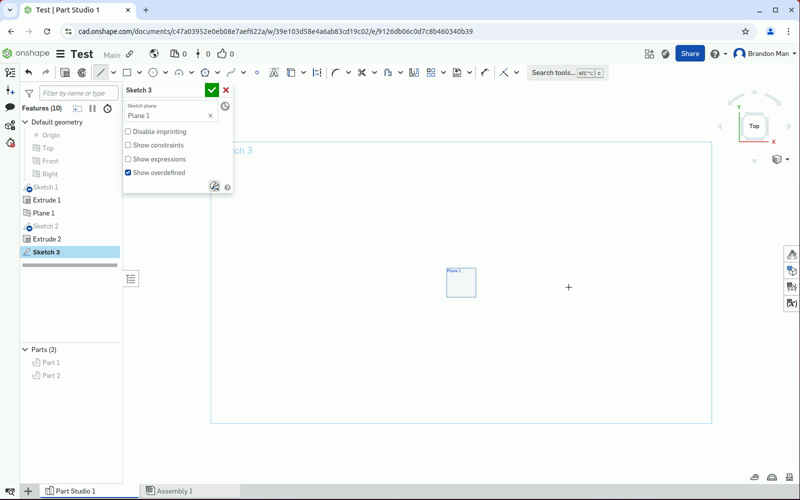
key_up(shift)
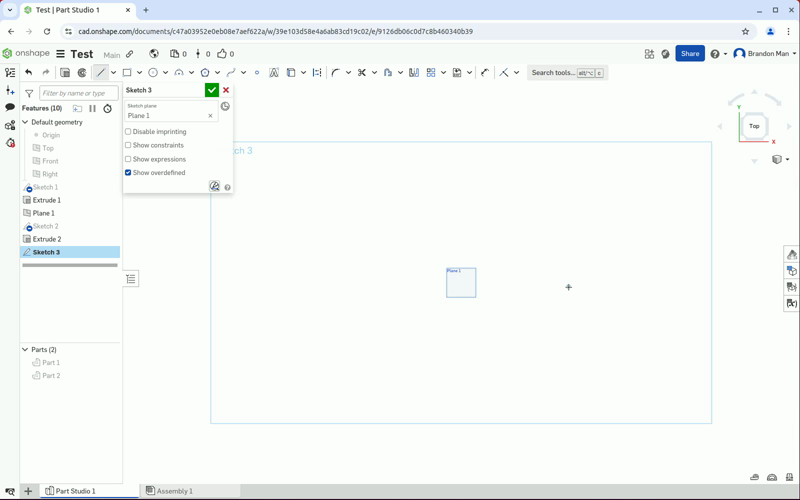
key_down(shift)
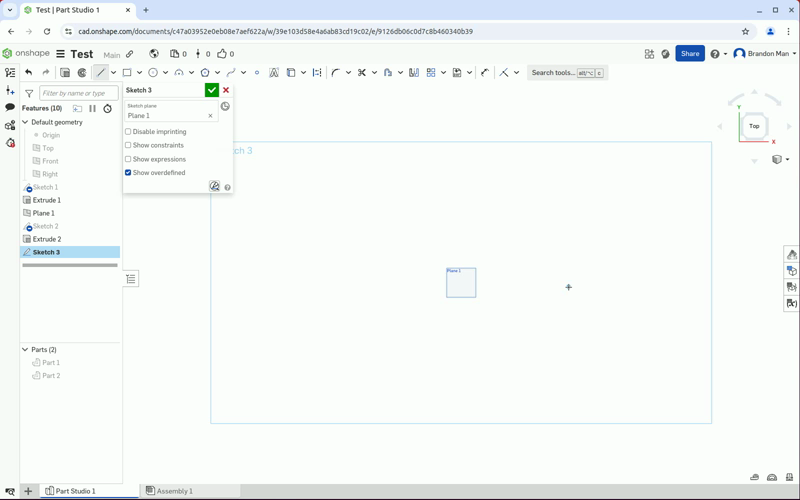
mouse_move(589, 286)
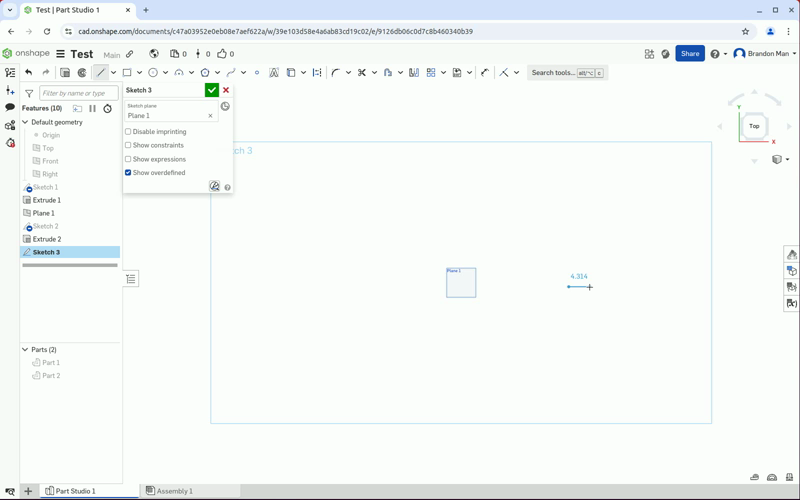
mouse_move(573, 286)
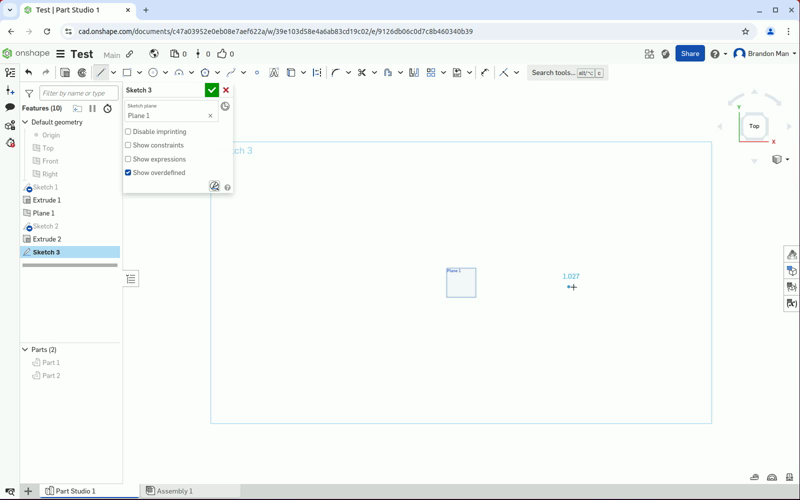
scroll(6)
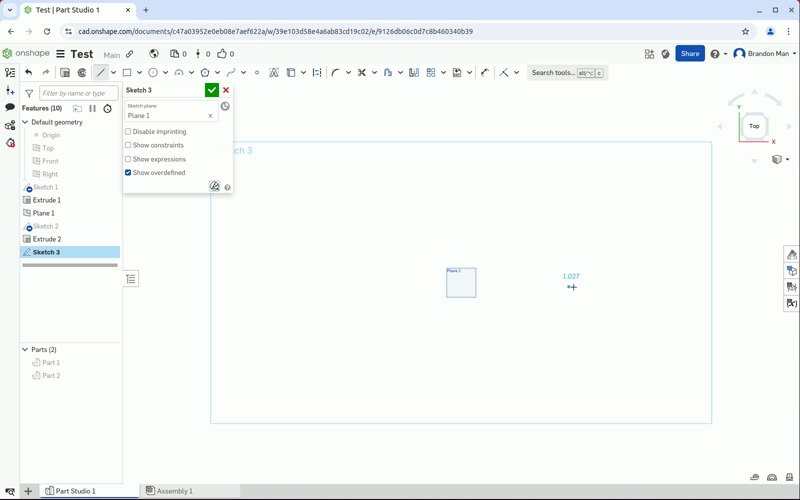
scroll(6)
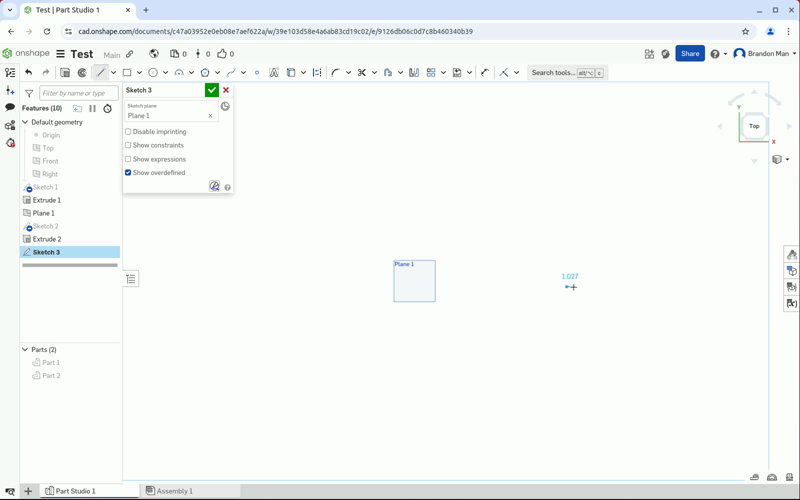
scroll(6)
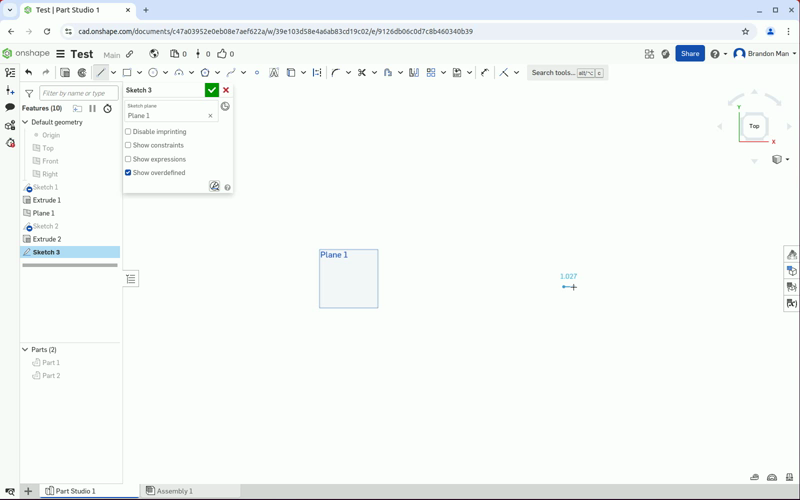
scroll(6)
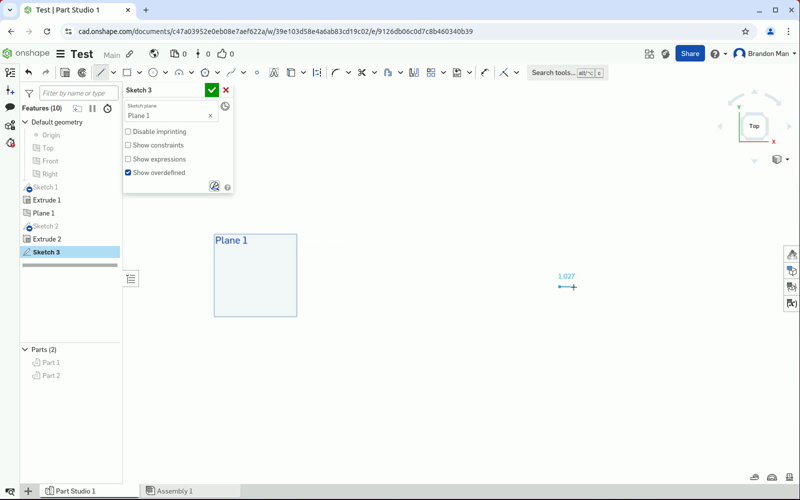
scroll(6)
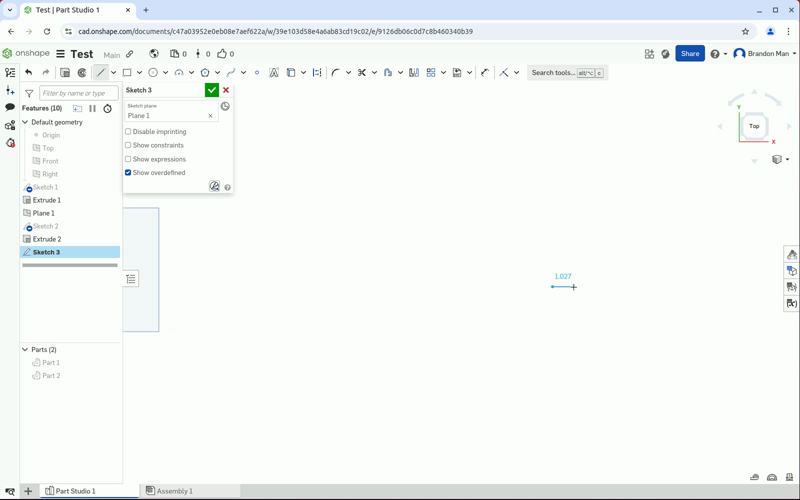
scroll(6)
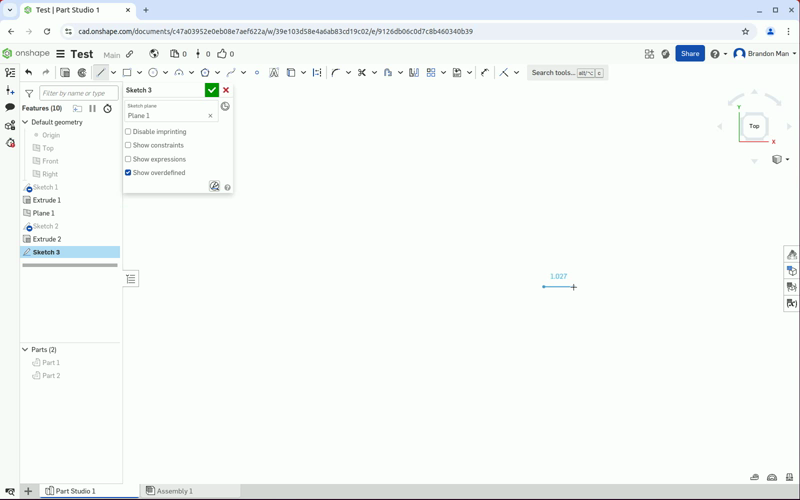
scroll(6)
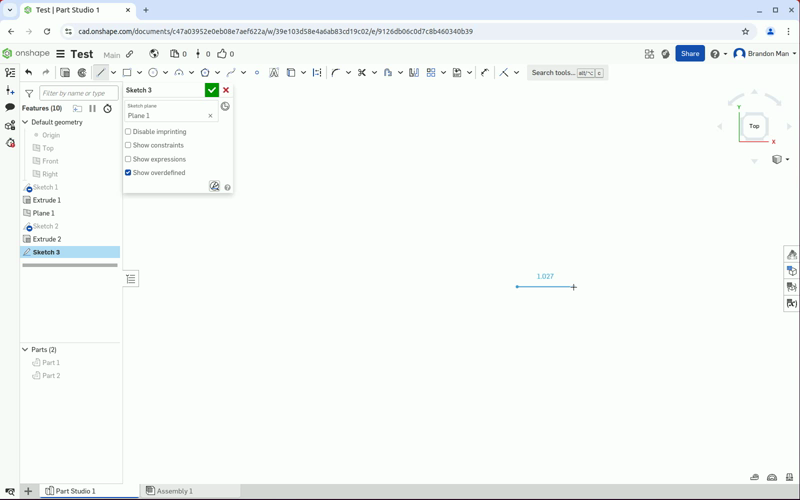
click(573, 286)
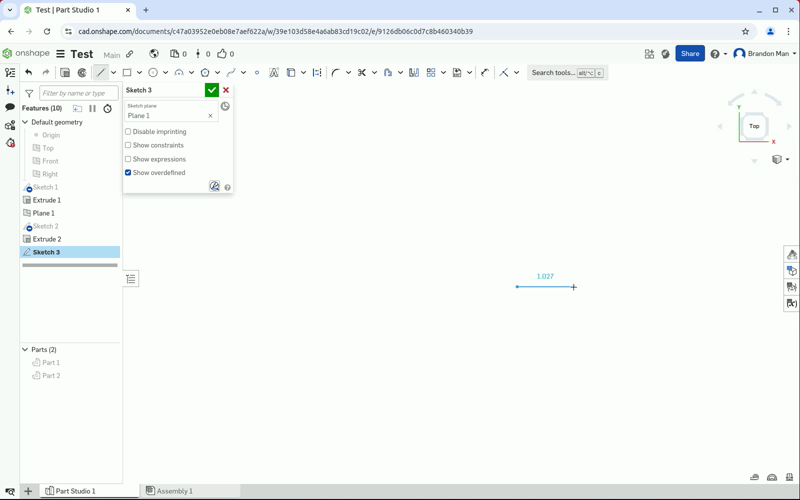
scroll(-6)
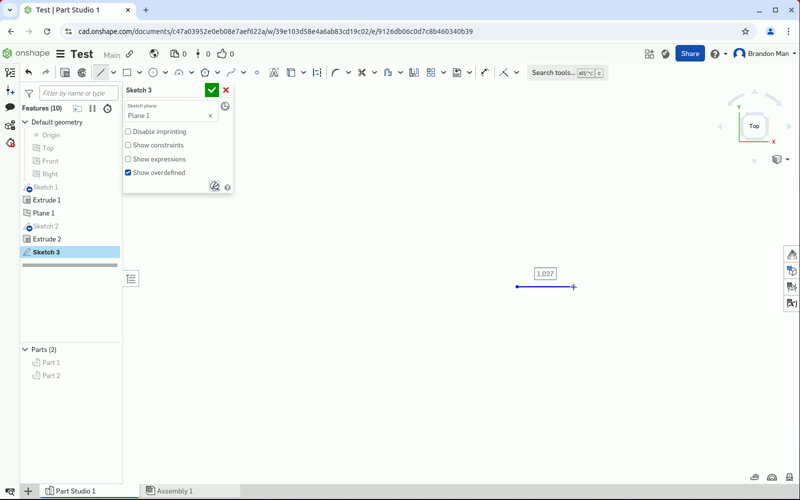
scroll(-6)
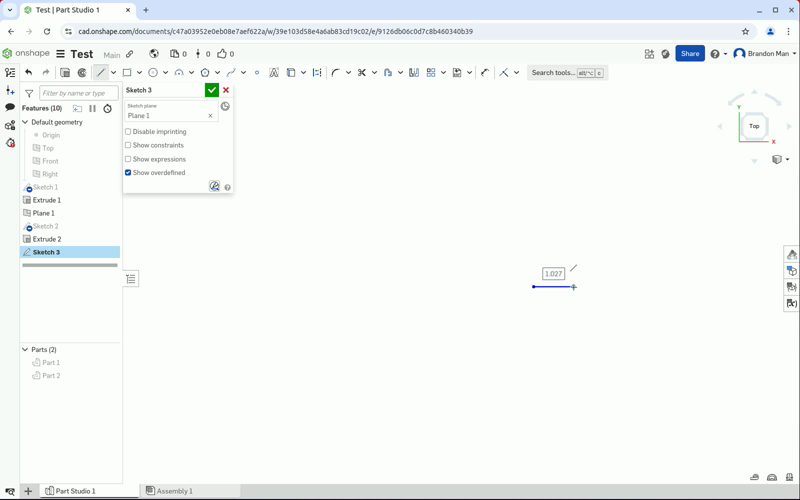
scroll(-6)
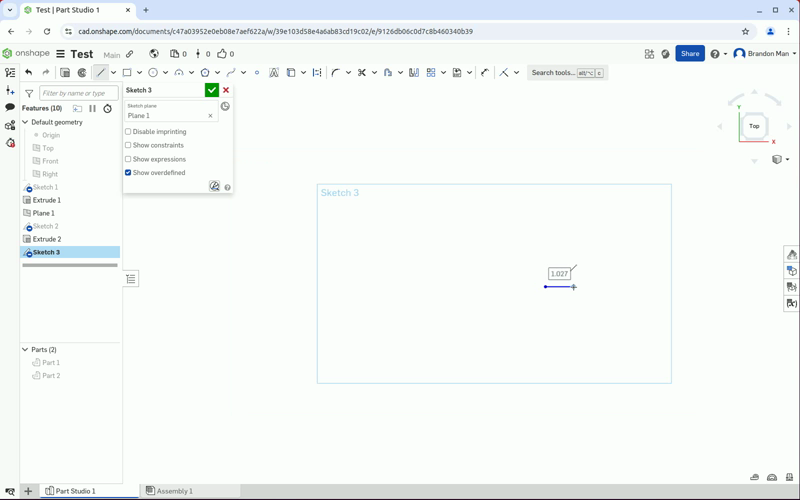
scroll(-6)
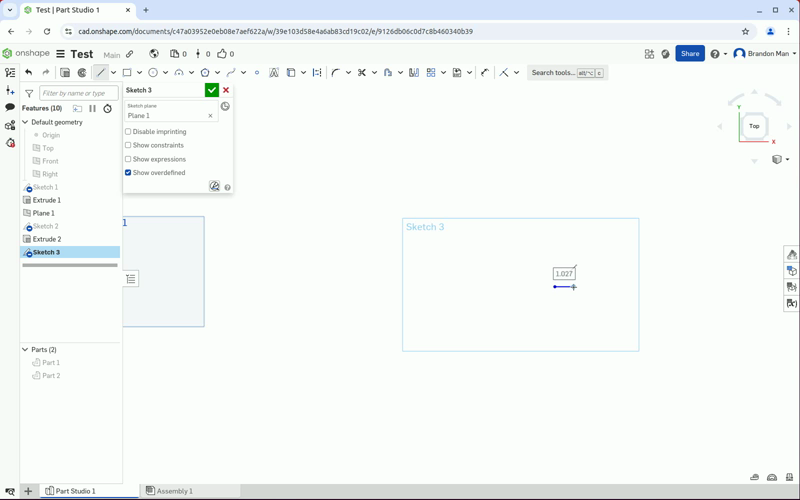
scroll(-6)
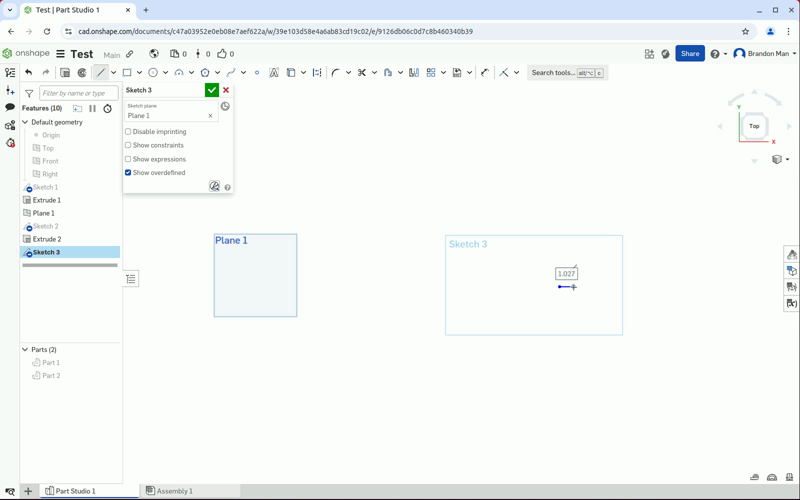
scroll(-6)
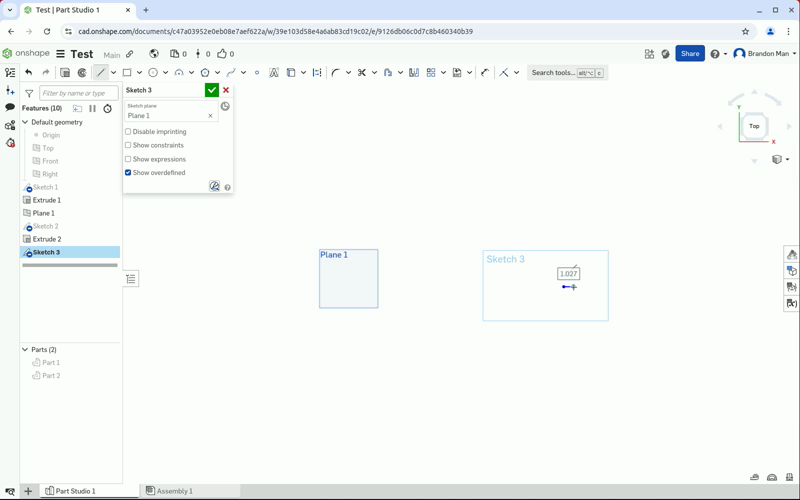
scroll(-6)
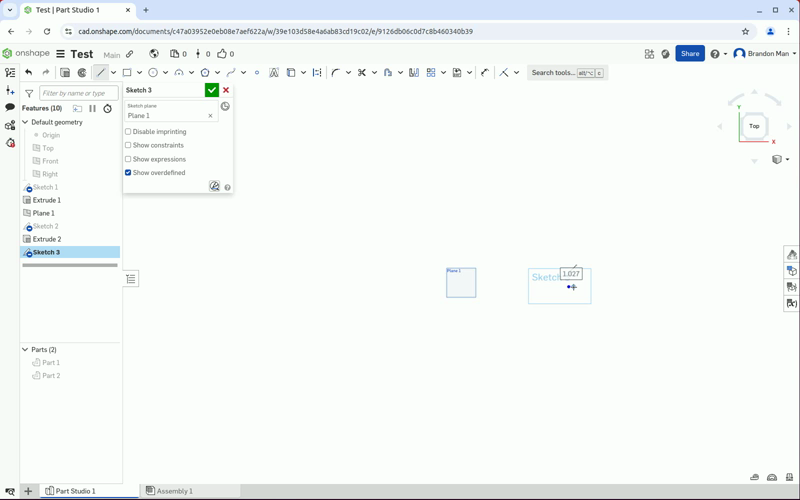
key_up(shift)
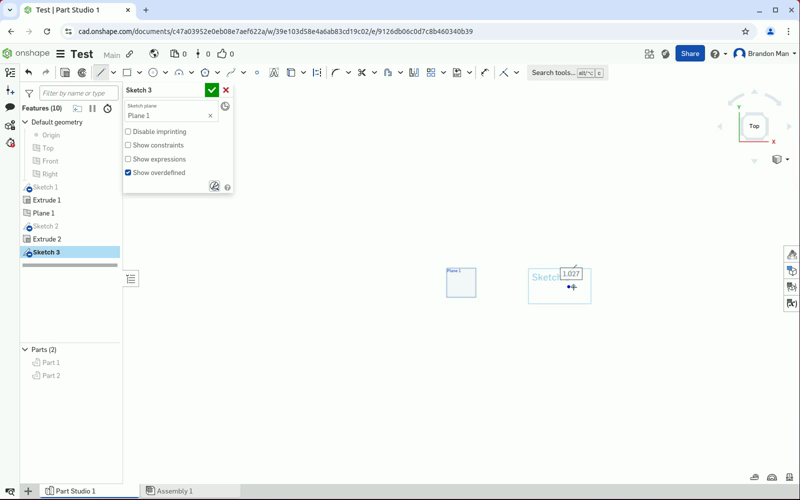
key_down(shift)
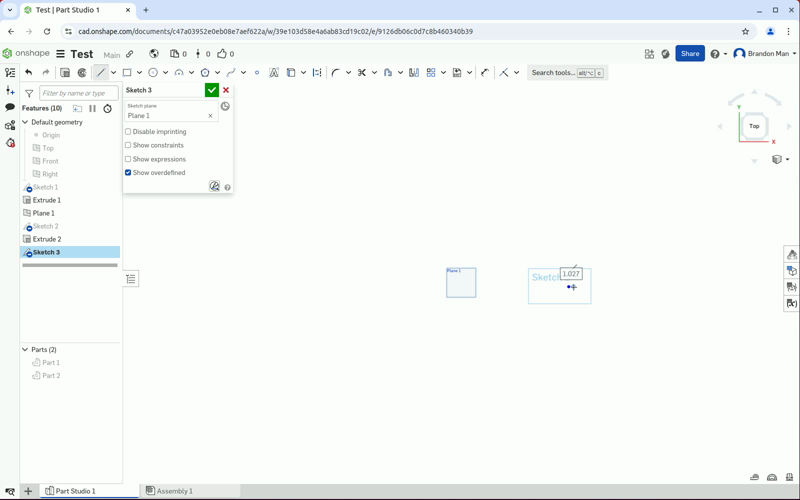
mouse_move(589, 286)
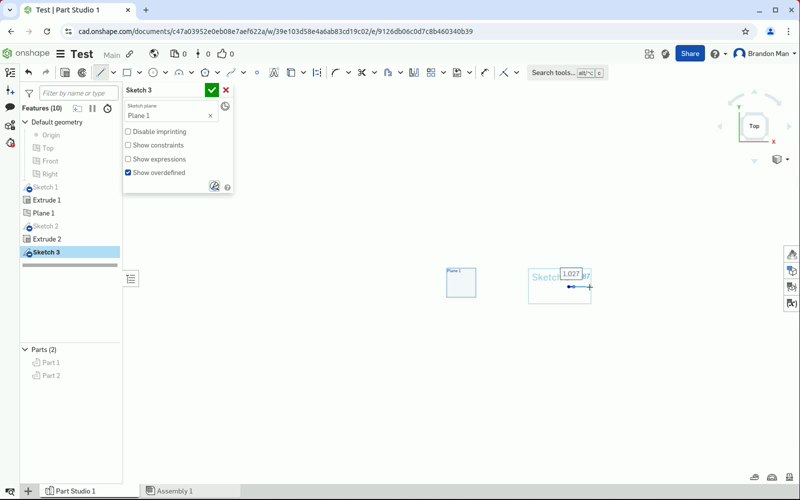
mouse_move(573, 276)
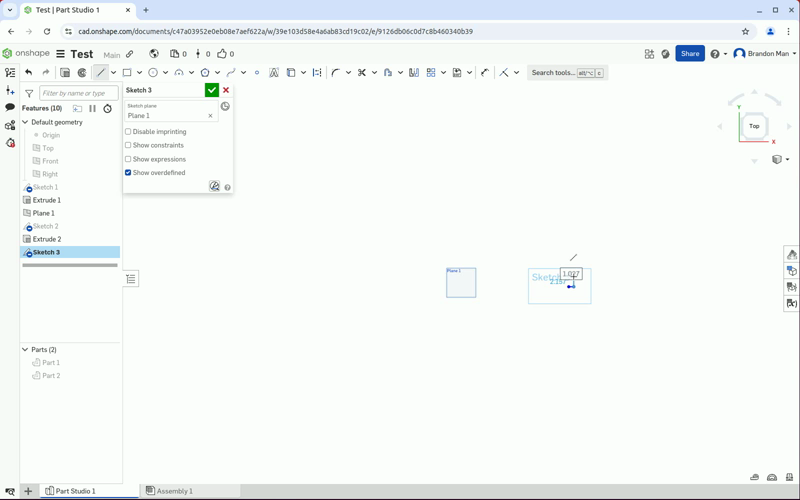
click(573, 276)
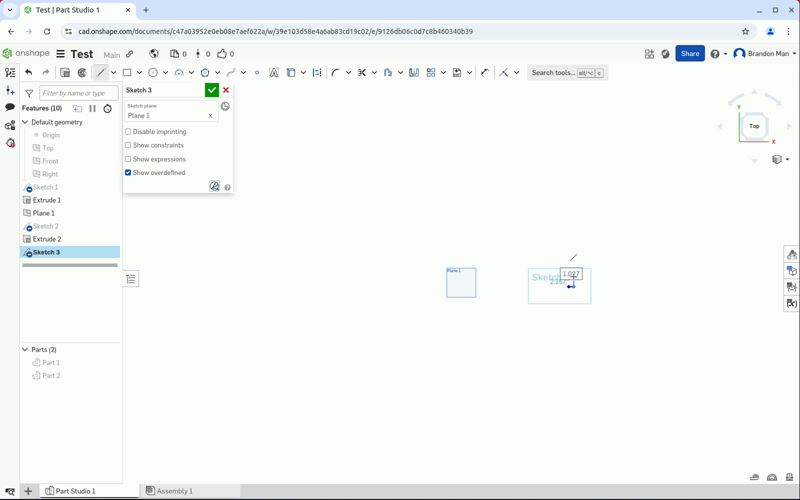
key_up(shift)
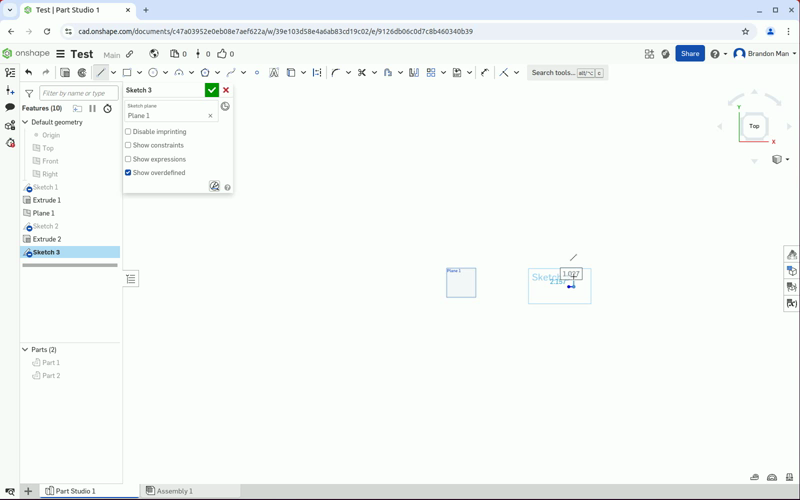
key_down(shift)
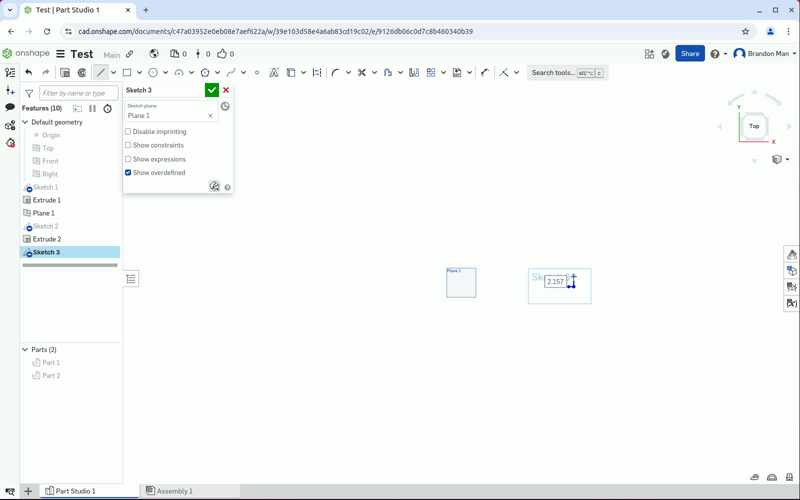
mouse_move(589, 276)
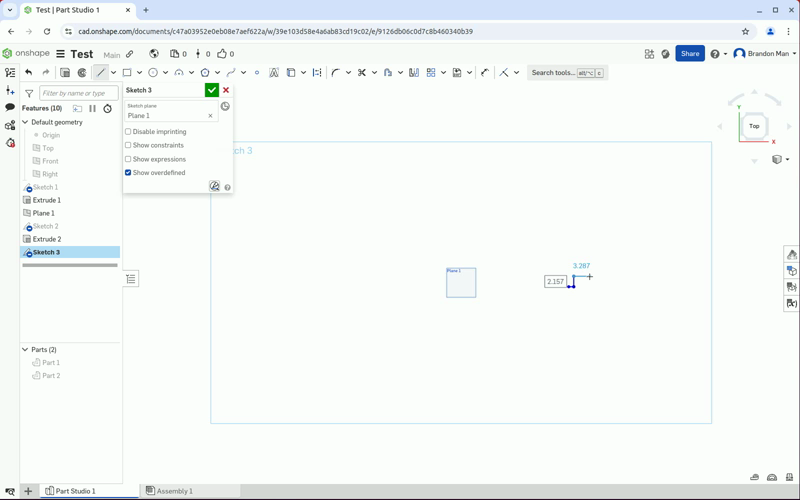
mouse_move(568, 276)
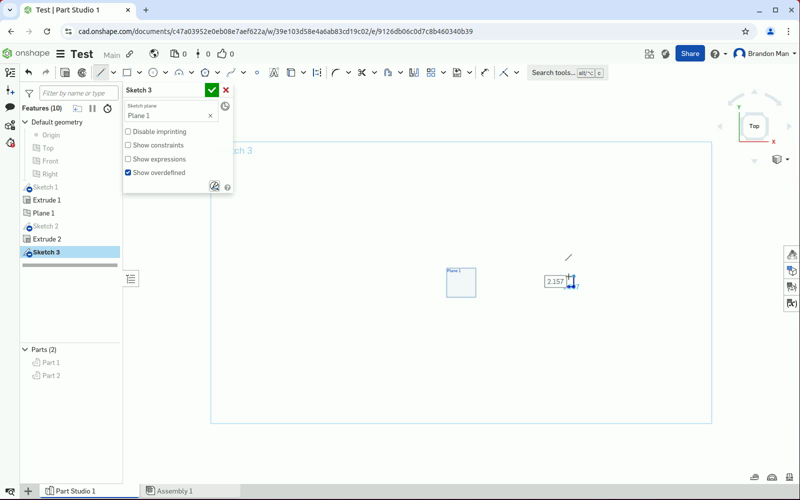
scroll(6)
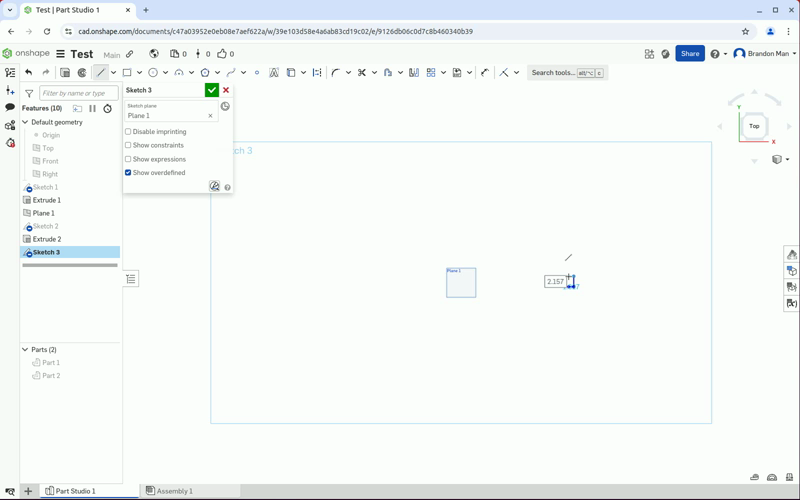
scroll(6)
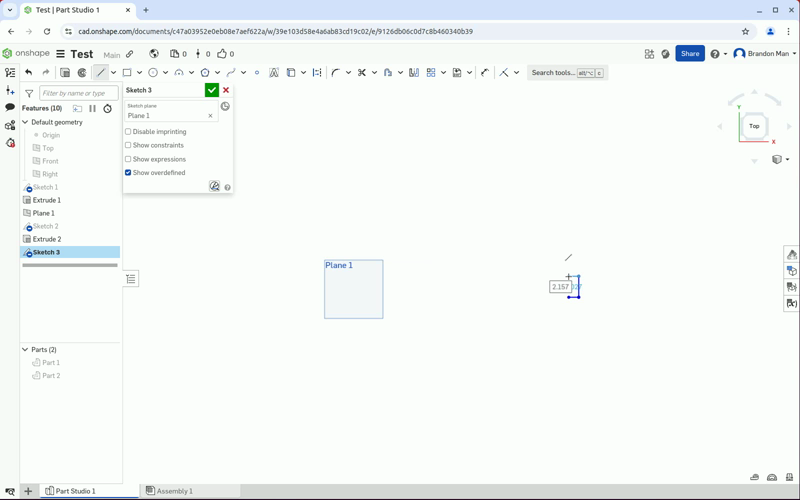
scroll(6)
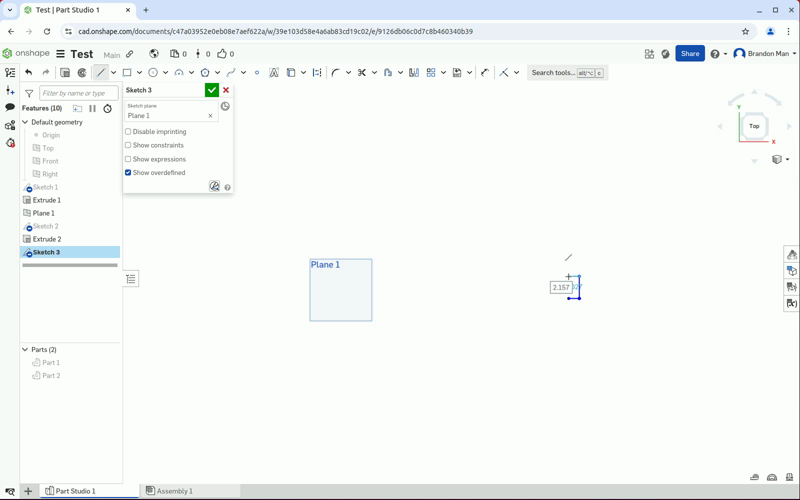
scroll(6)
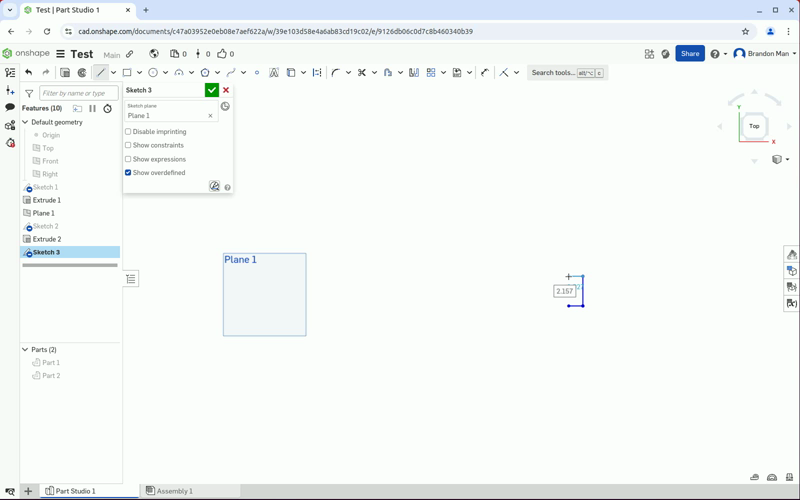
scroll(6)
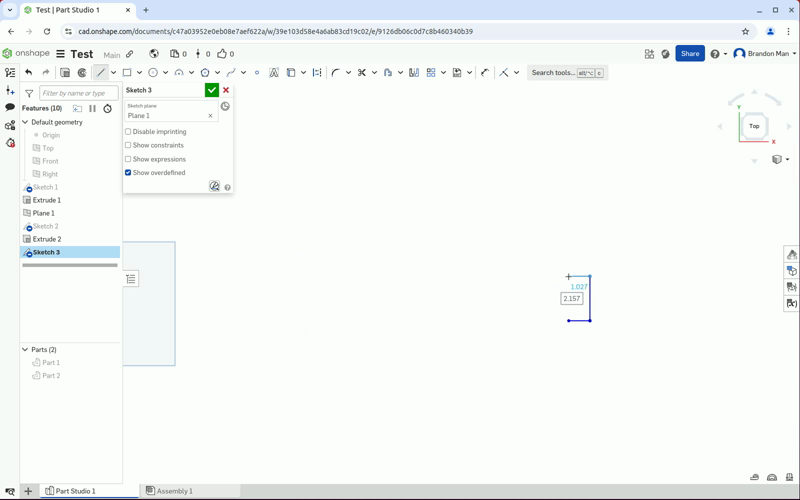
scroll(6)
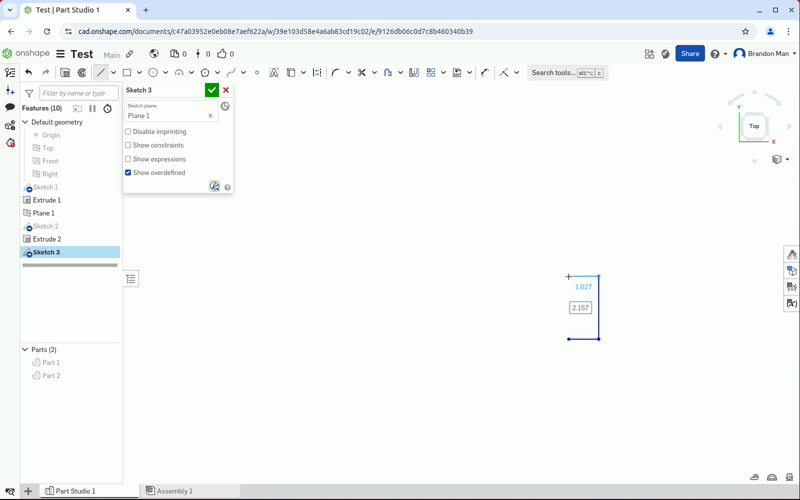
scroll(6)
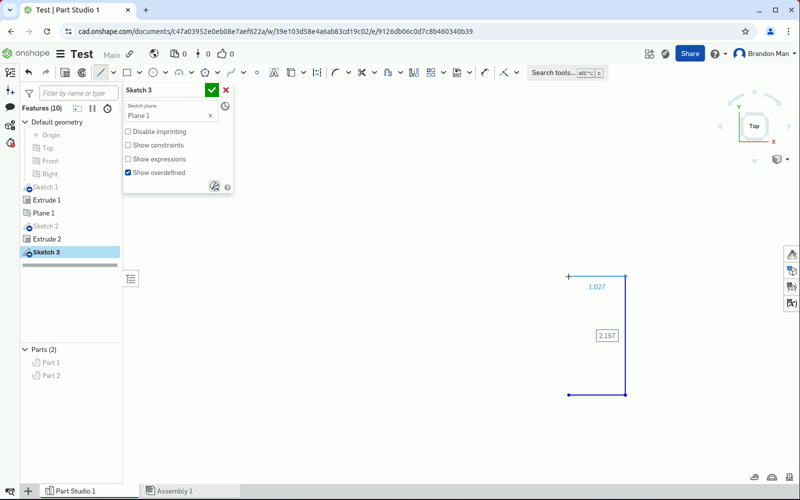
click(568, 276)
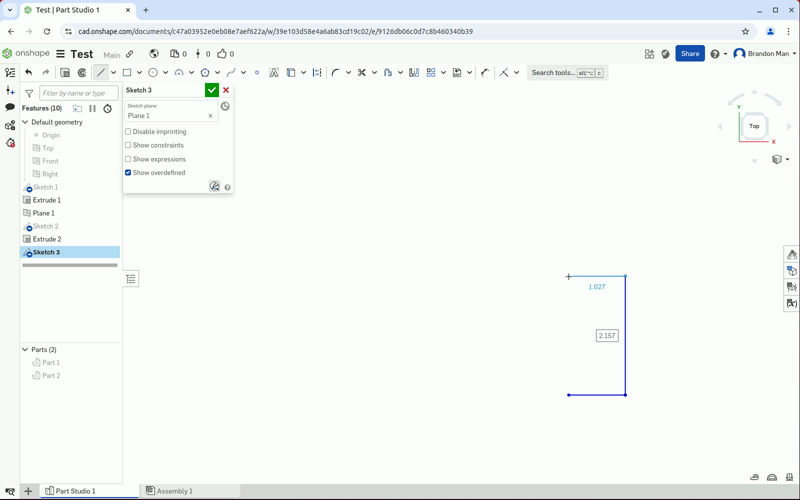
scroll(-6)
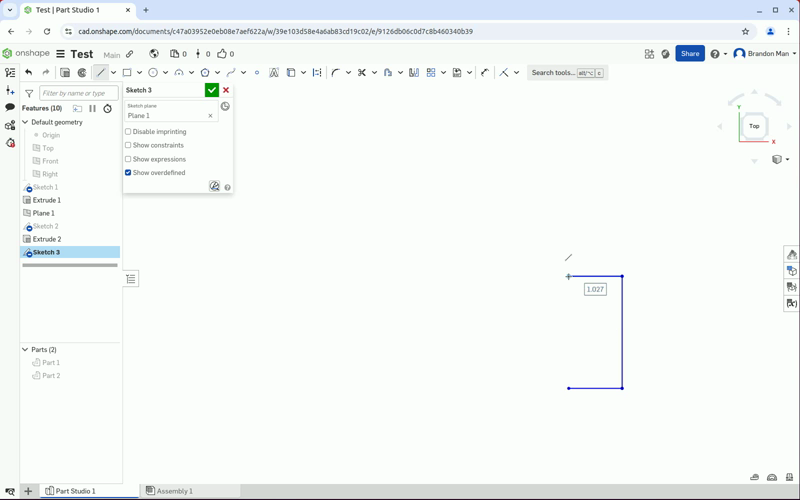
scroll(-6)
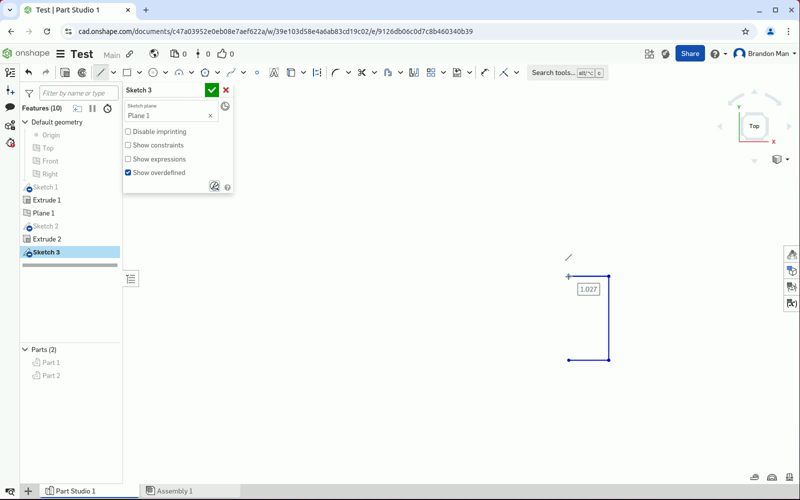
scroll(-6)
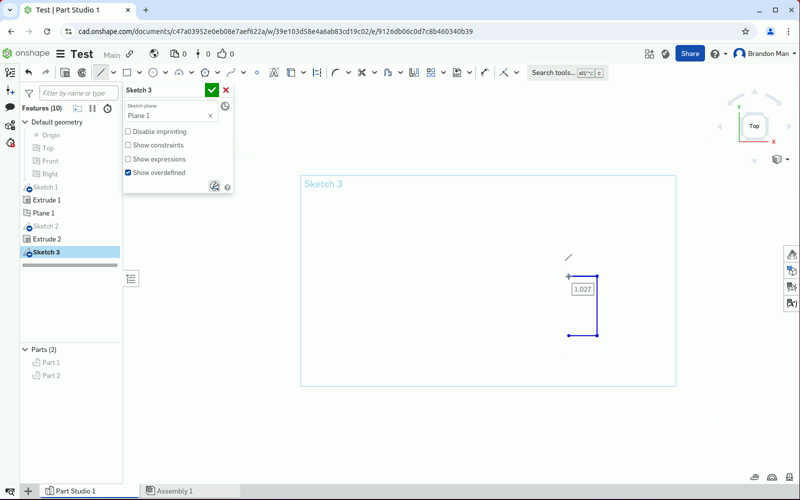
scroll(-6)
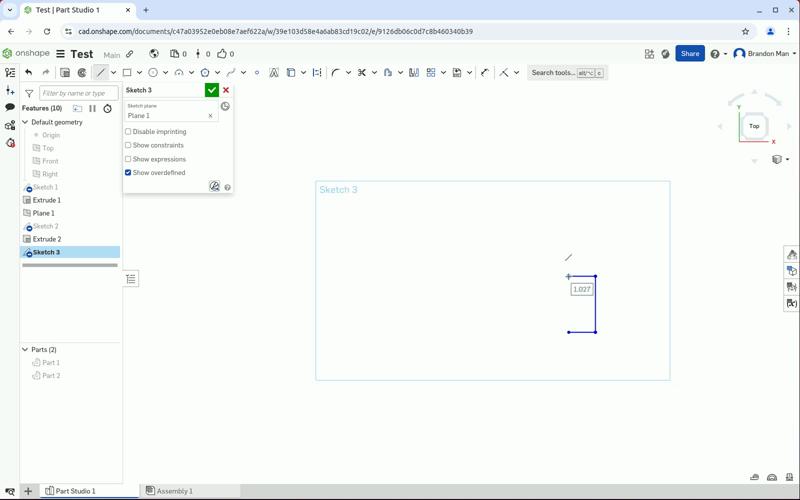
scroll(-6)
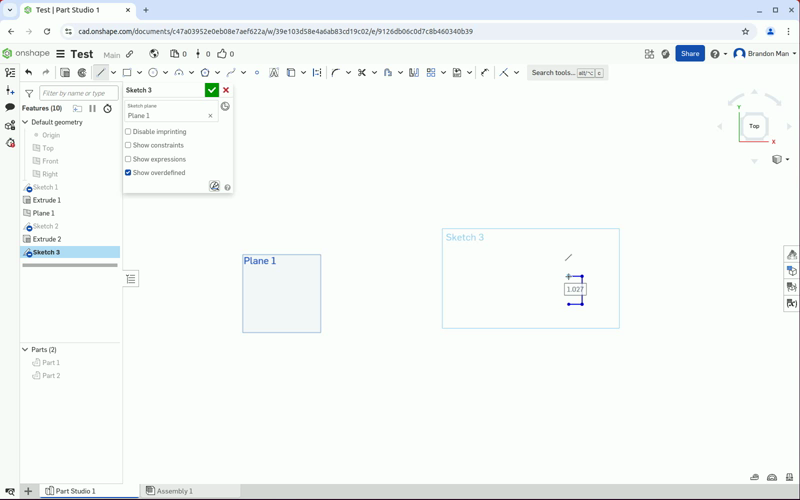
scroll(-6)
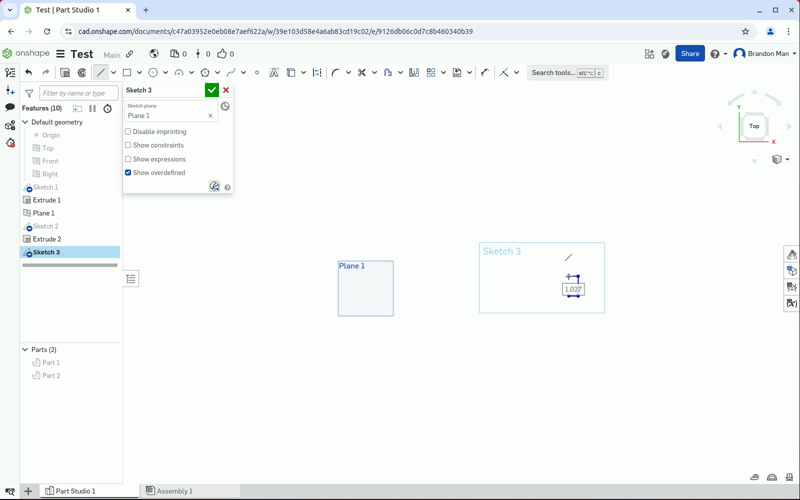
scroll(-6)
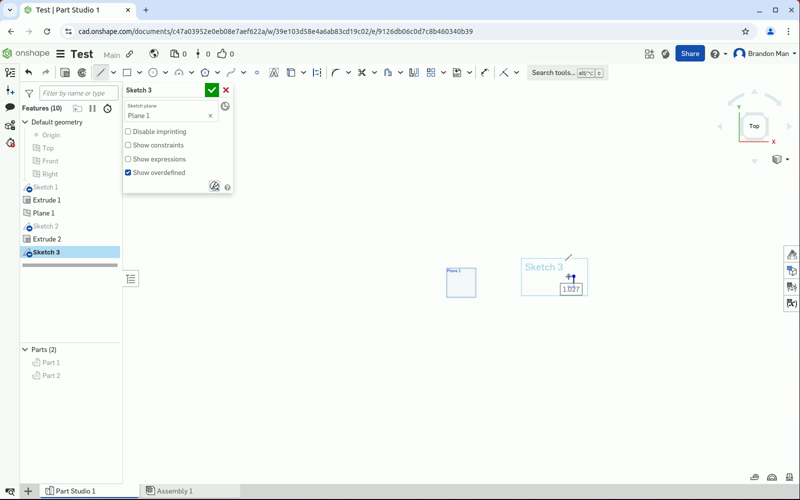
key_up(shift)
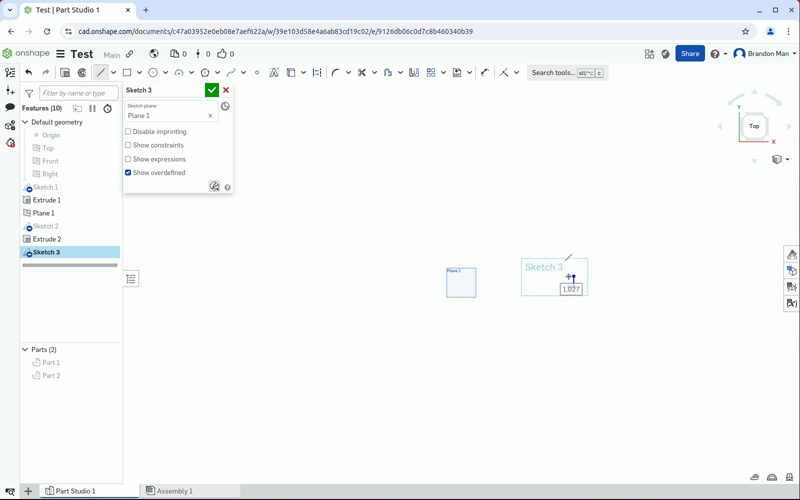
mouse_move(589, 276)
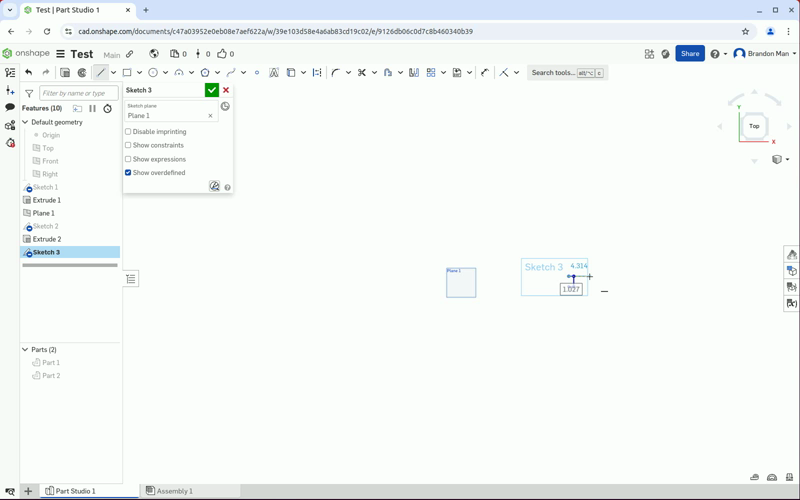
key_down(shift)
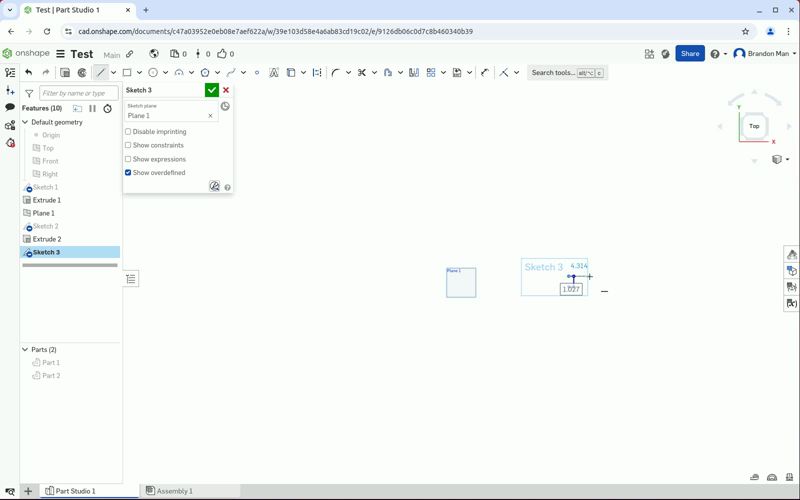
mouse_move(568, 286)
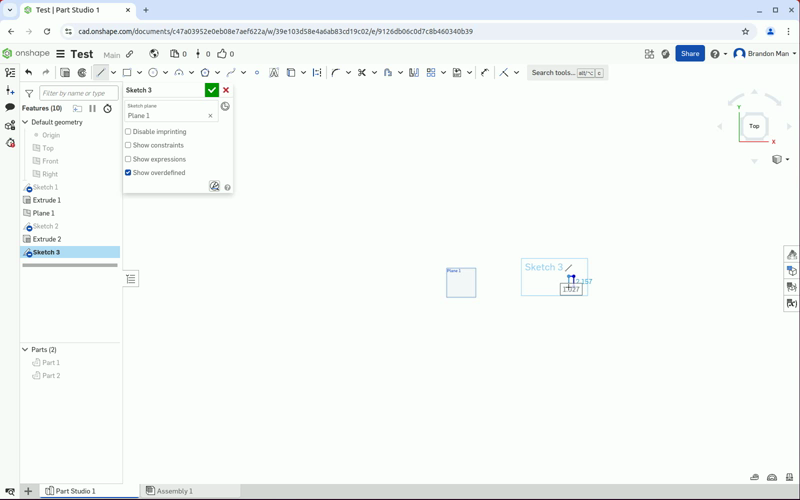
key_up(shift)
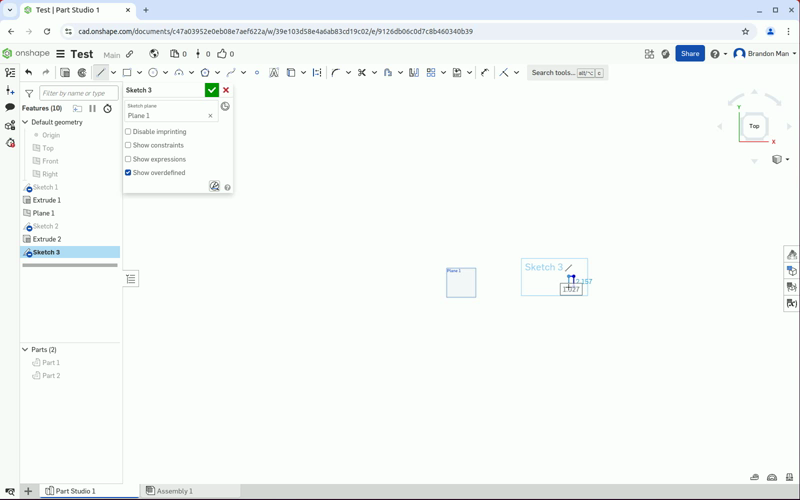
click(568, 286)
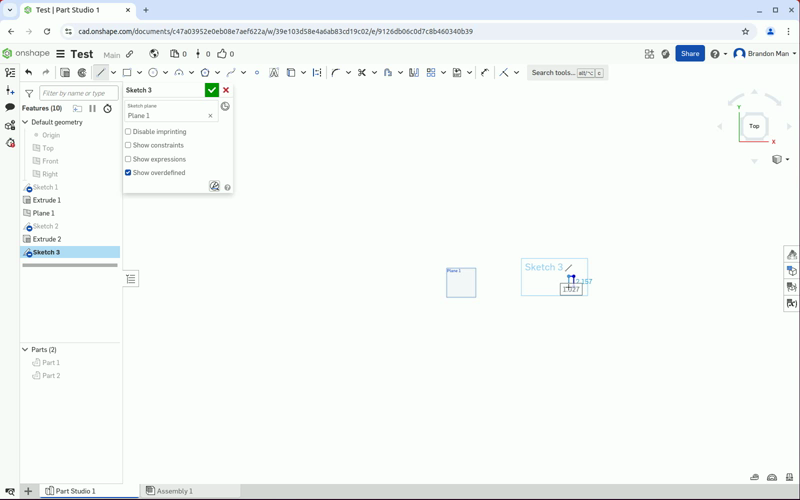
key(esc)
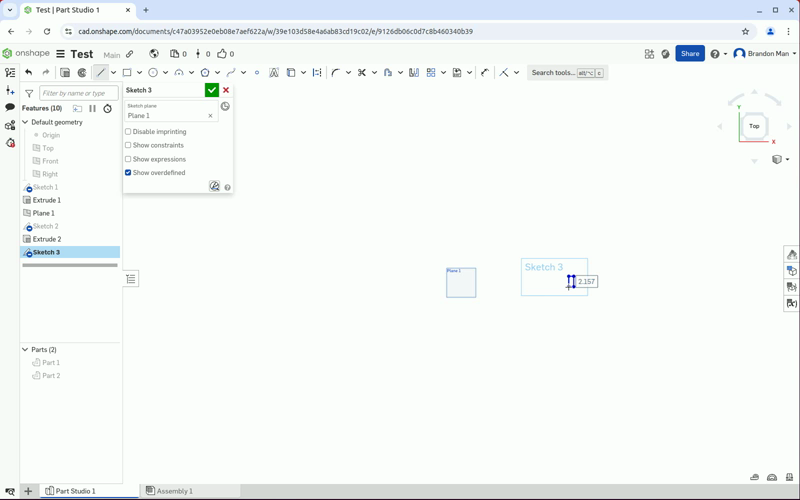
mouse_move(570, 281)
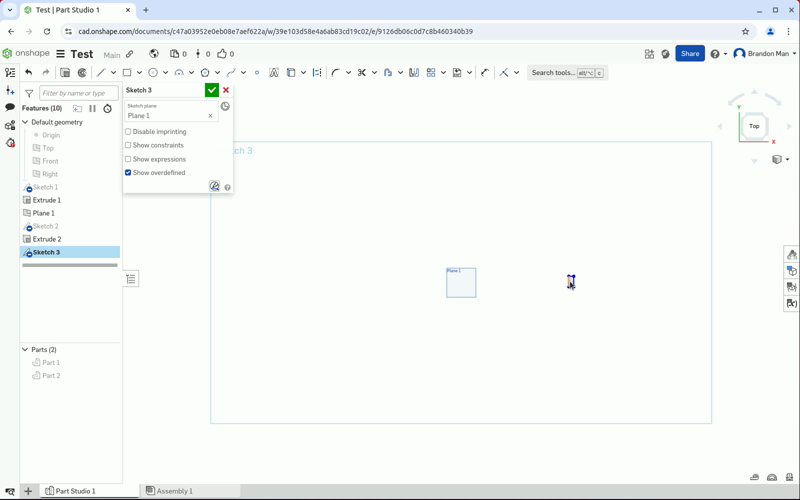
scroll(6)
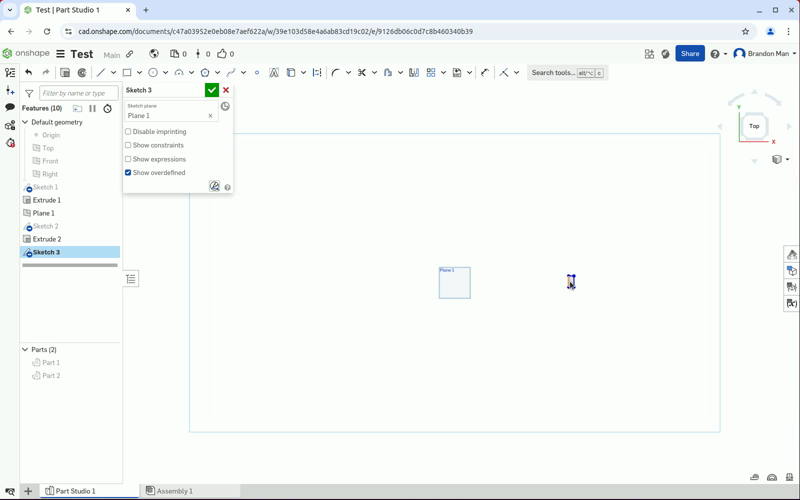
scroll(6)
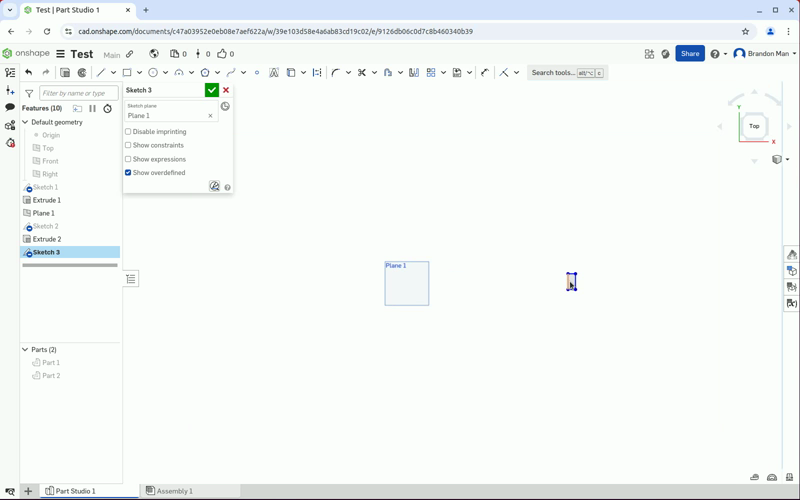
scroll(6)
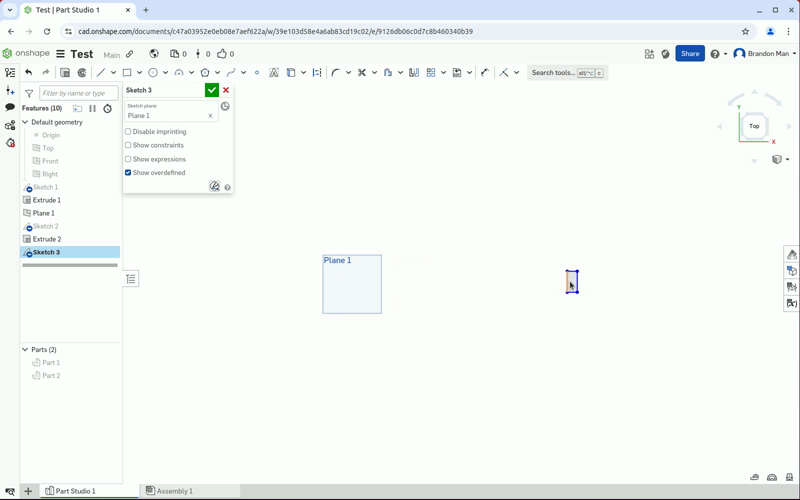
scroll(6)
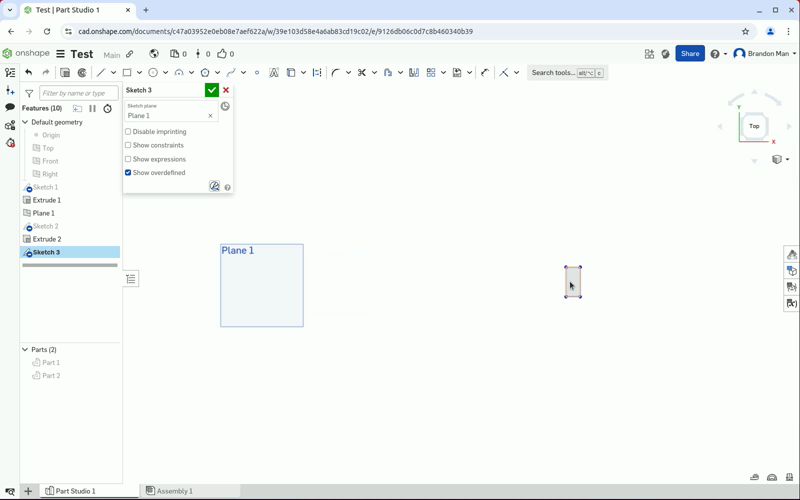
scroll(6)
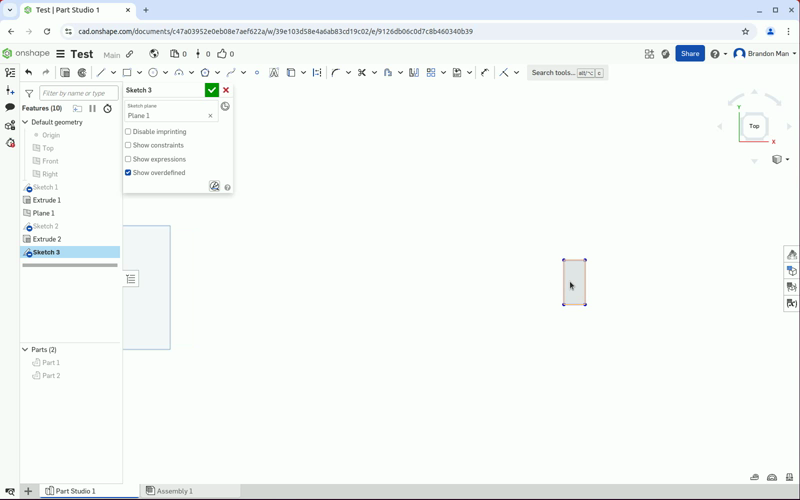
scroll(6)
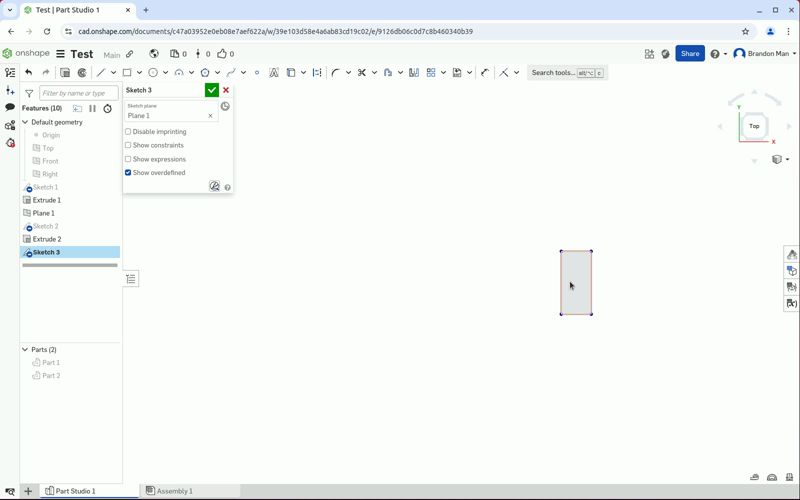
scroll(6)
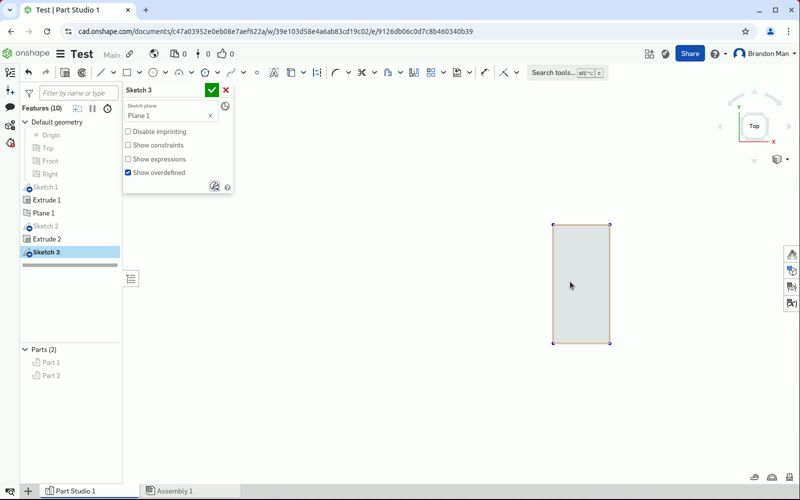
click(570, 281)
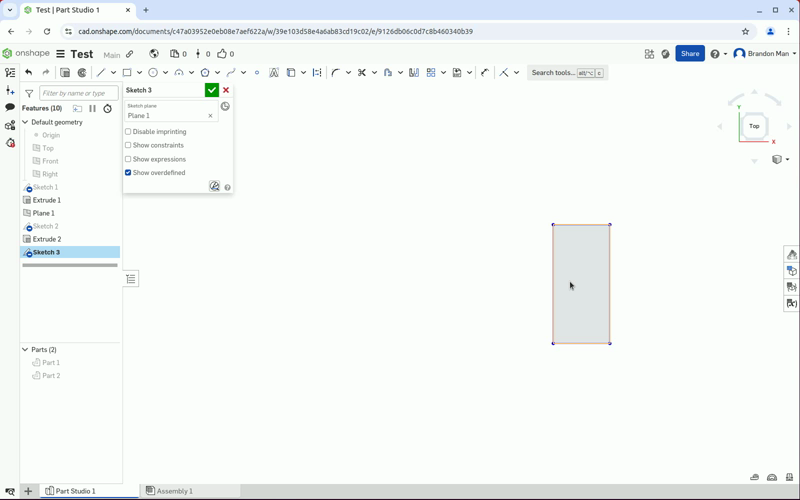
scroll(-6)
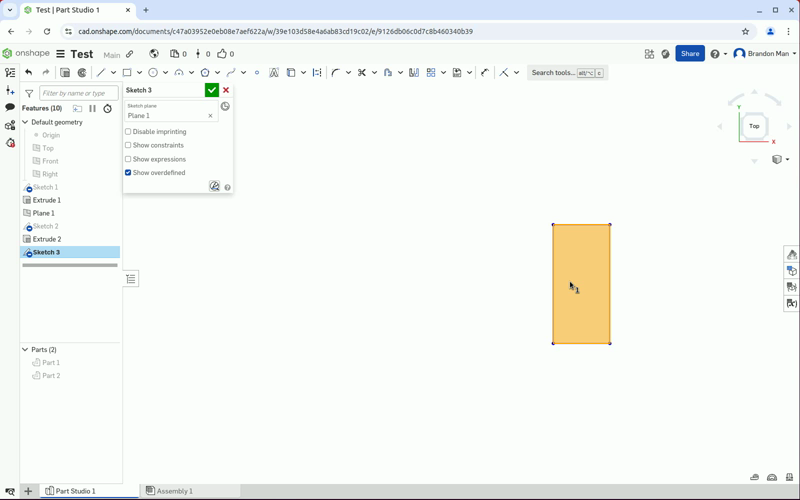
scroll(-6)
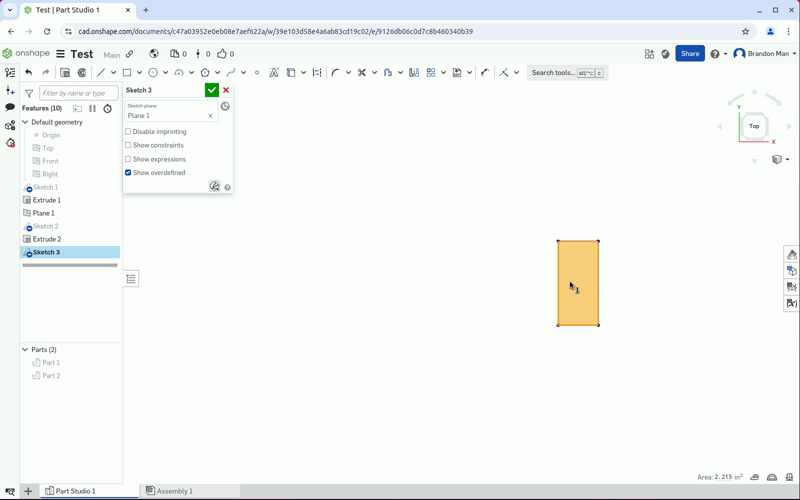
scroll(-6)
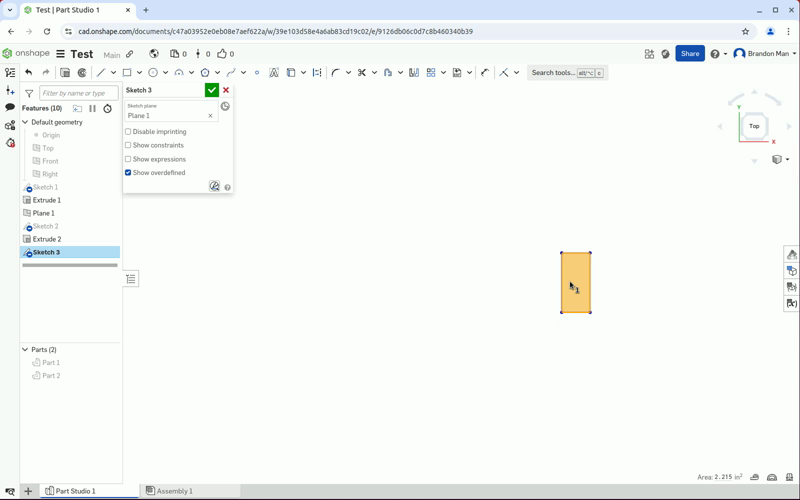
scroll(-6)
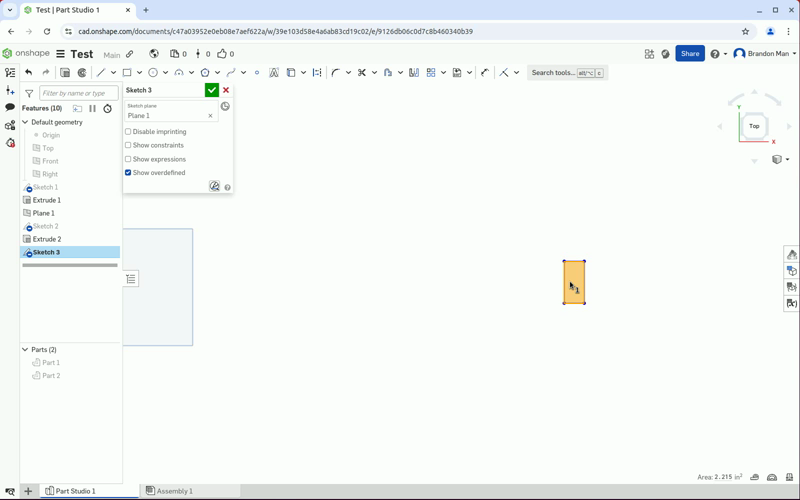
scroll(-6)
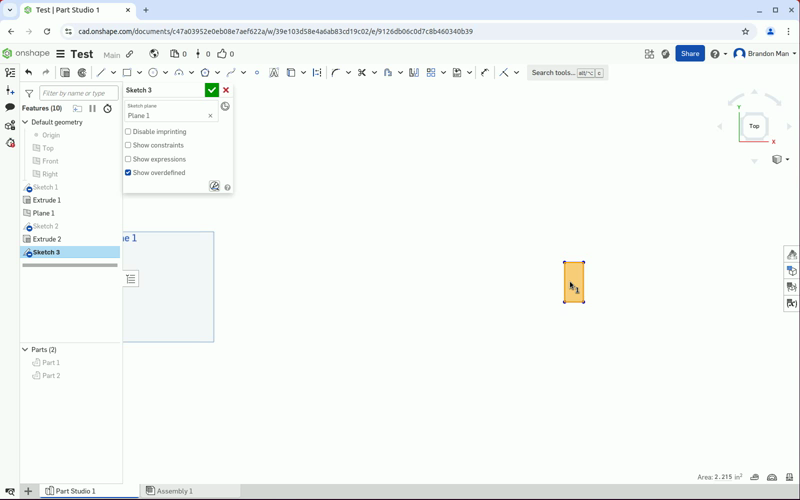
scroll(-6)
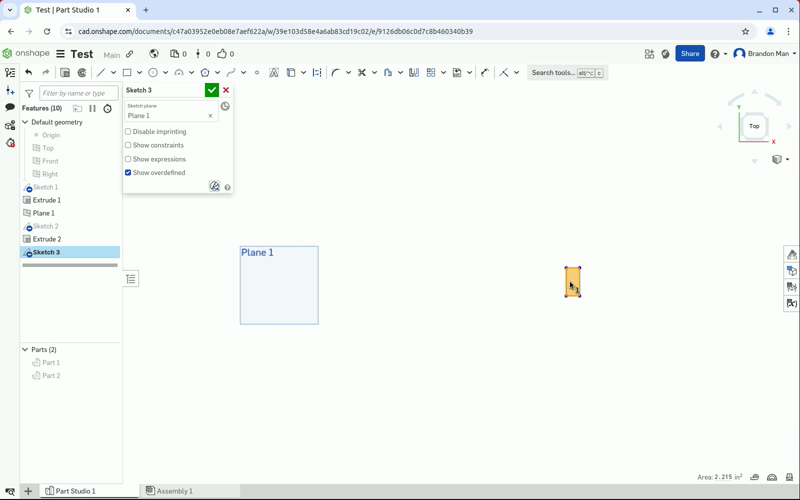
scroll(-6)
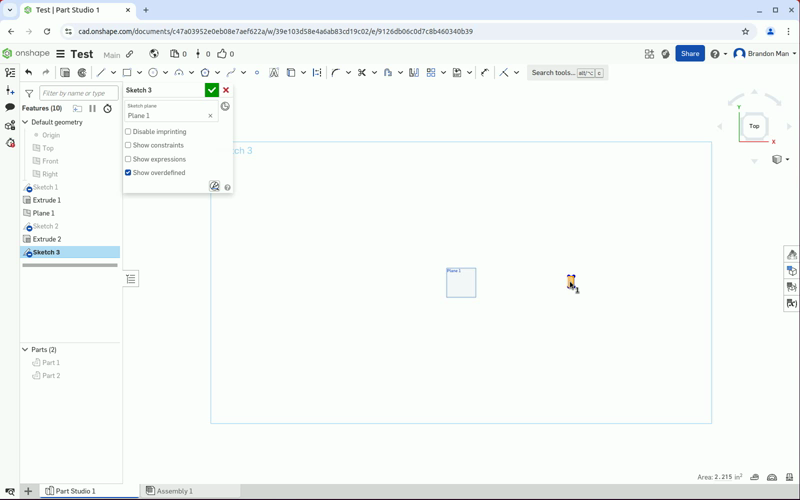
mouse_move(73, 352)
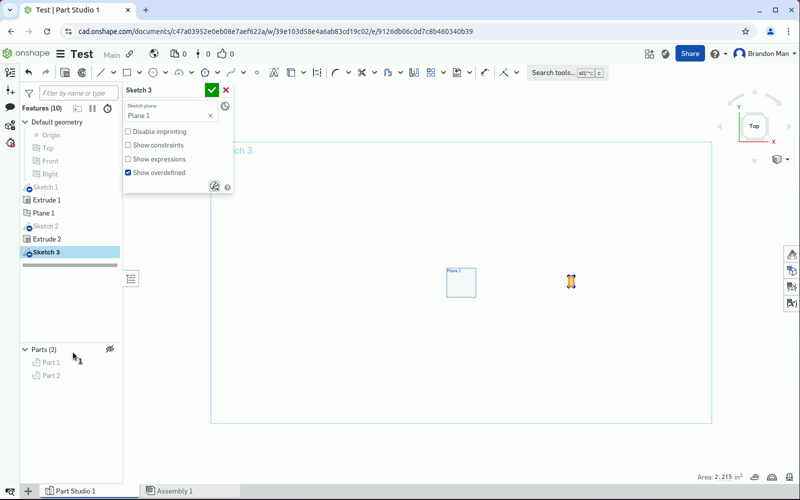
key(shift+y)
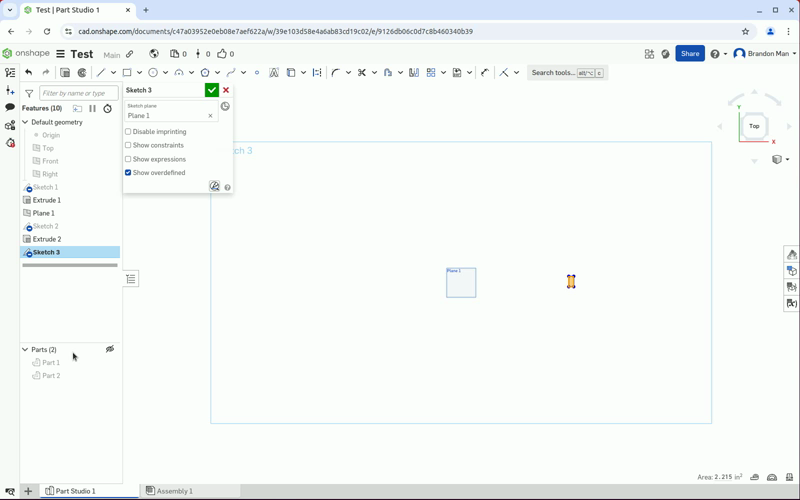
key(shift+e)
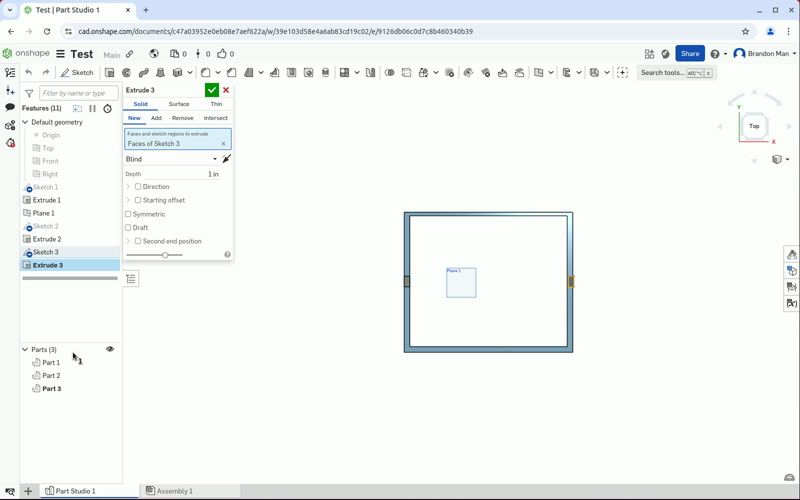
mouse_move(143, 106)
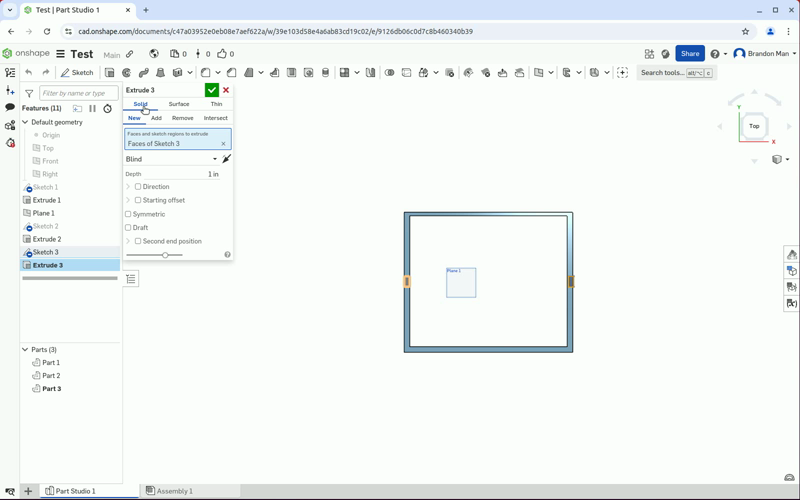
click(143, 106)
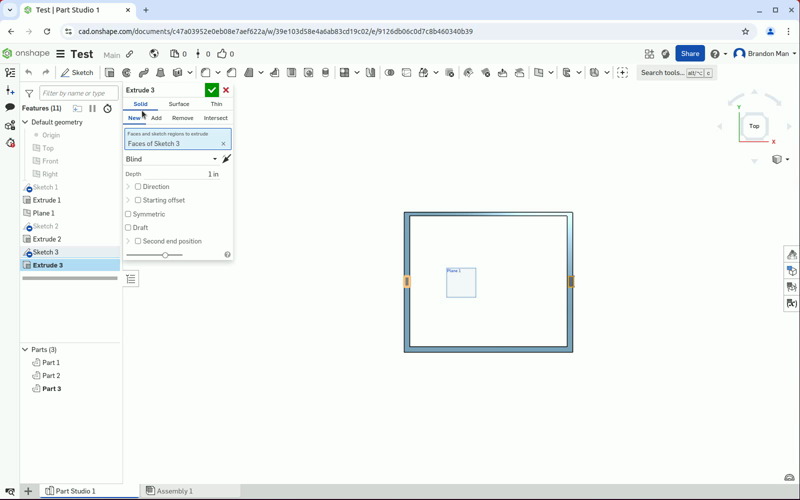
mouse_move(137, 120)
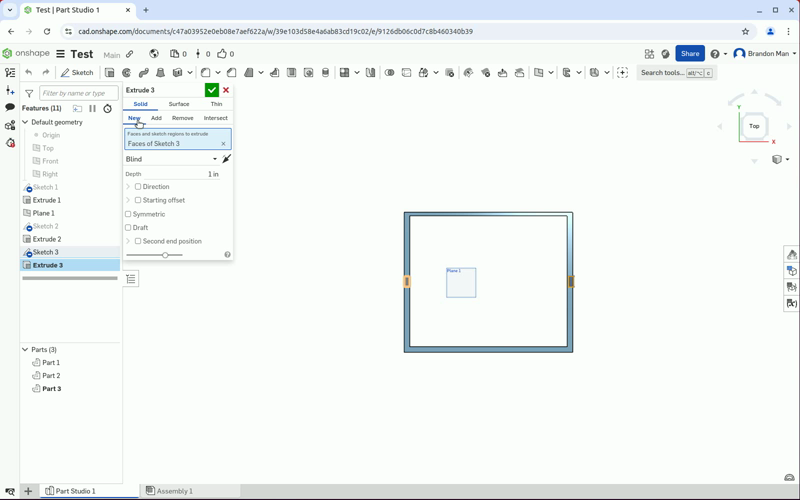
click(137, 120)
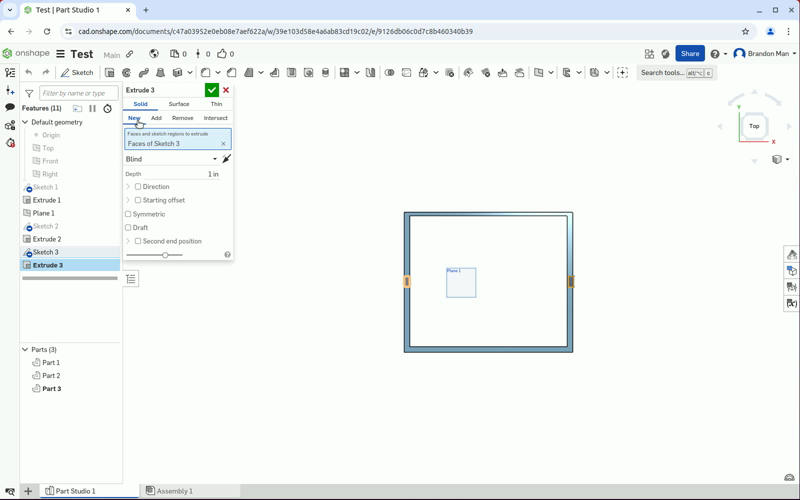
key(tab, 4)
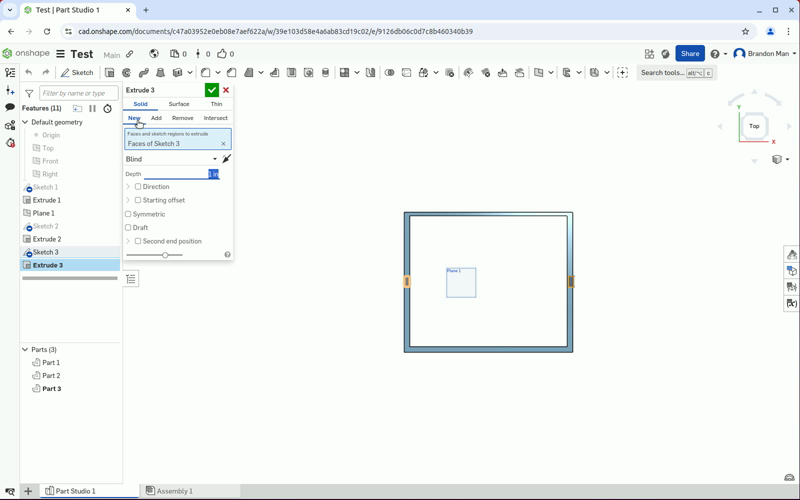
text(8.666)
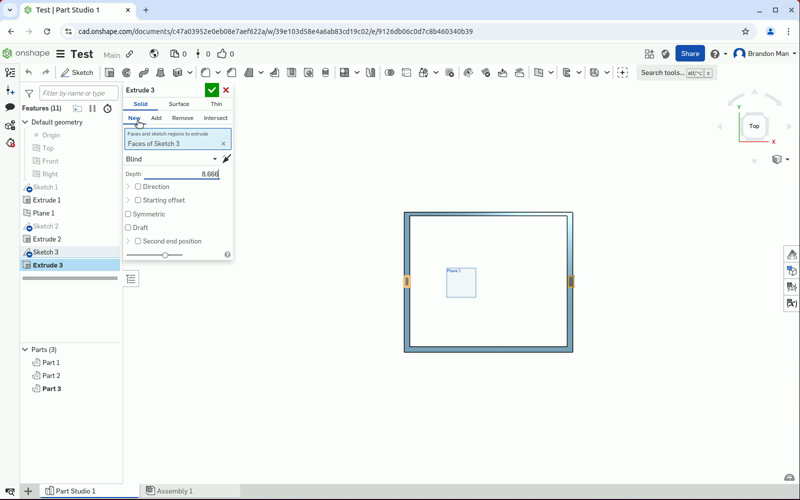
key(enter)
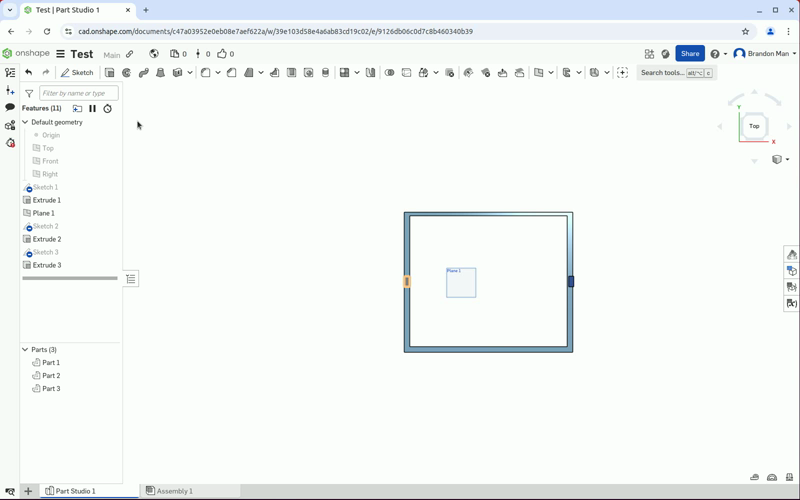
key(shift+h)
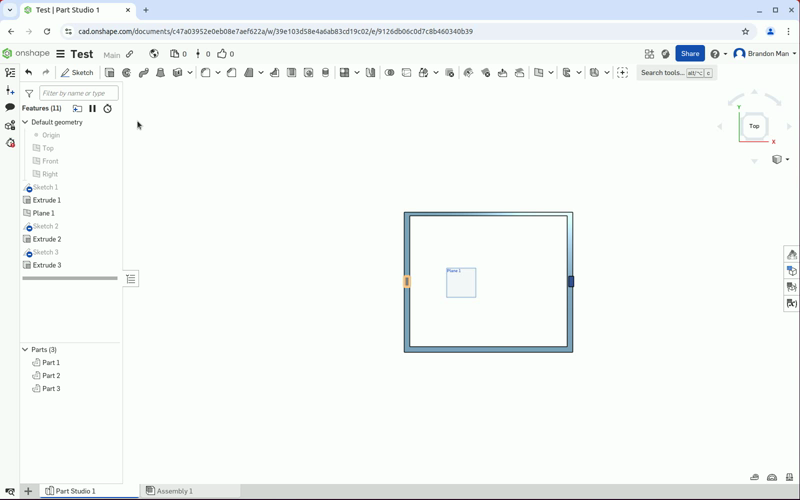
key(shift+h)
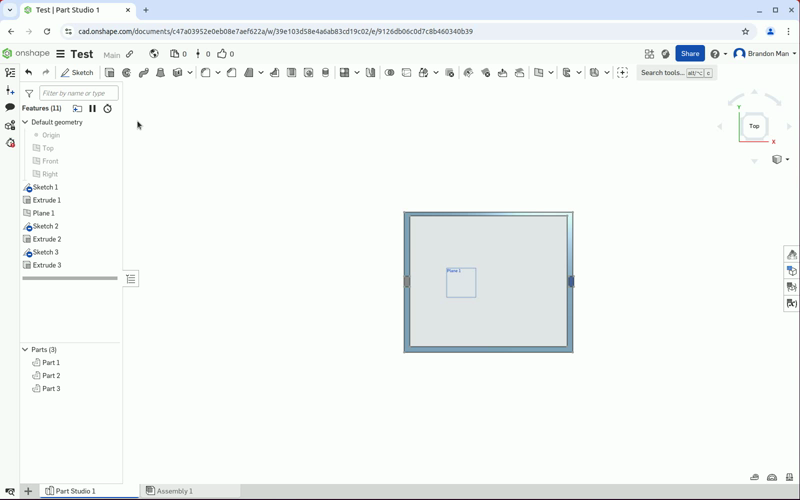
key(shift+7)
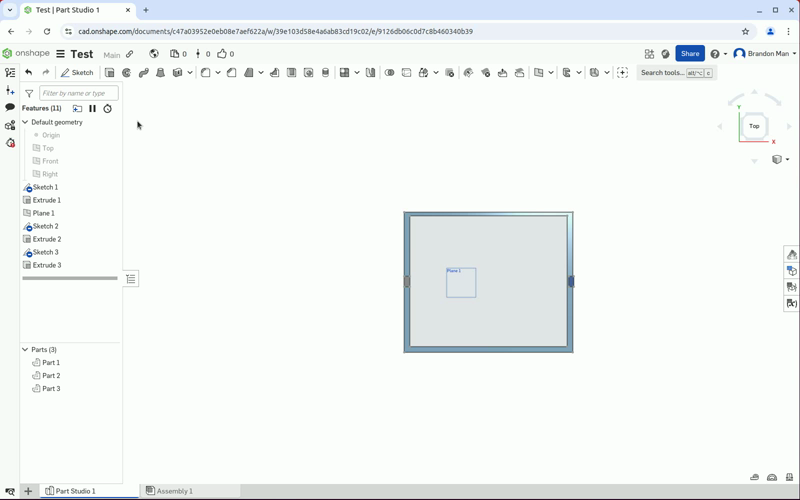
key(up, 3)
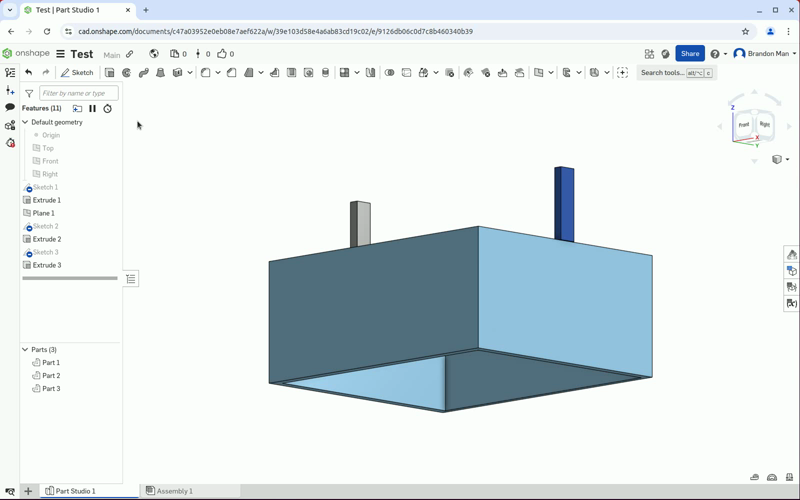
key(left, 3)
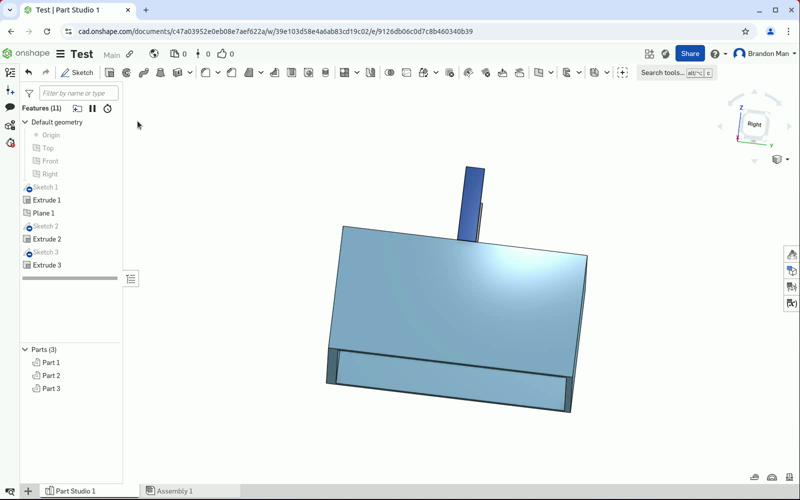
key(right, 3)
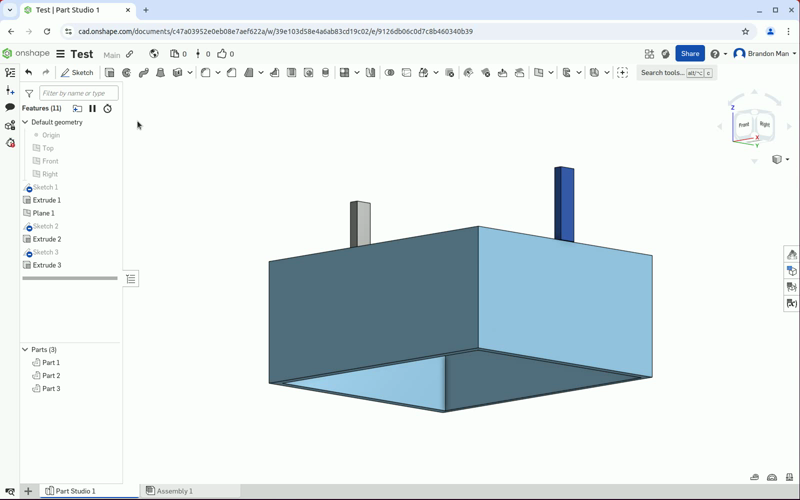
key(down, 3)
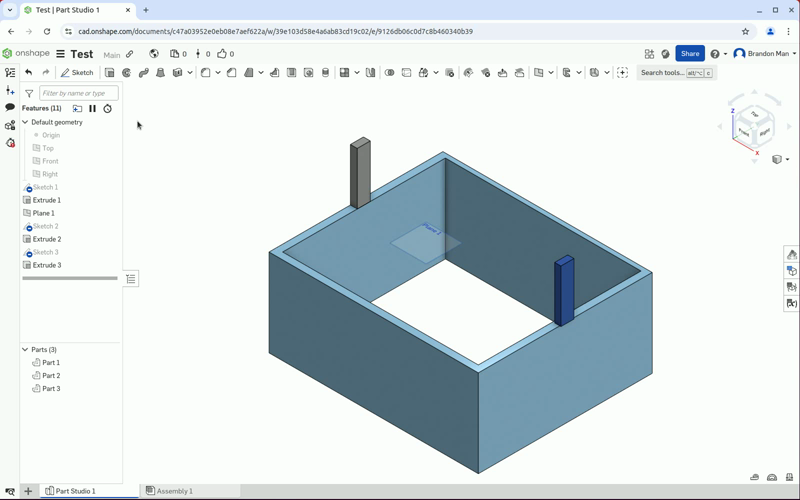
mouse_move(73, 189)
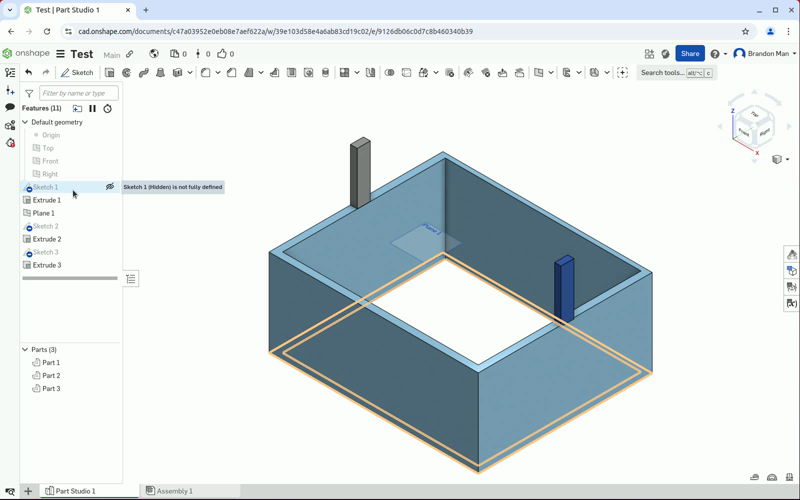
click(73, 189)